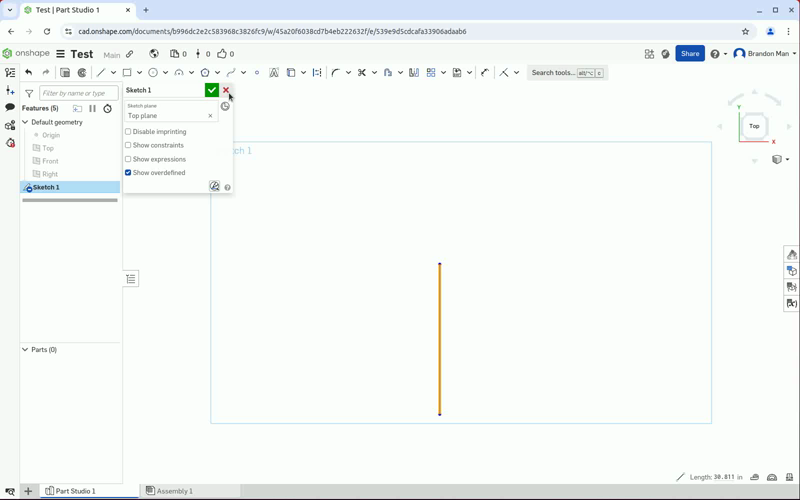
key(shift+h)
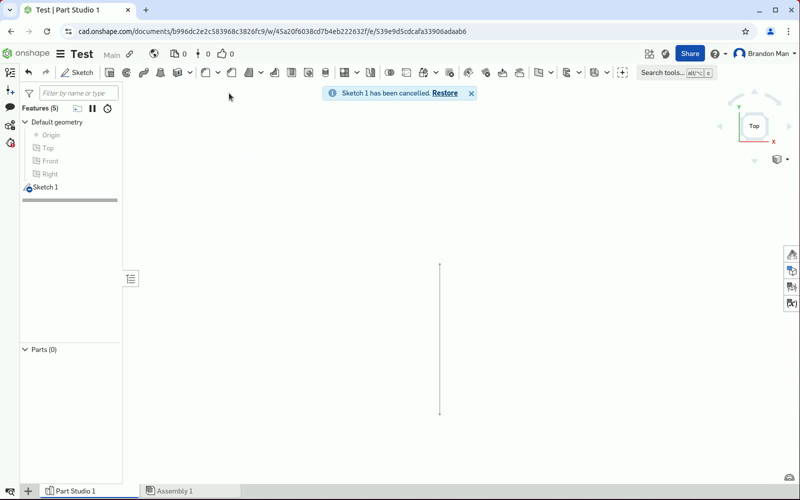
key(shift+s)
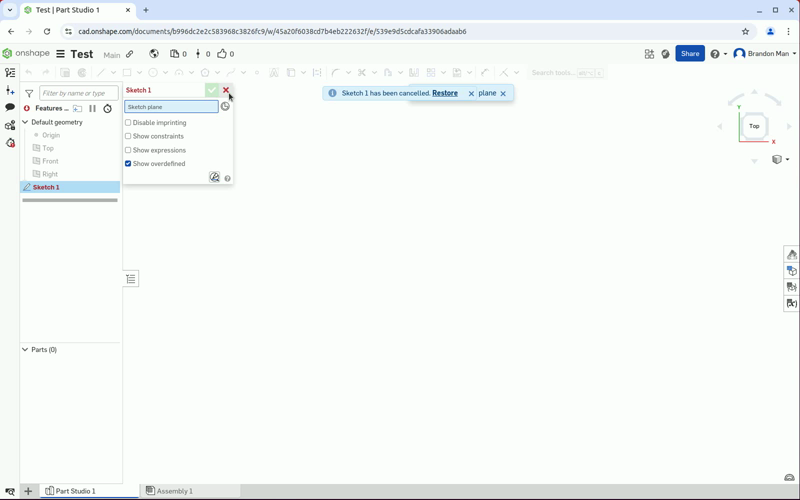
mouse_move(73, 150)
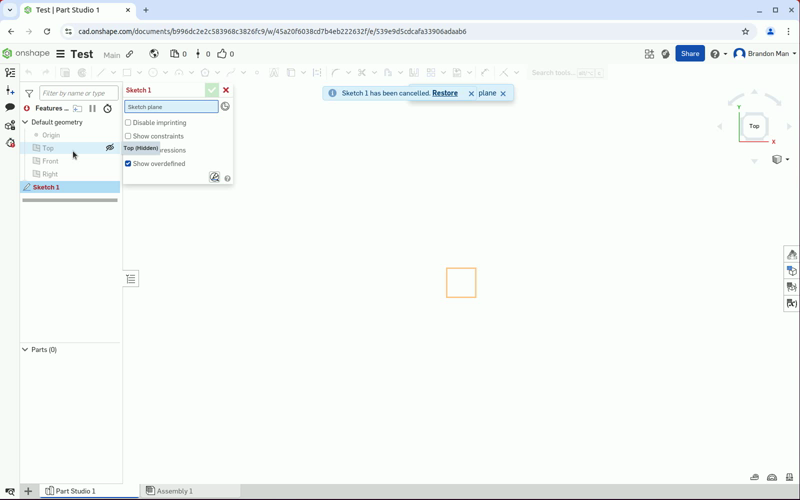
click(73, 150)
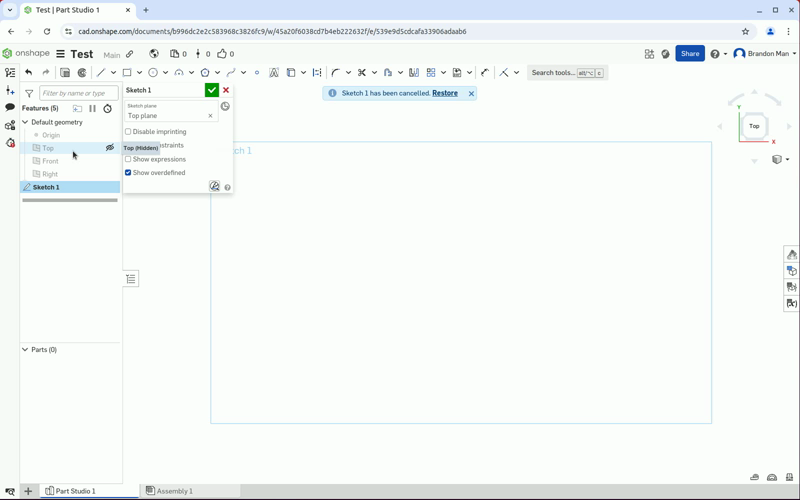
mouse_move(73, 352)
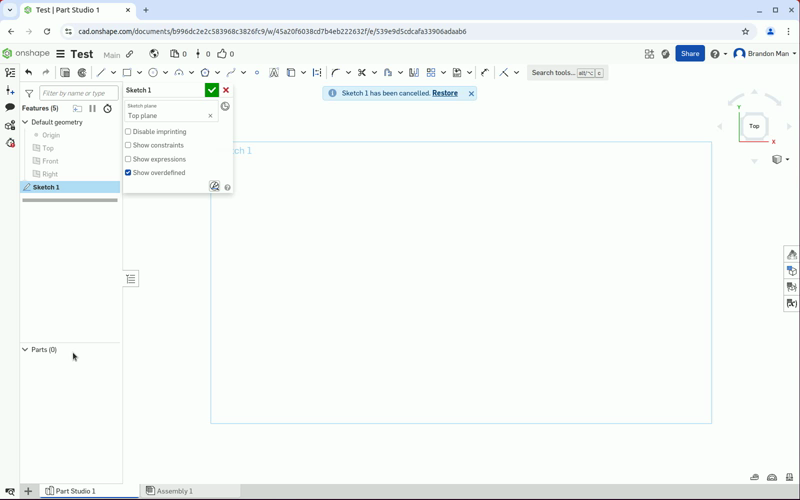
key(y)
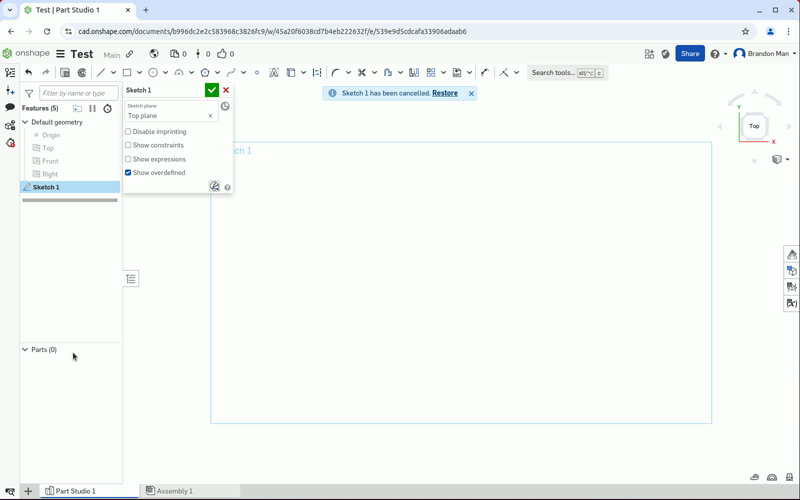
key(l)
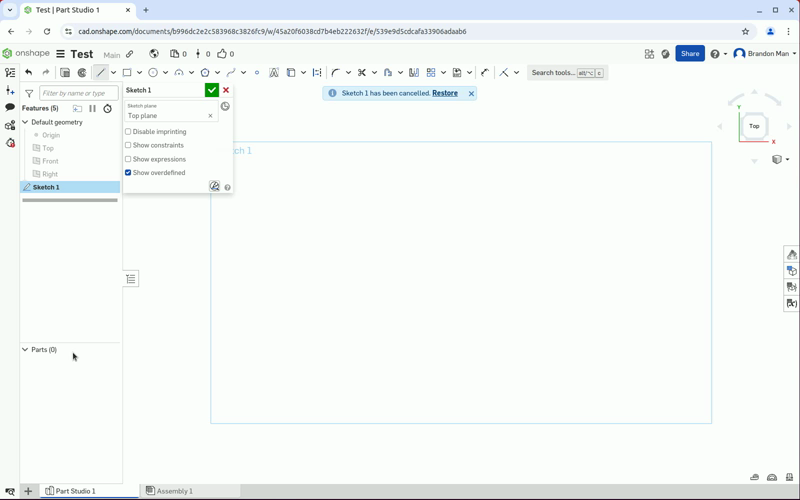
key_down(shift)
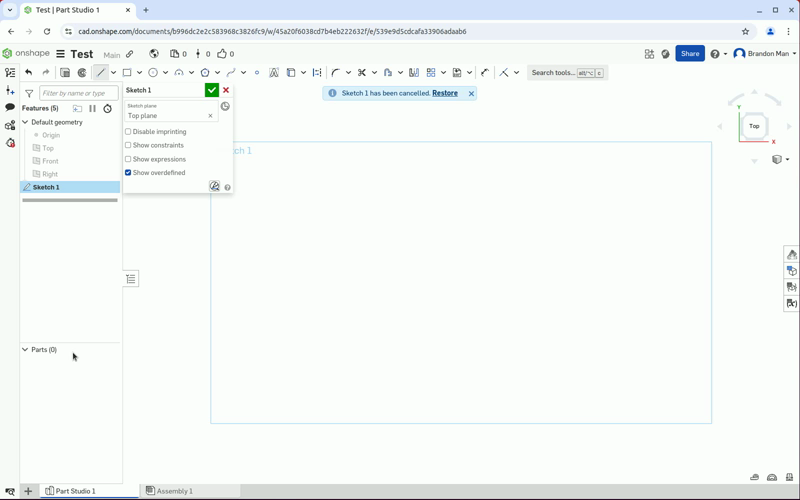
mouse_move(480, 282)
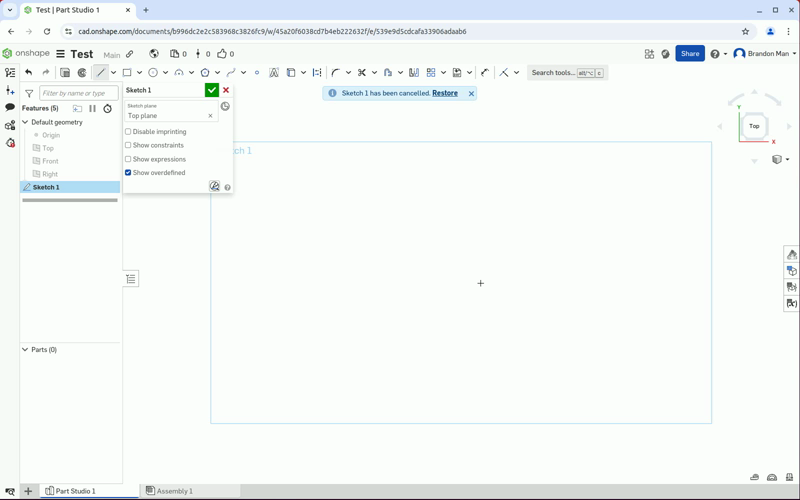
click(480, 282)
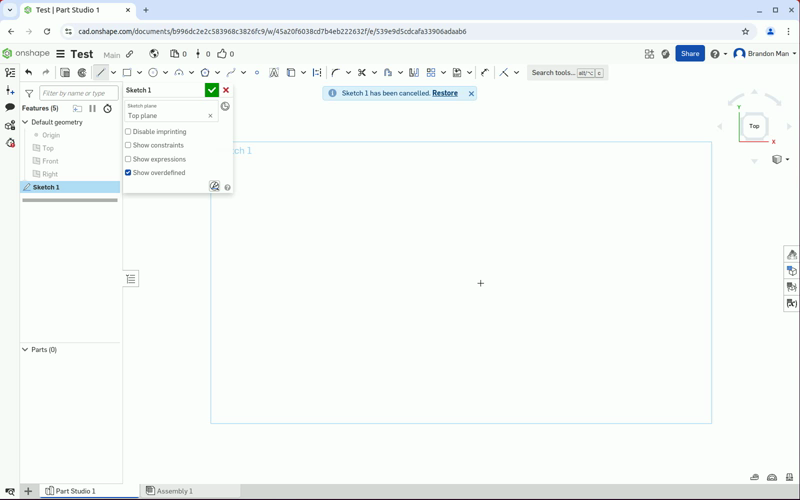
key_up(shift)
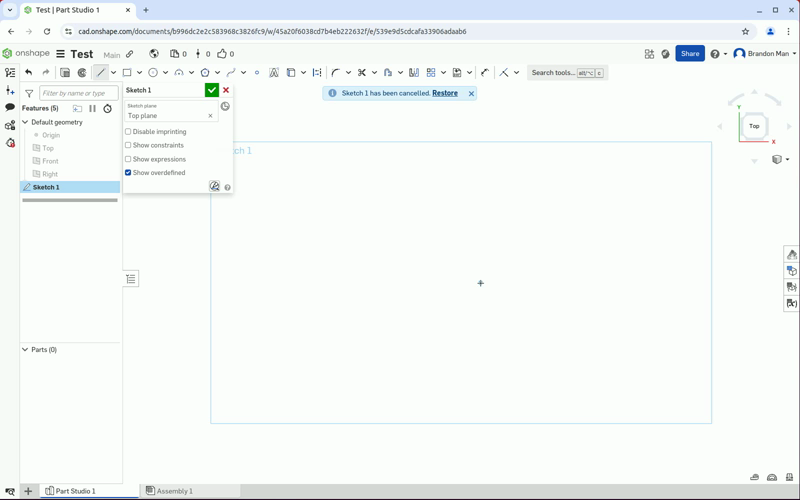
key_down(shift)
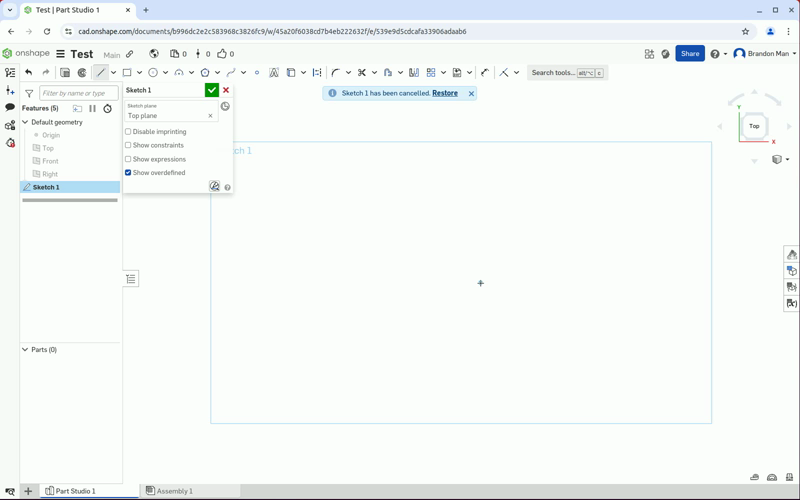
mouse_move(554, 282)
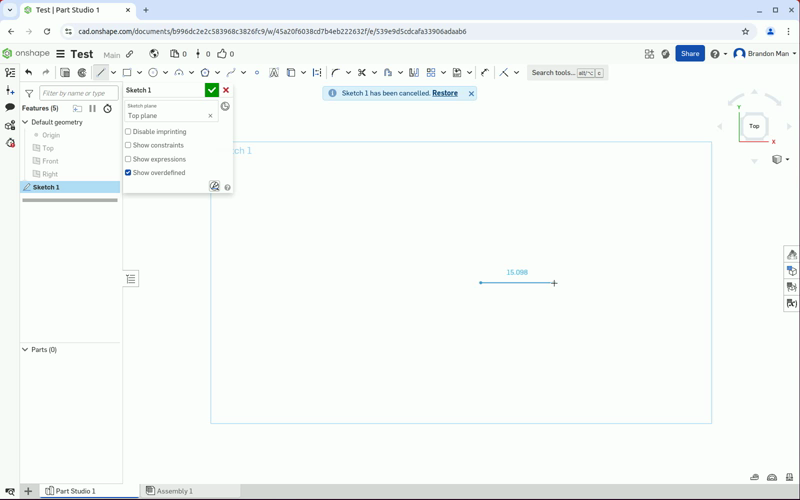
click(554, 282)
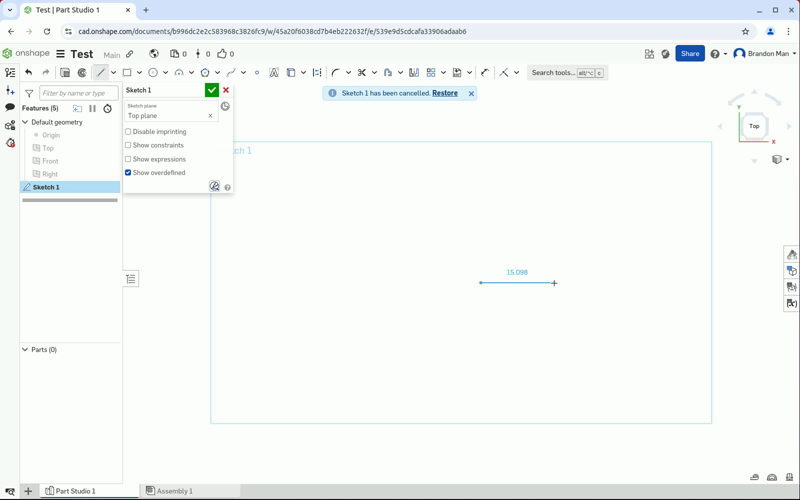
key_up(shift)
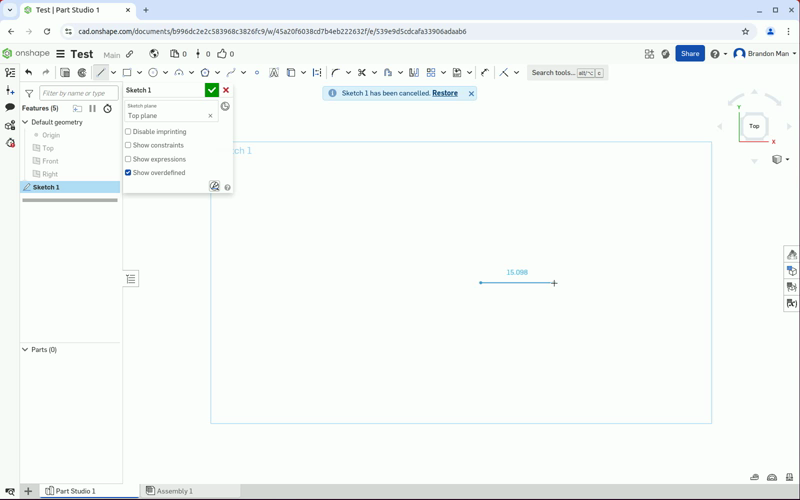
key(esc)
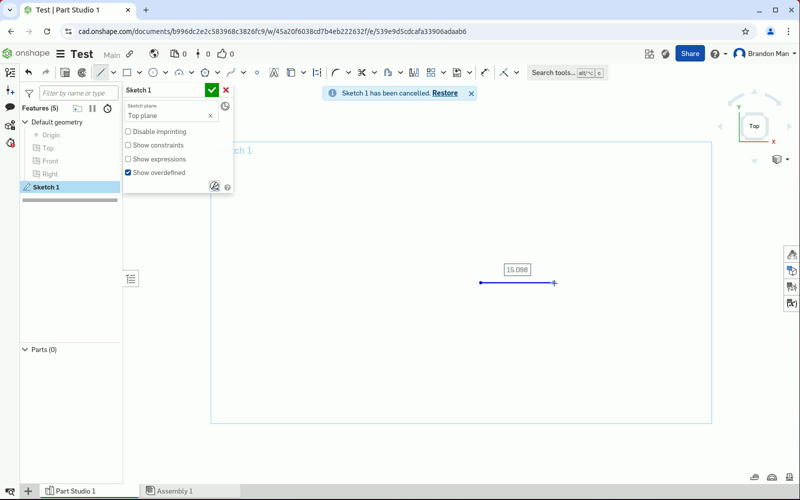
key(a)
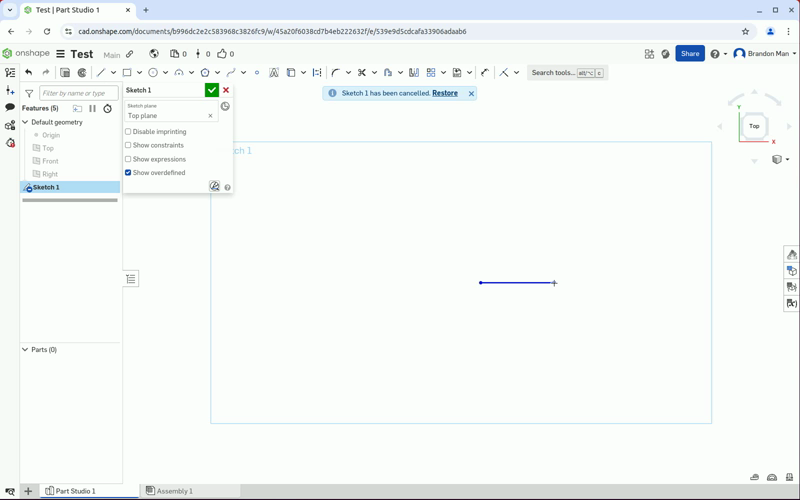
mouse_move(554, 282)
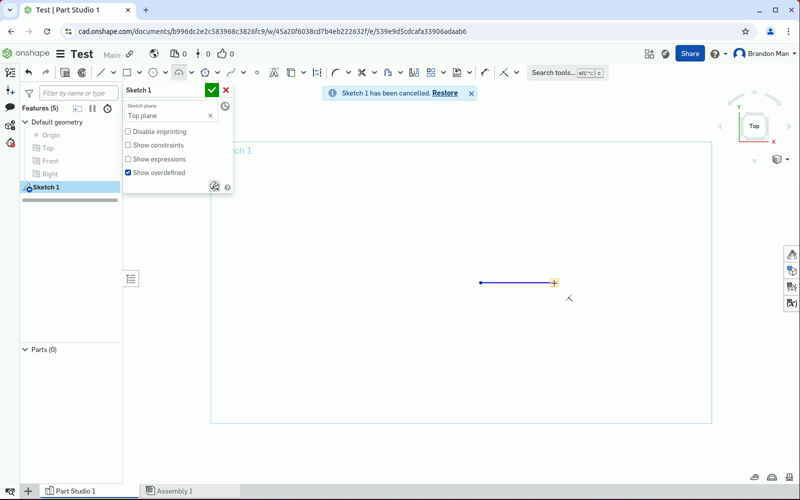
click(554, 282)
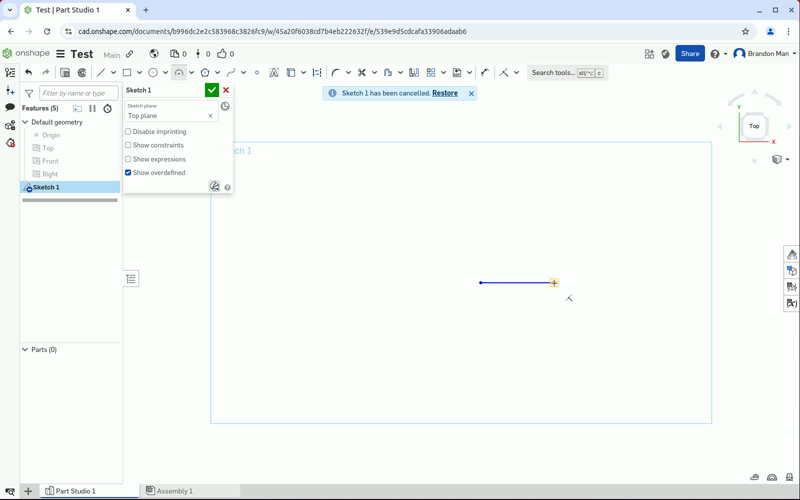
key_down(shift)
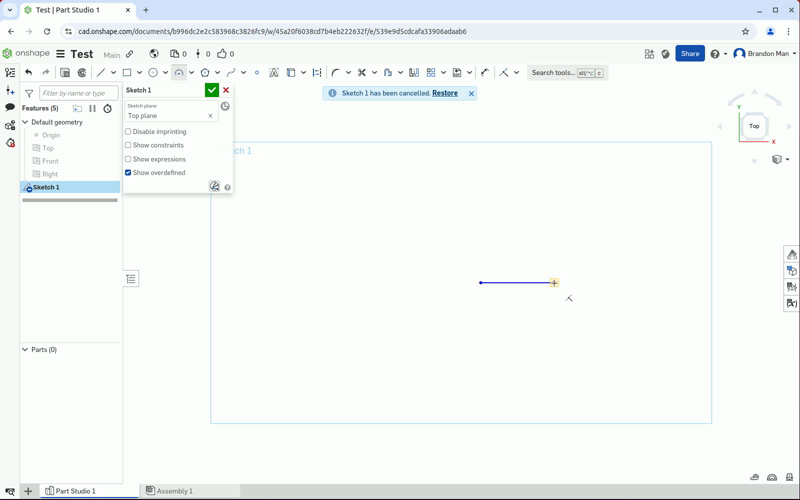
mouse_move(554, 243)
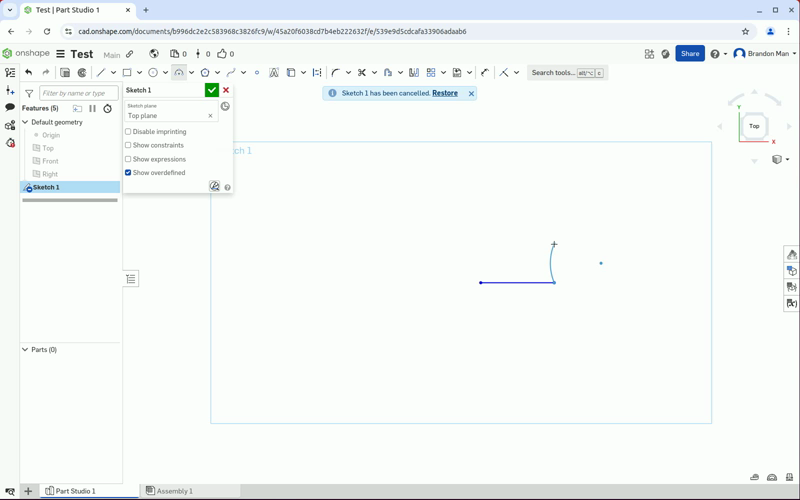
click(554, 243)
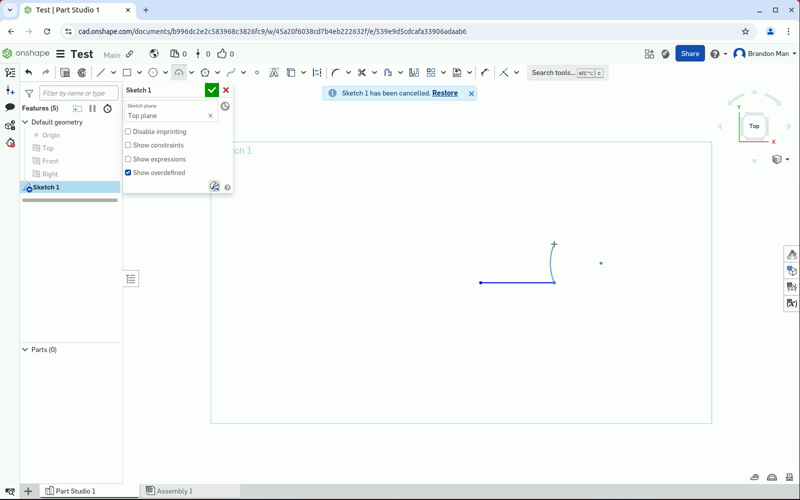
mouse_move(573, 263)
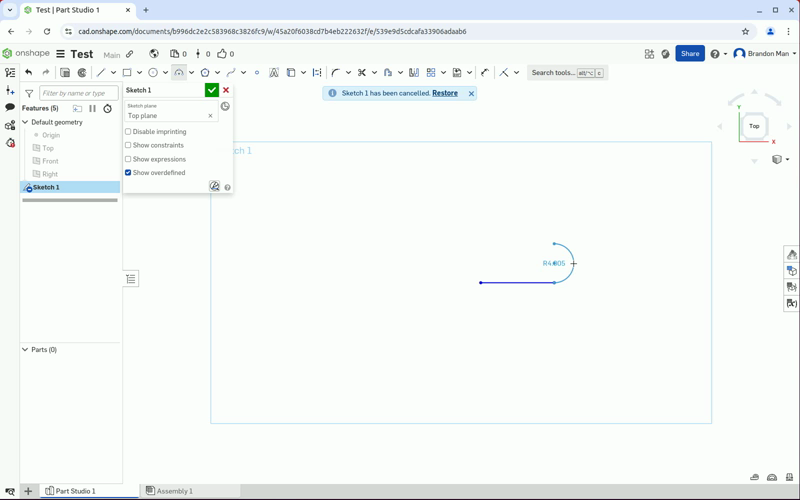
click(573, 263)
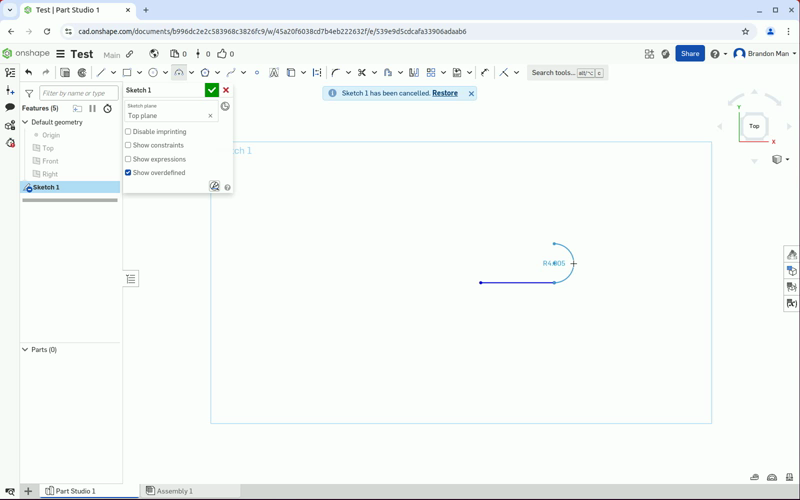
key_up(shift)
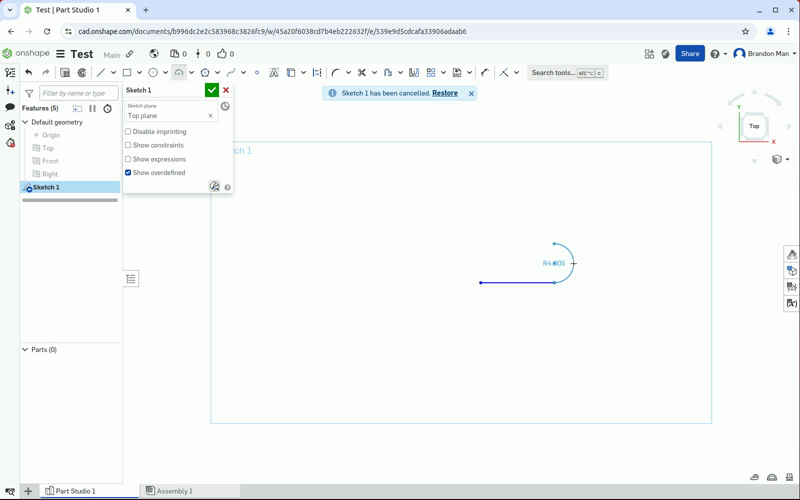
key(esc)
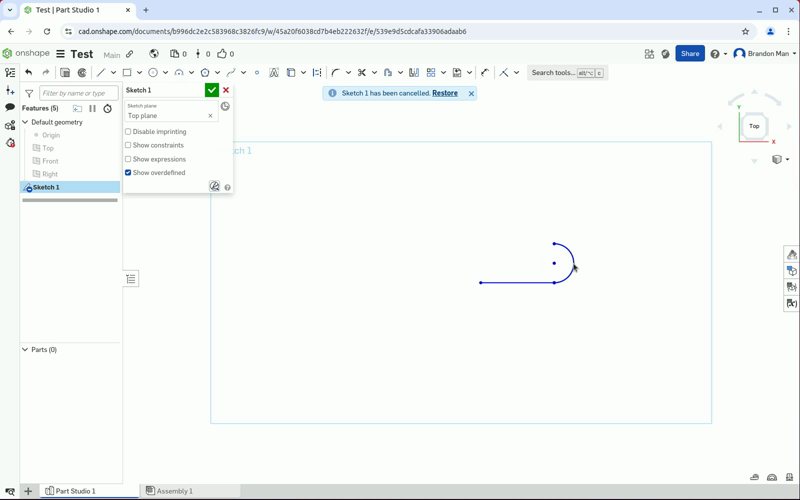
key(l)
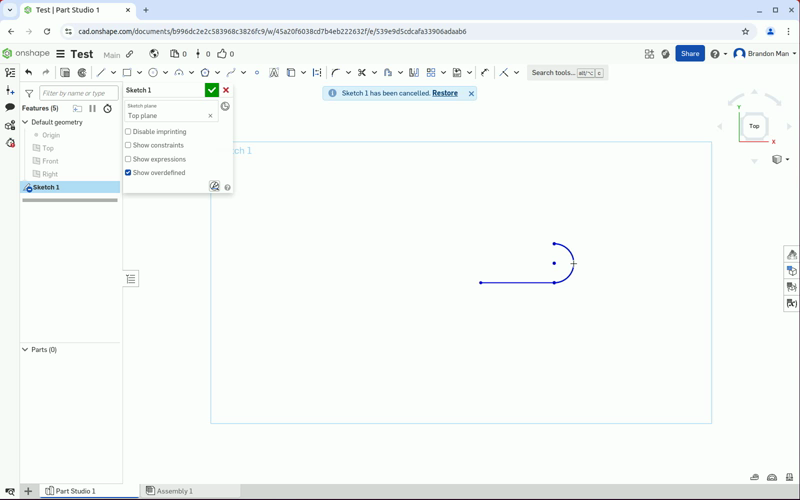
mouse_move(554, 243)
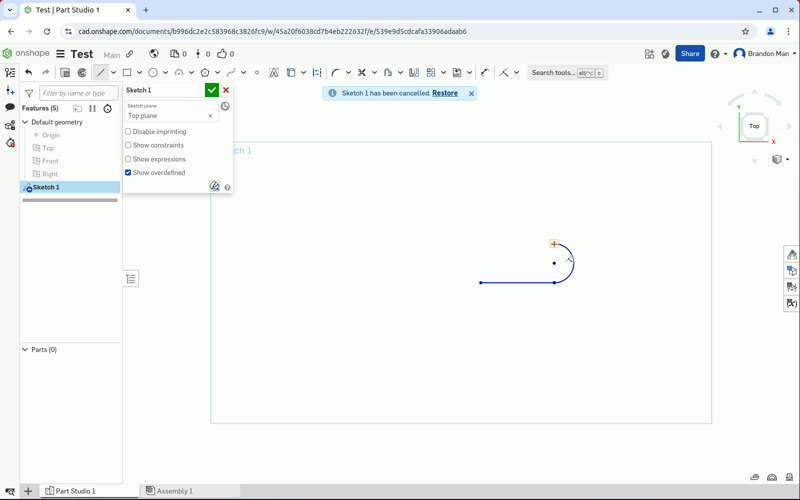
click(554, 243)
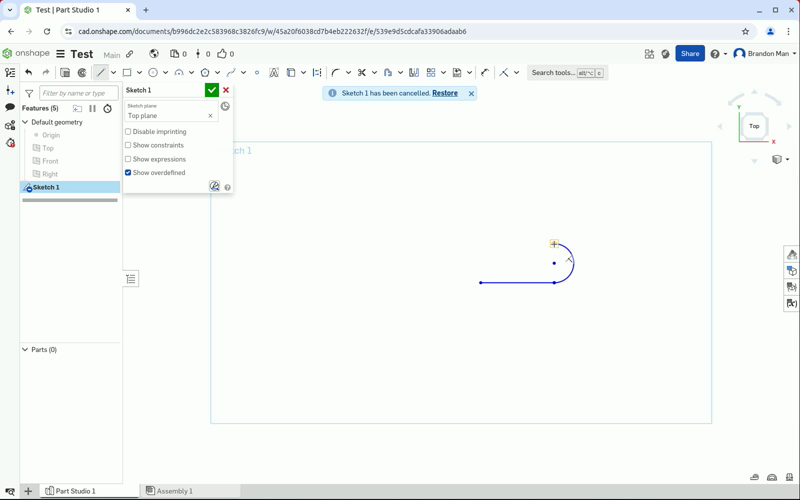
key_down(shift)
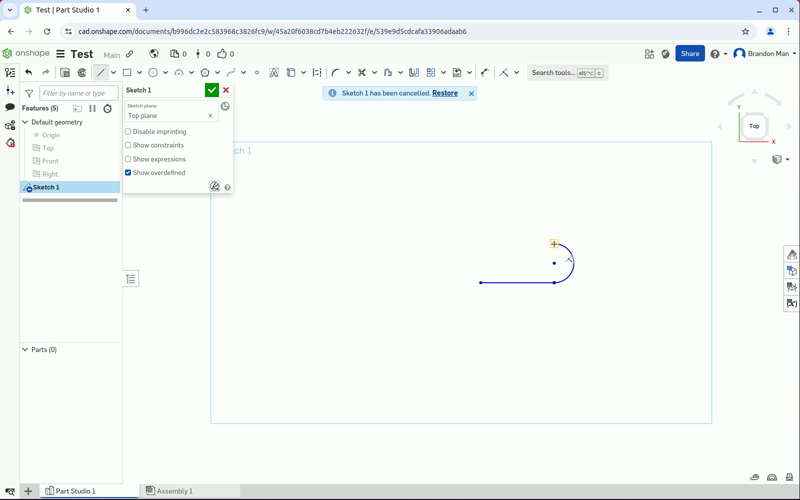
mouse_move(480, 243)
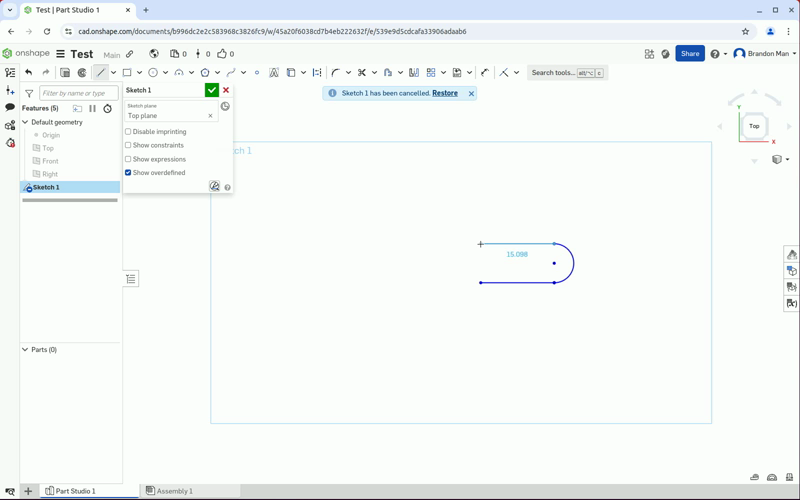
click(480, 243)
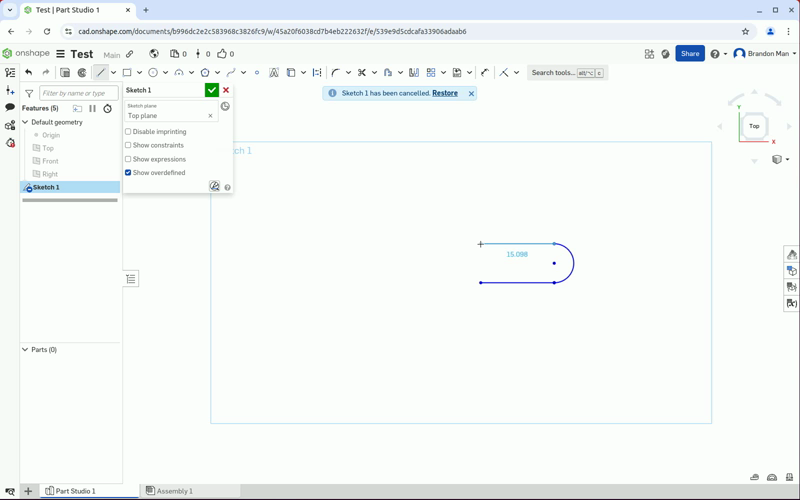
key_up(shift)
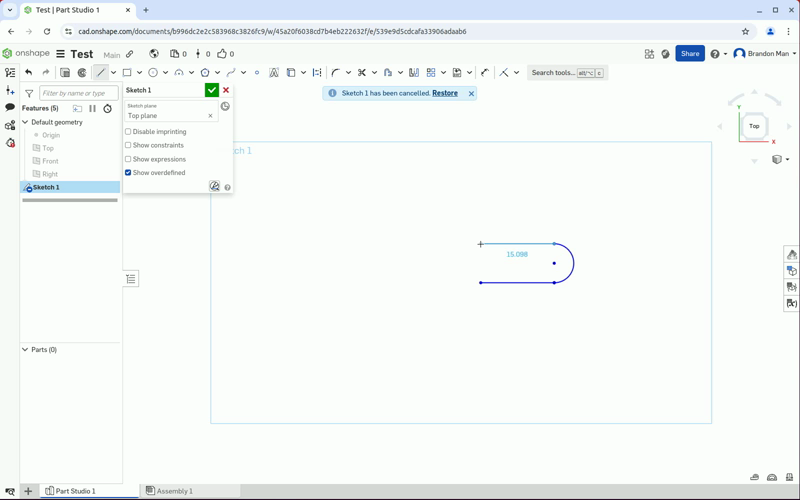
key(esc)
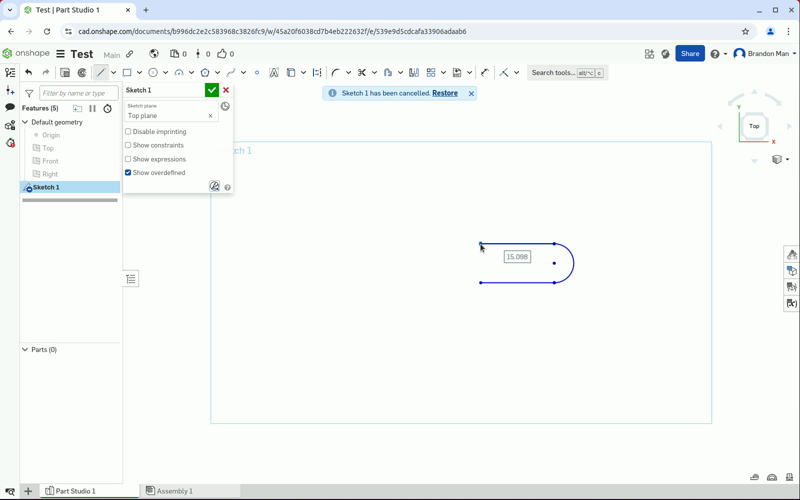
key(a)
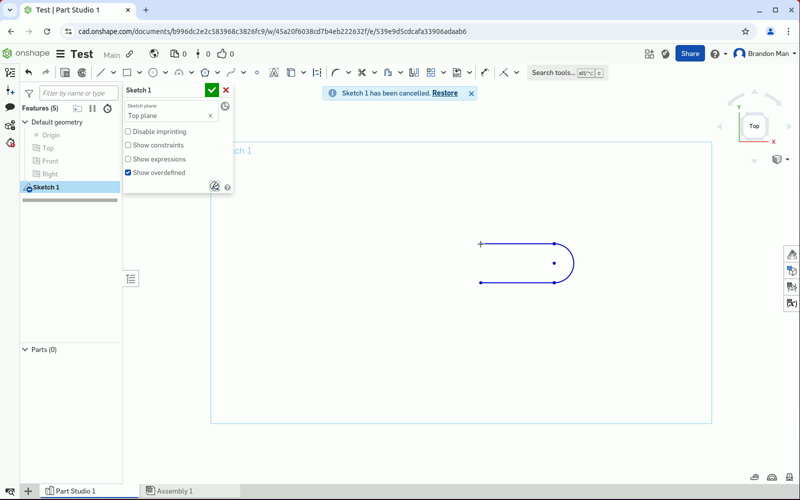
mouse_move(480, 243)
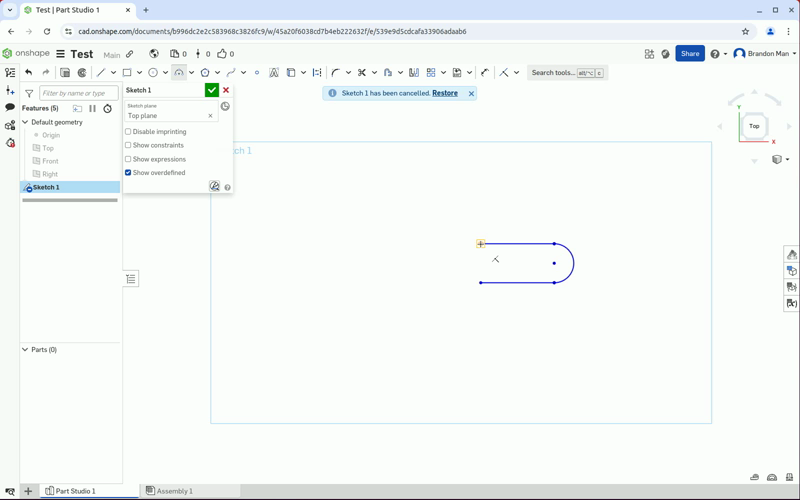
click(480, 243)
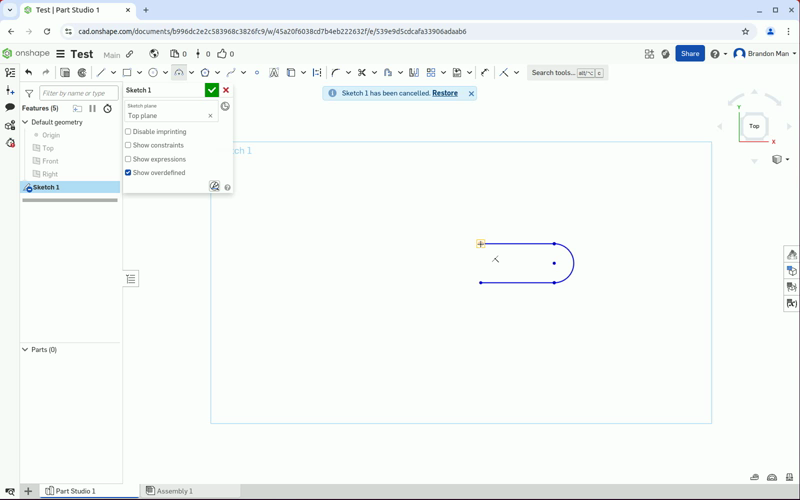
mouse_move(480, 282)
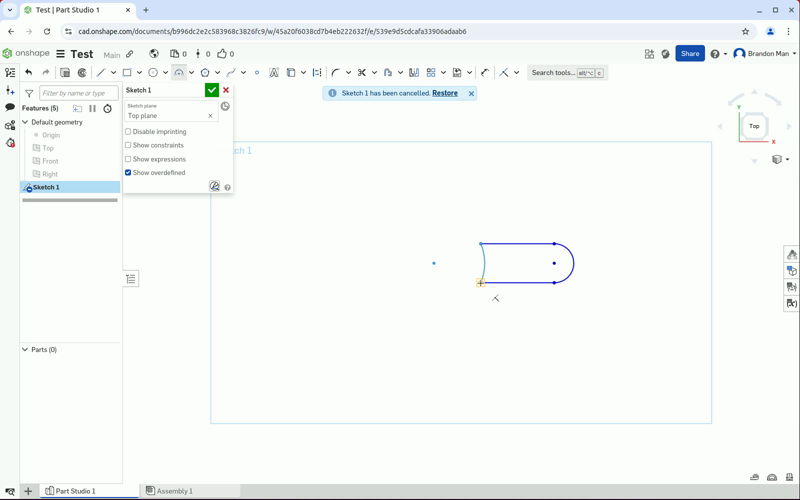
click(480, 282)
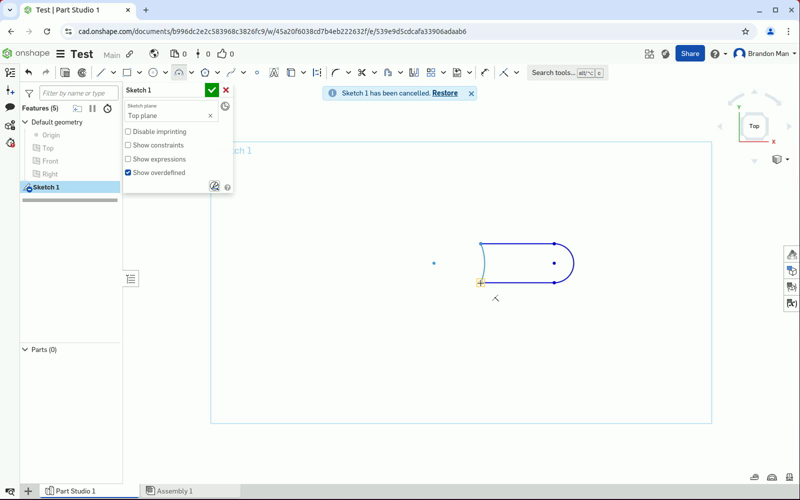
key_down(shift)
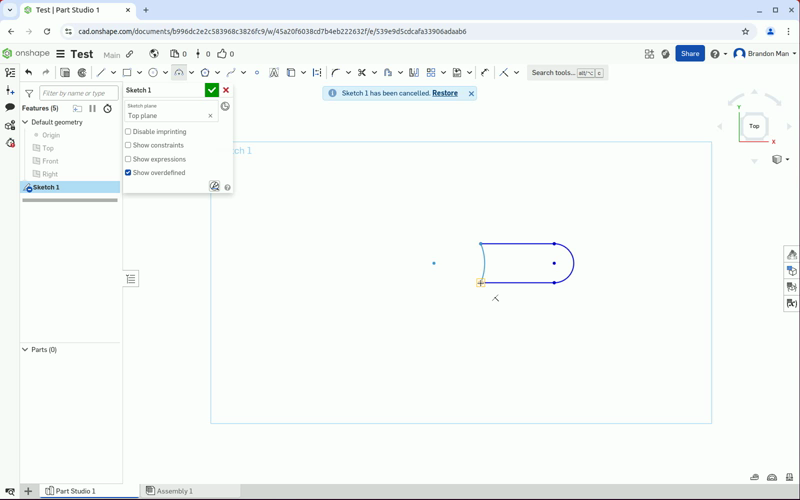
mouse_move(461, 263)
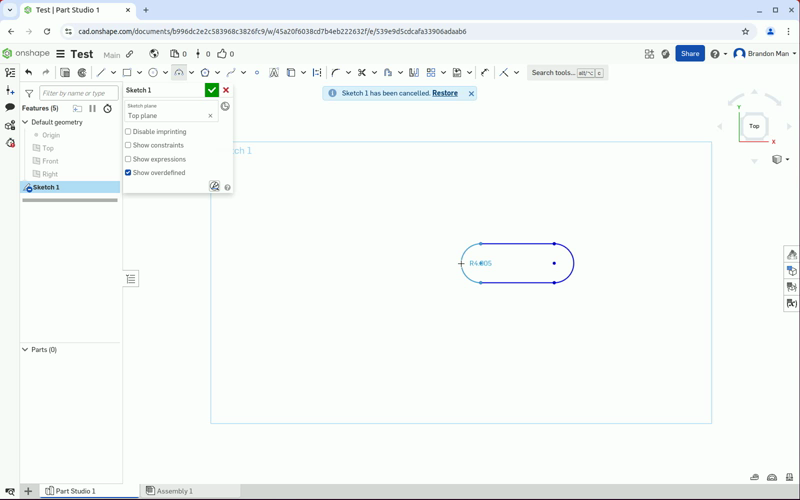
click(461, 263)
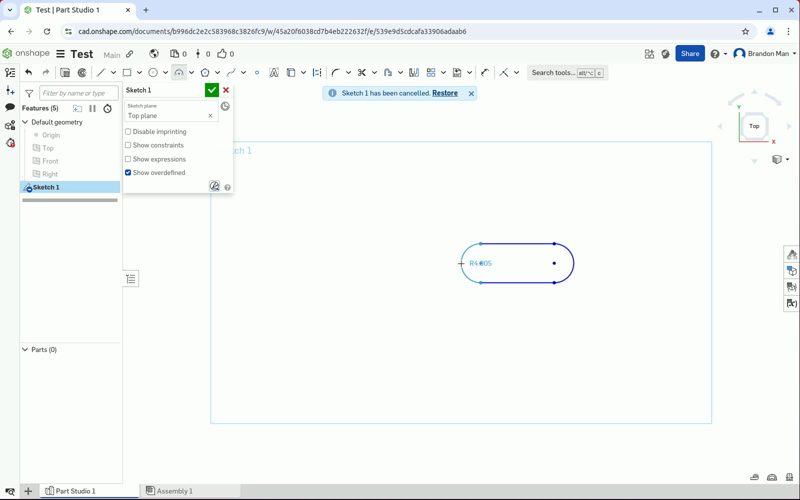
key_up(shift)
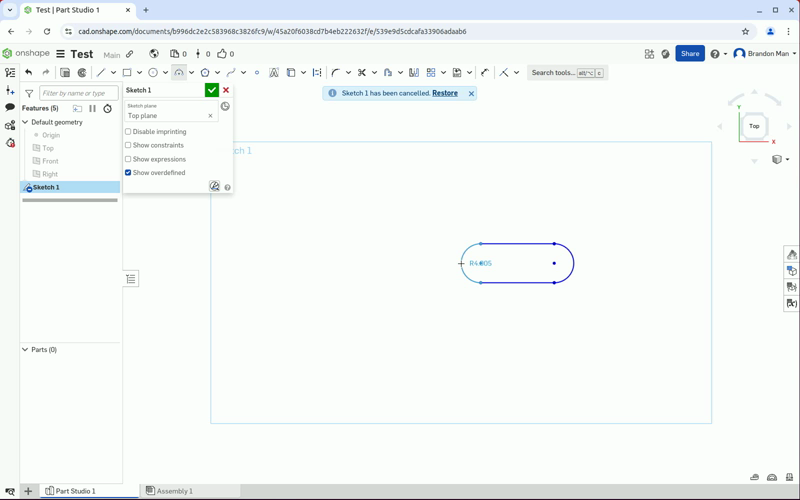
key(esc)
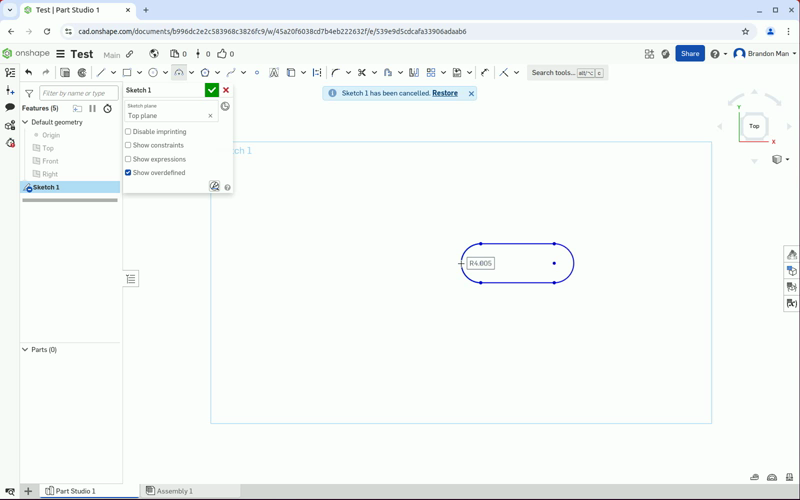
mouse_move(482, 256)
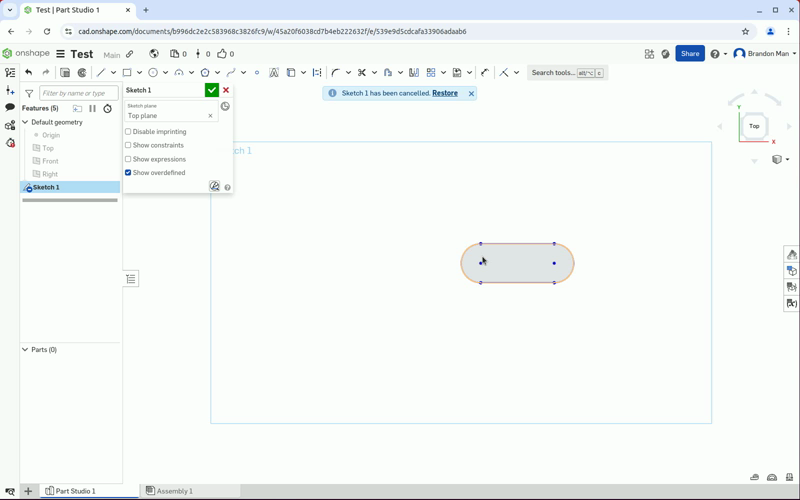
click(482, 256)
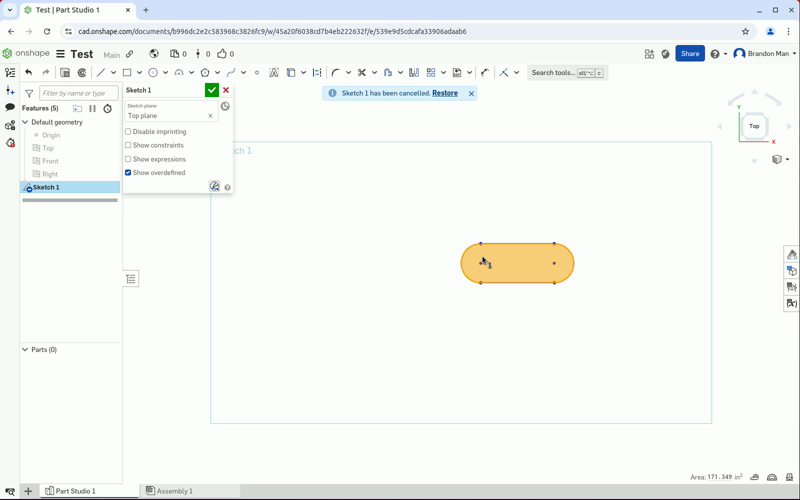
mouse_move(73, 352)
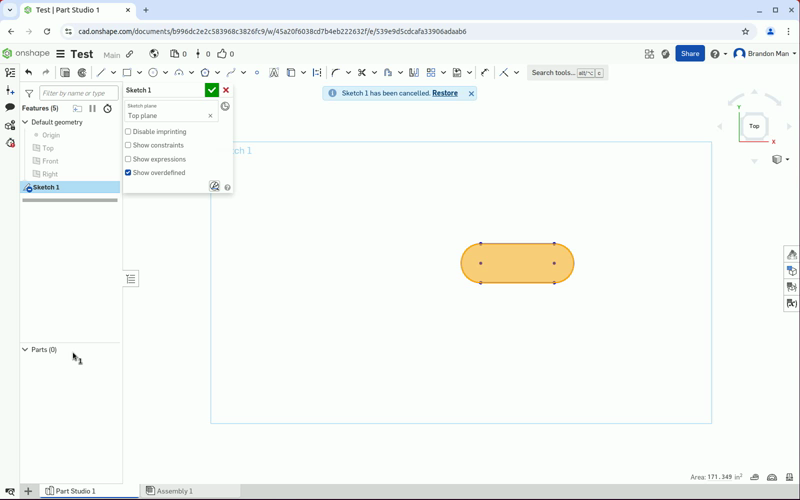
key(shift+y)
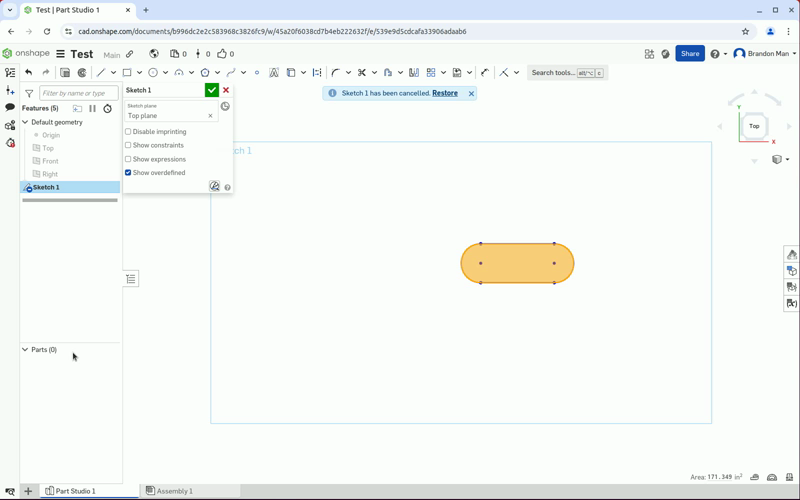
key(shift+e)
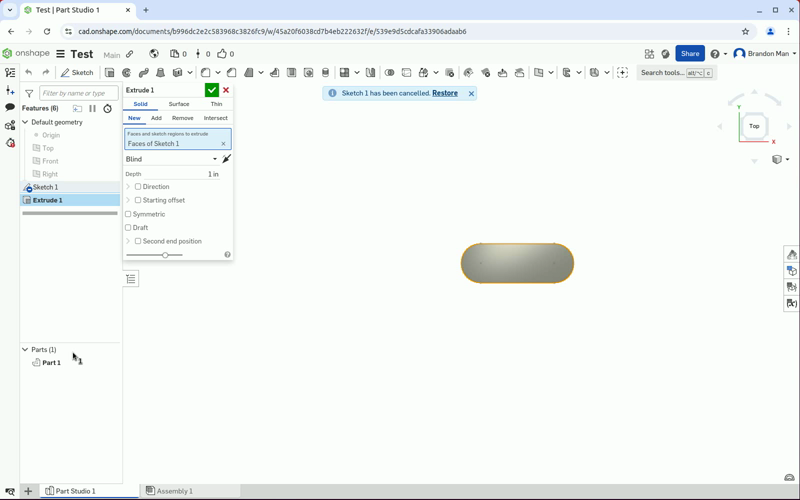
mouse_move(143, 106)
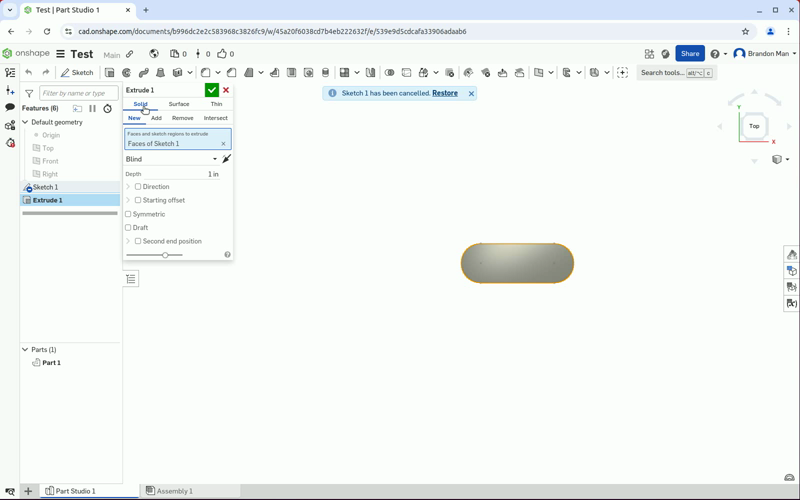
click(143, 106)
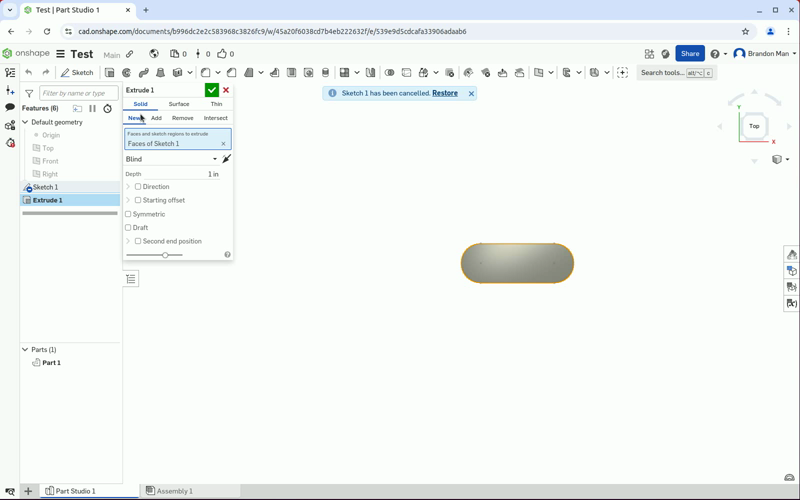
mouse_move(137, 120)
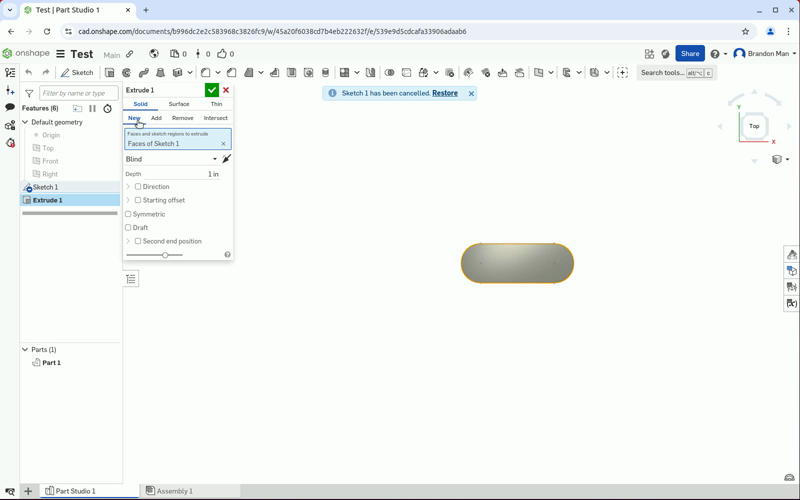
click(137, 120)
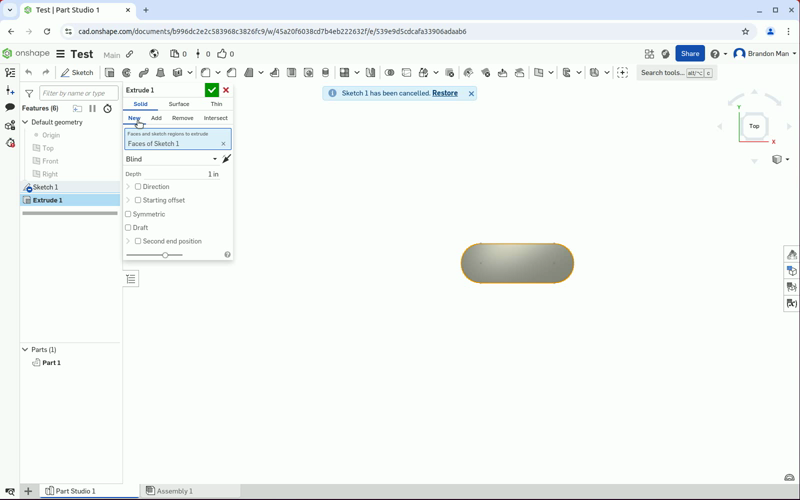
key(tab, 4)
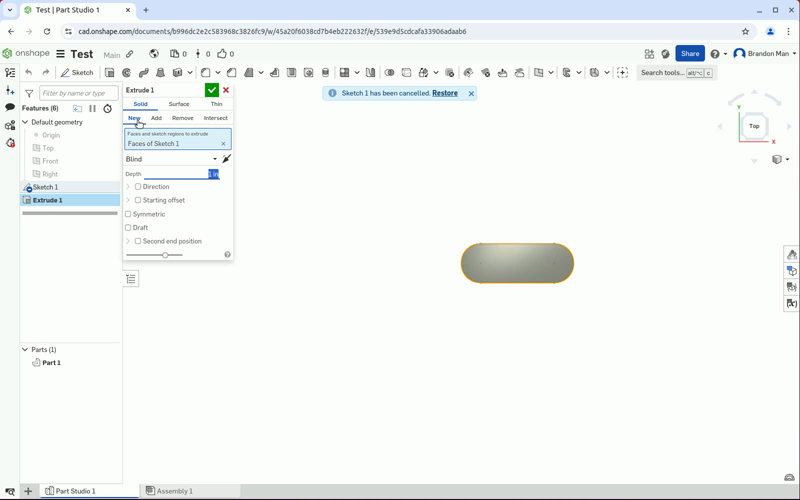
text(1.204)
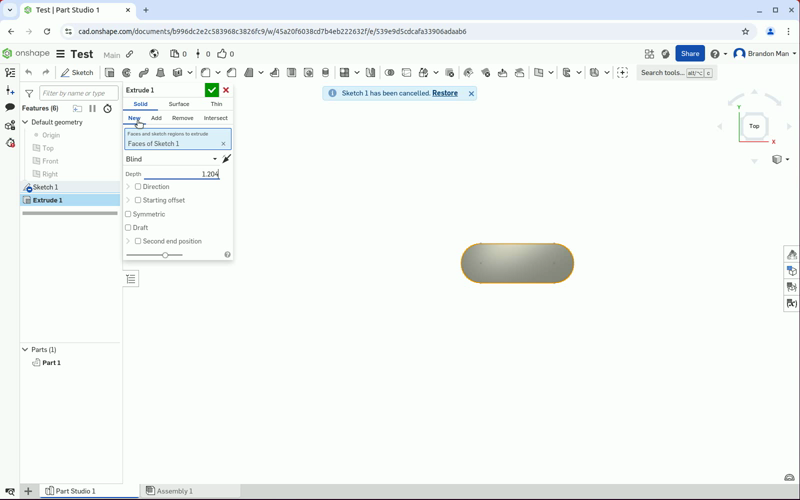
key(enter)
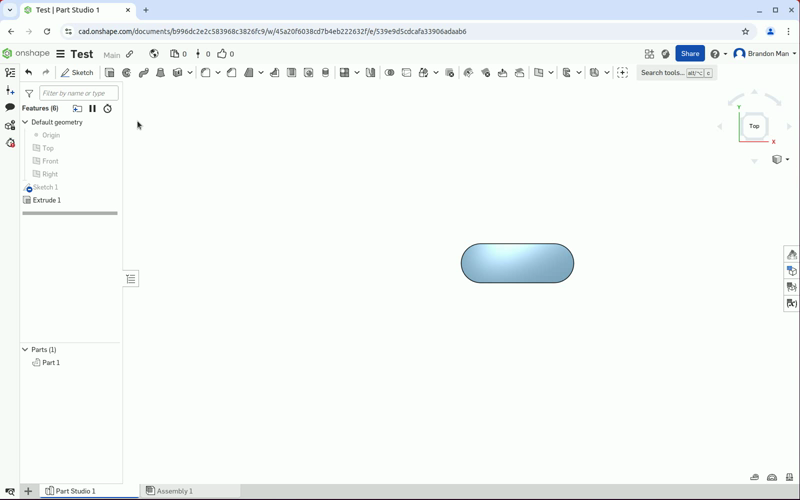
key(shift+h)
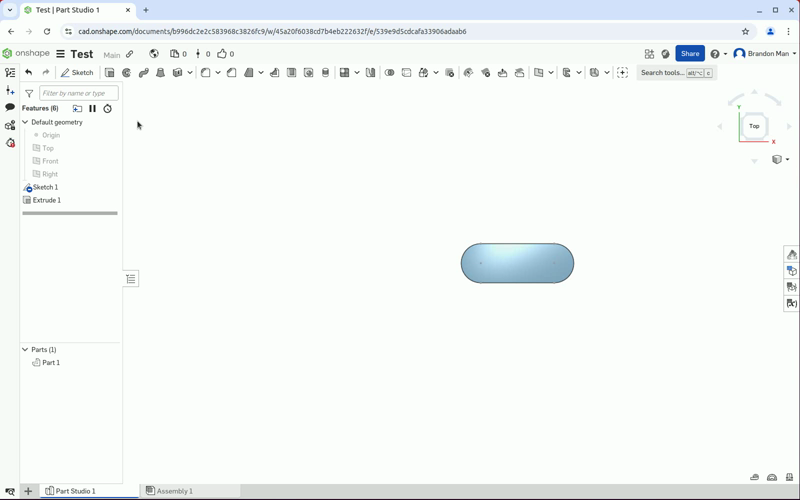
key(shift+h)
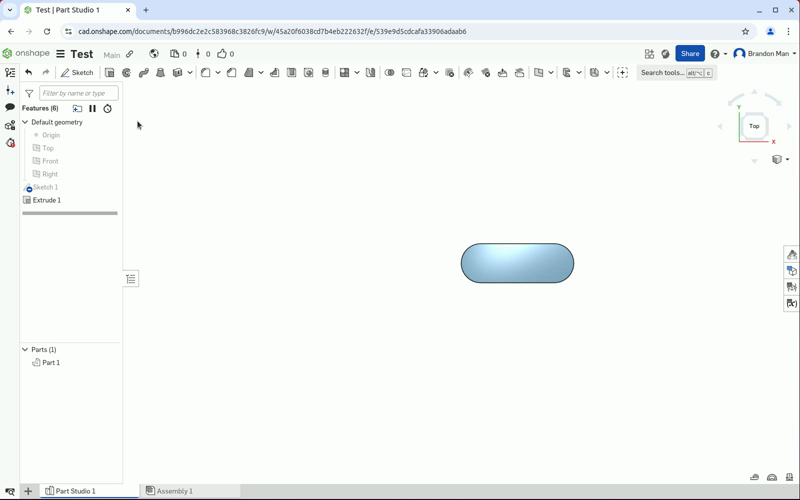
mouse_move(73, 189)
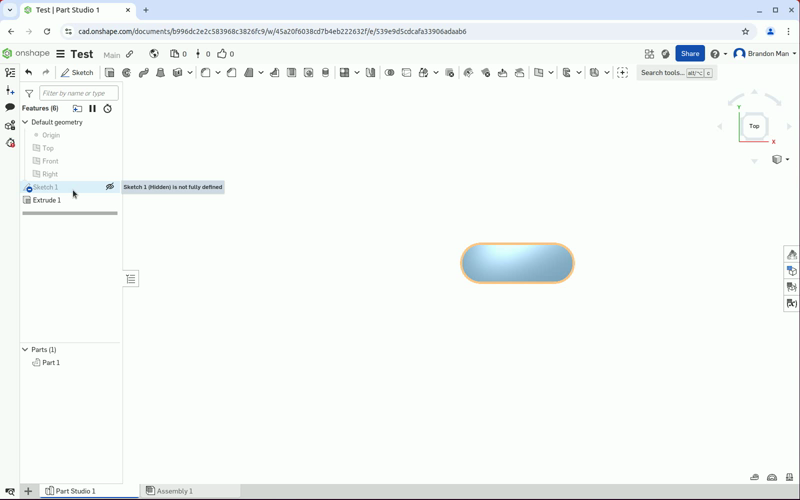
click(73, 189)
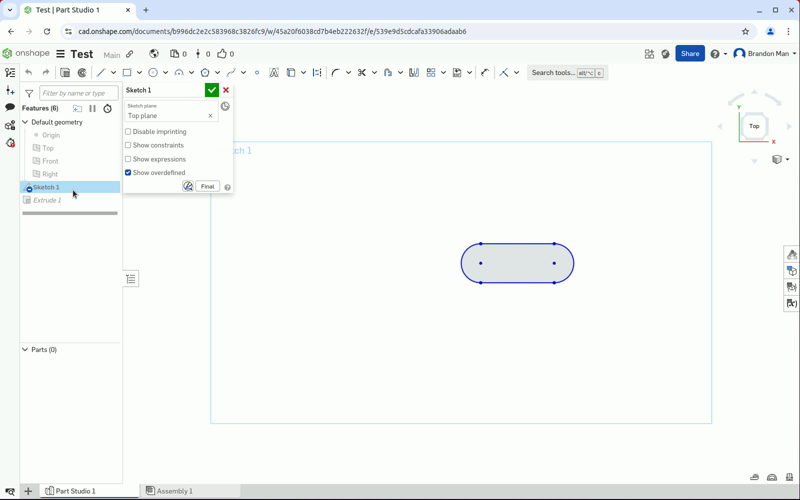
mouse_move(229, 92)
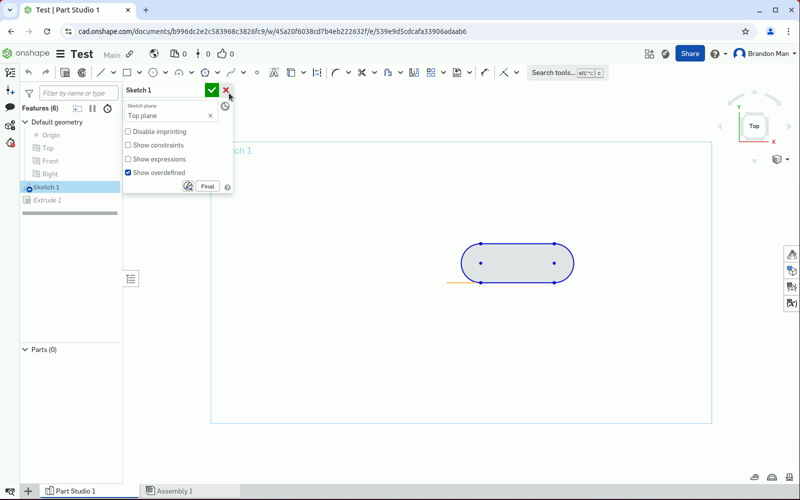
click(229, 92)
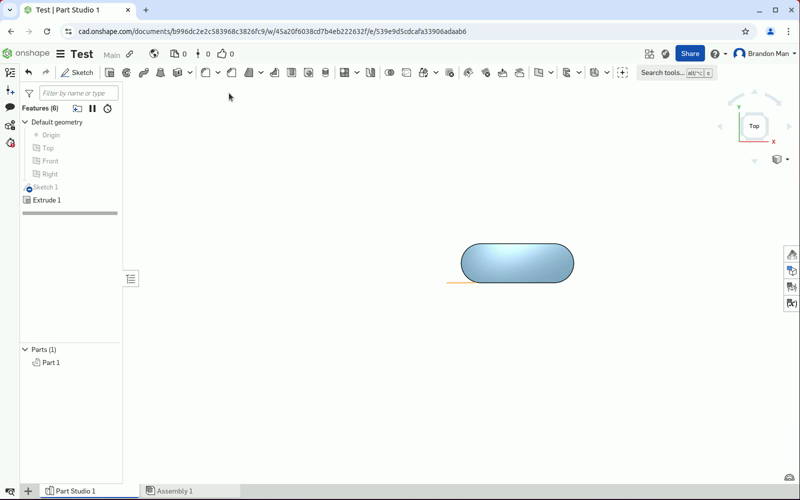
mouse_move(541, 75)
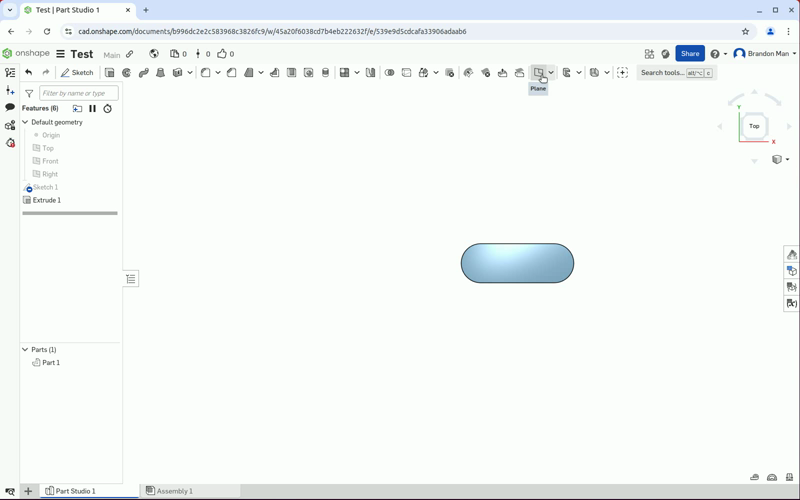
click(541, 75)
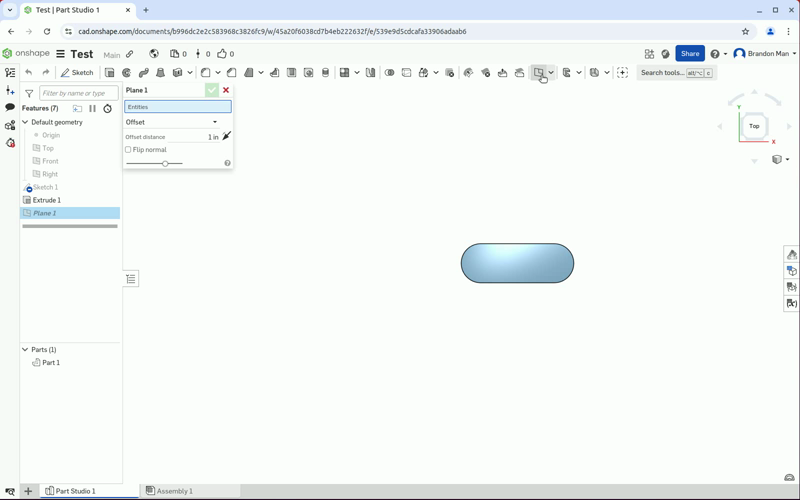
mouse_move(73, 150)
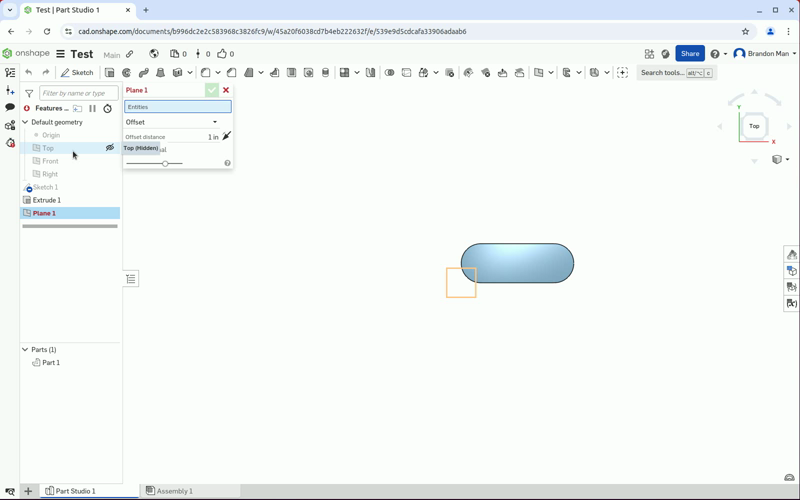
click(73, 150)
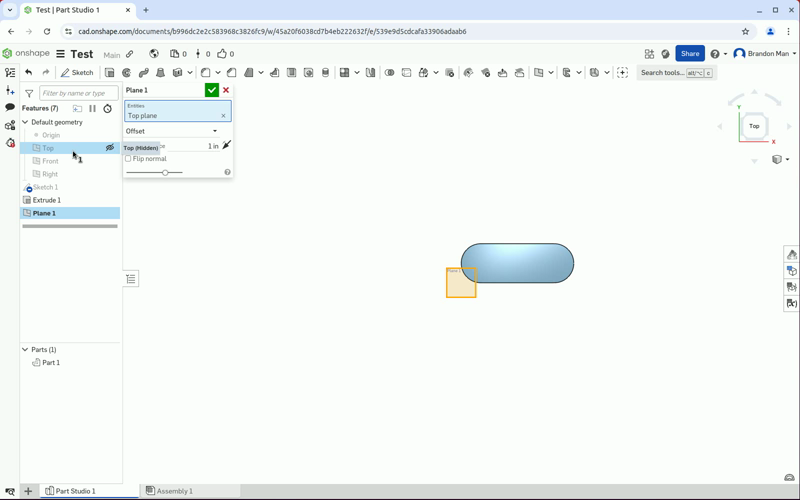
key(tab, 2)
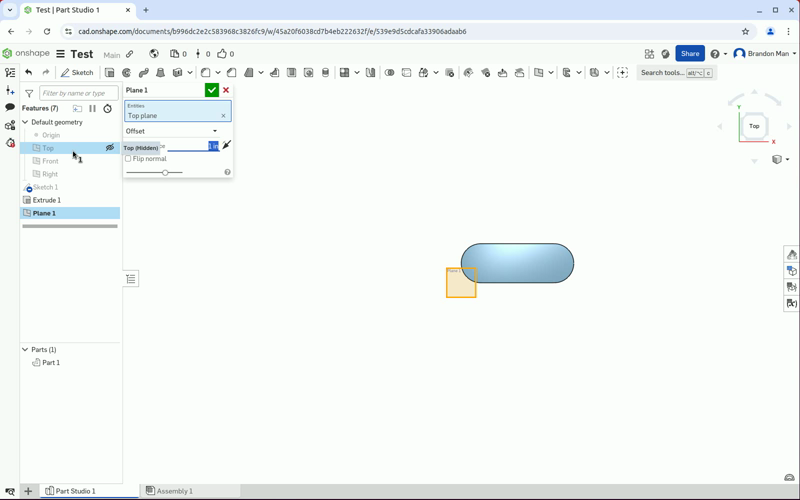
text(1.202)
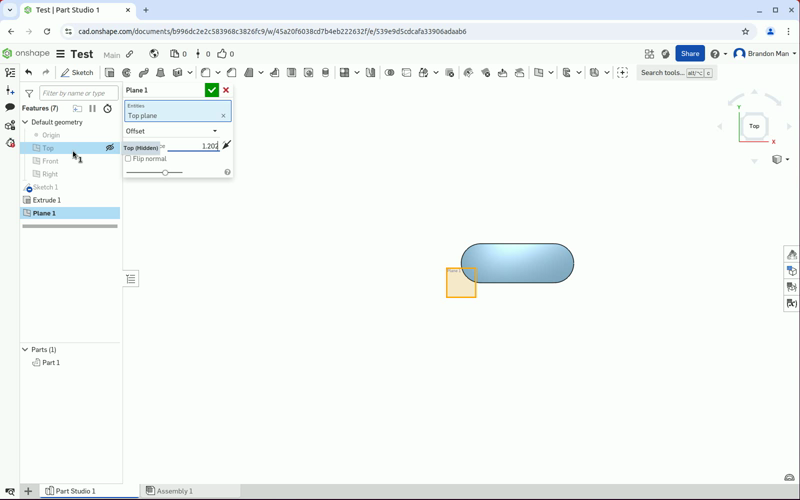
key(enter, 2)
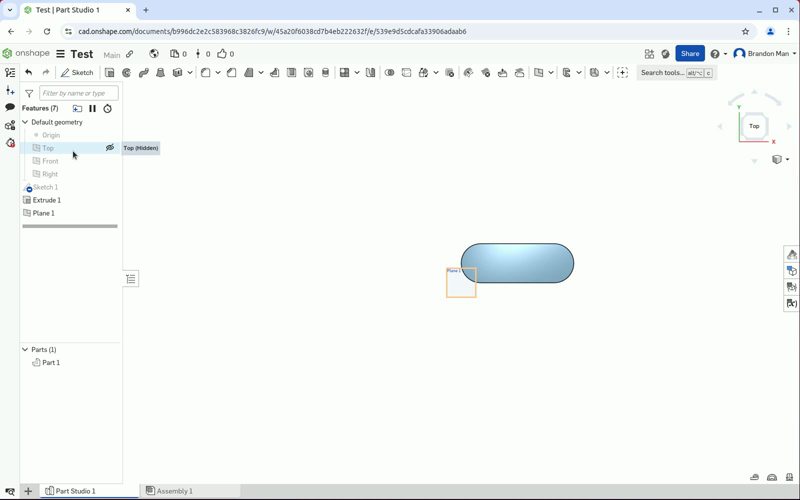
key(shift+s)
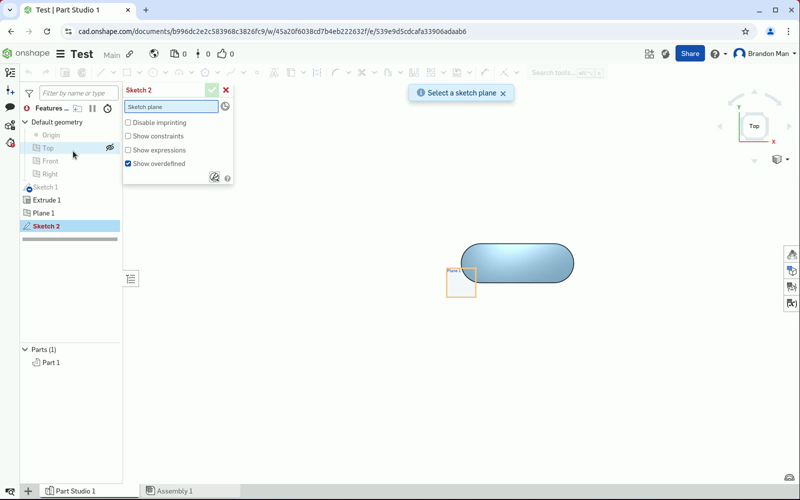
mouse_move(73, 215)
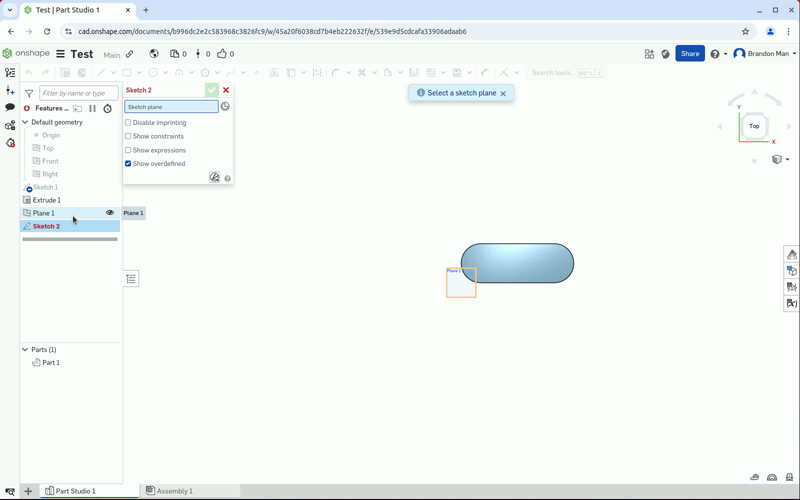
click(73, 215)
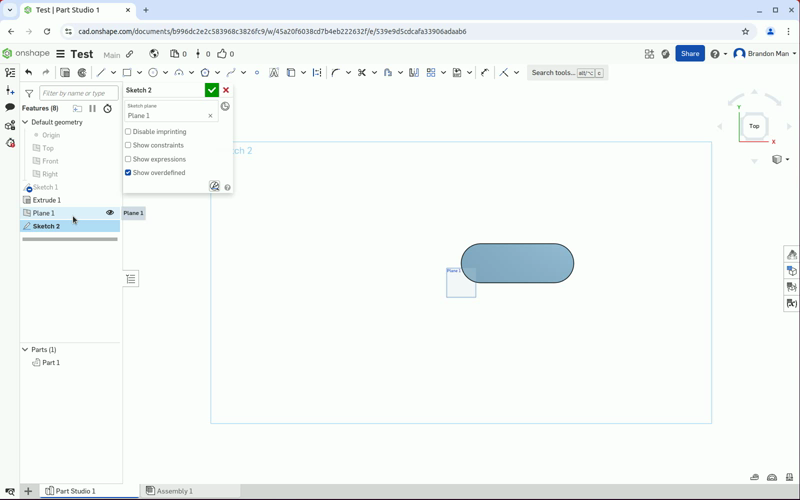
mouse_move(73, 352)
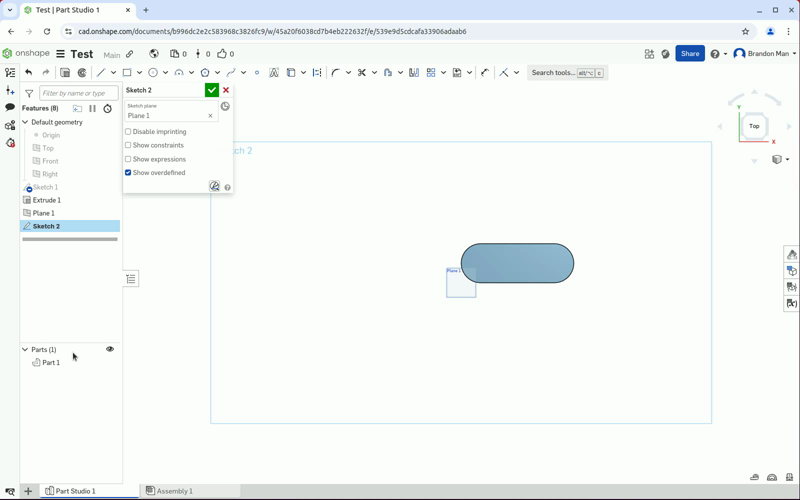
key(y)
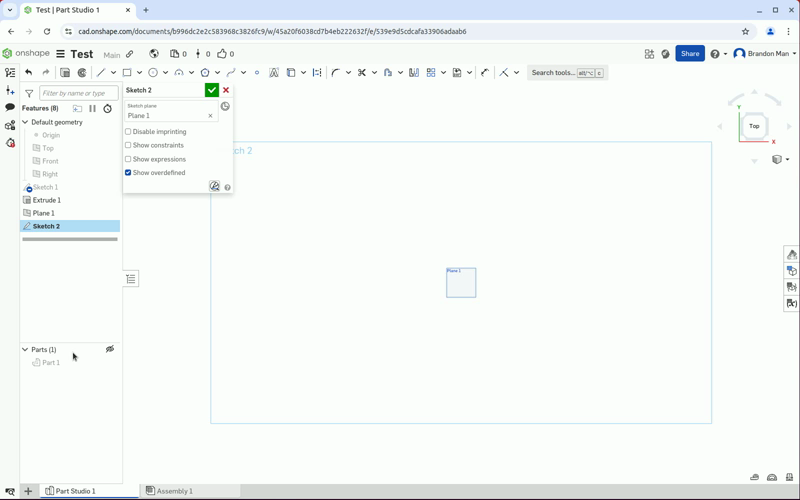
key(l)
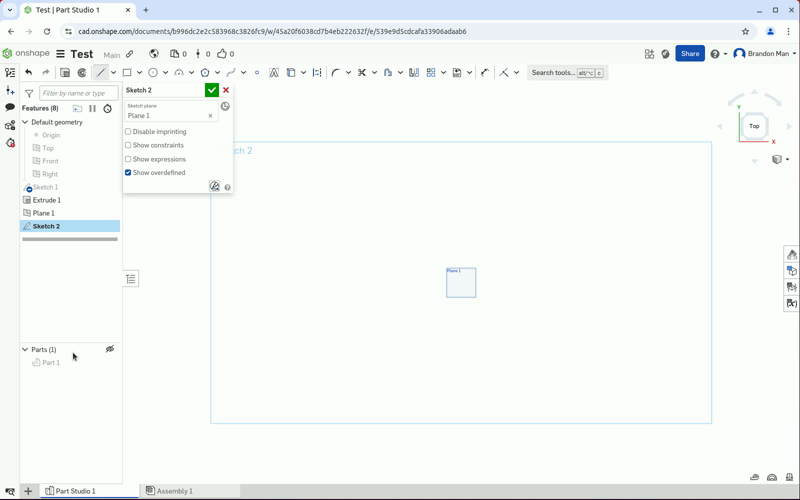
key_down(shift)
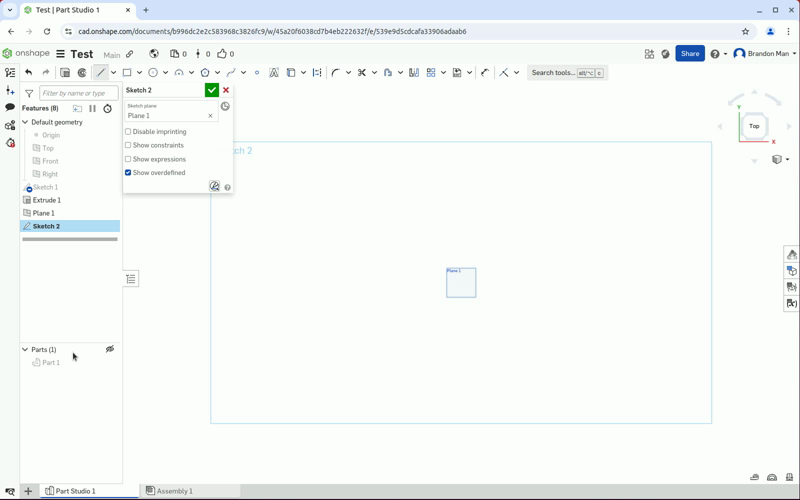
mouse_move(480, 279)
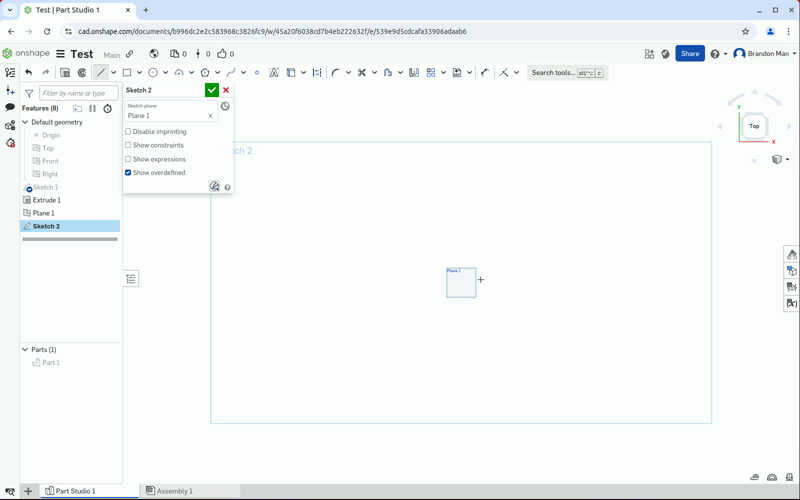
click(480, 279)
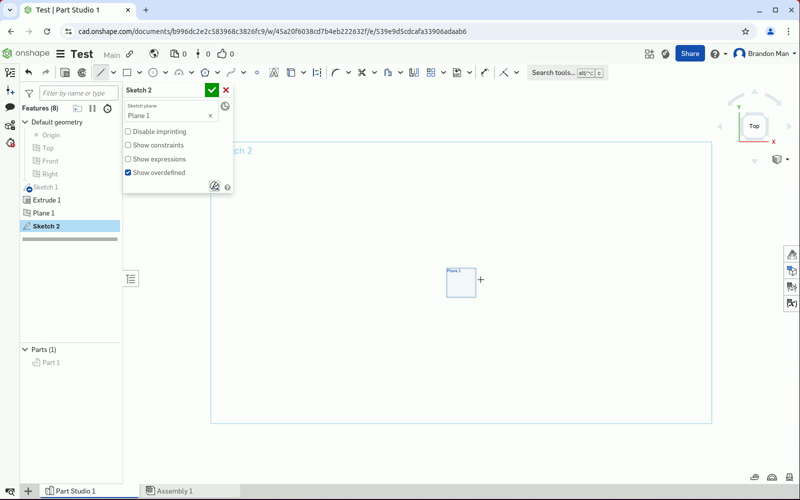
key_up(shift)
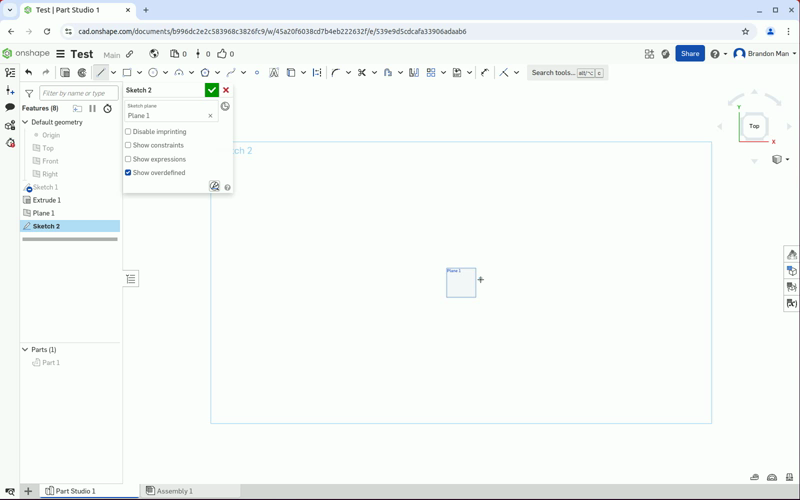
key_down(shift)
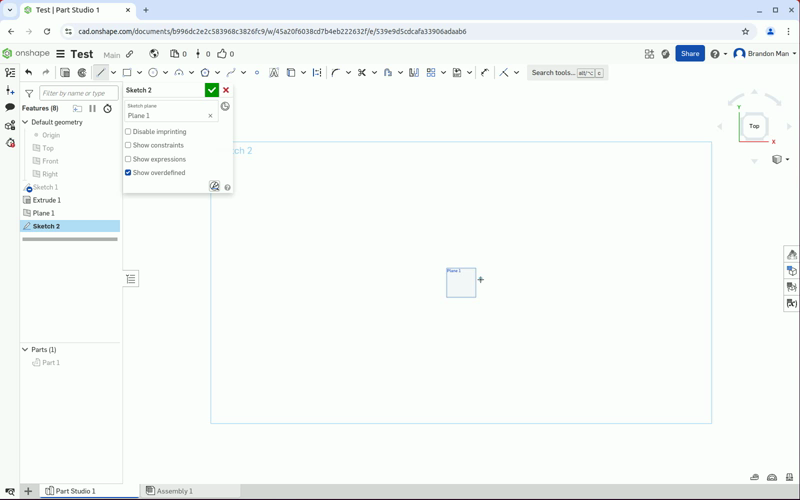
mouse_move(554, 279)
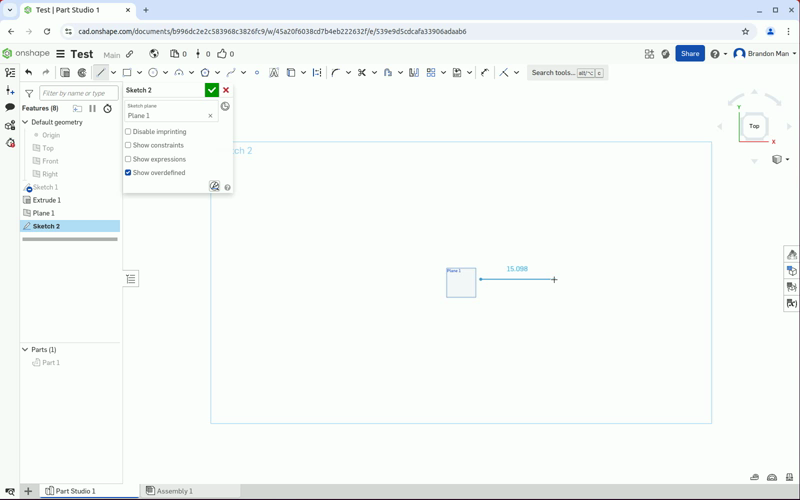
click(554, 279)
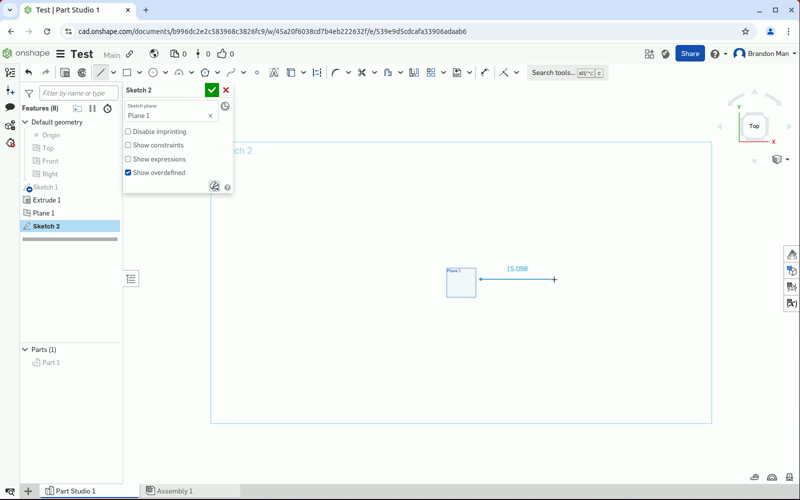
key_up(shift)
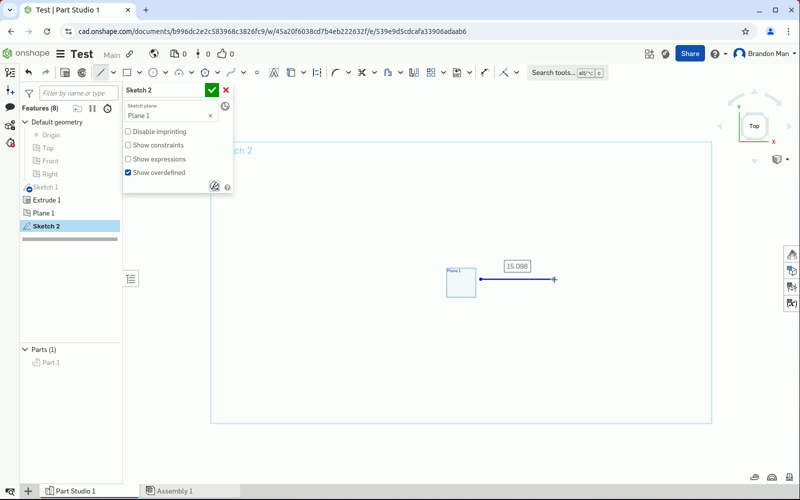
key(esc)
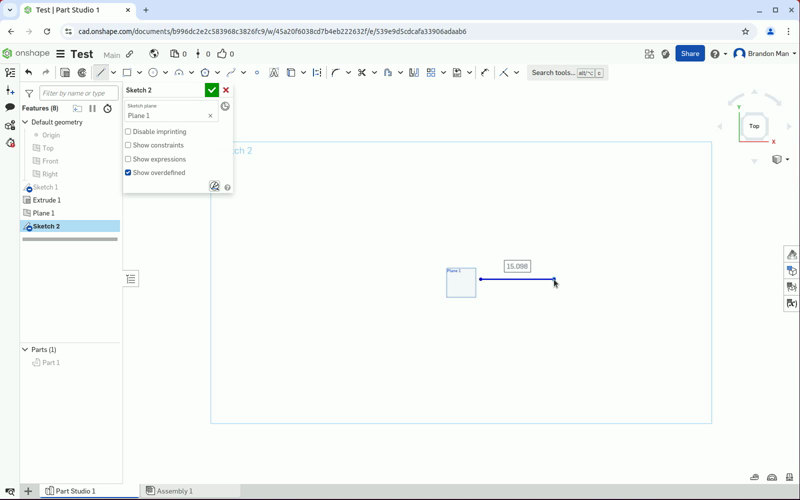
key(a)
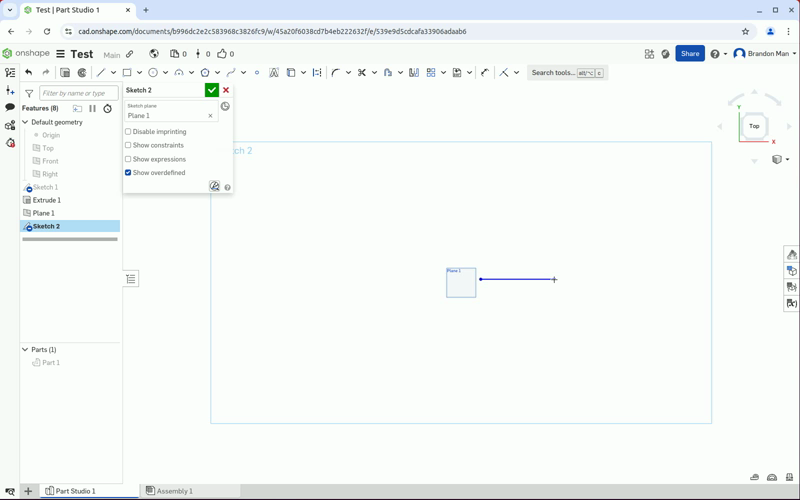
mouse_move(554, 279)
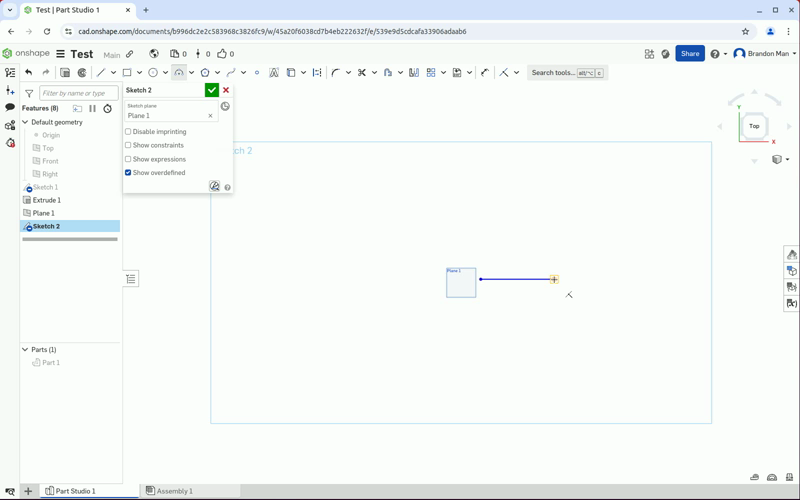
click(554, 279)
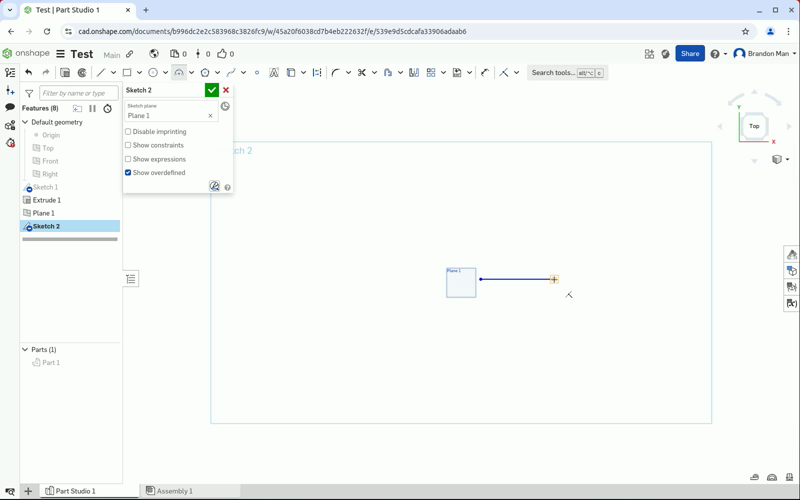
key_down(shift)
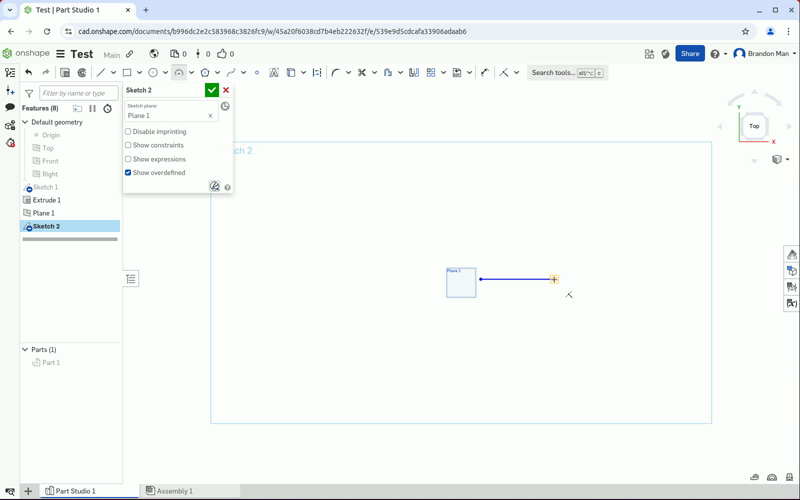
mouse_move(554, 248)
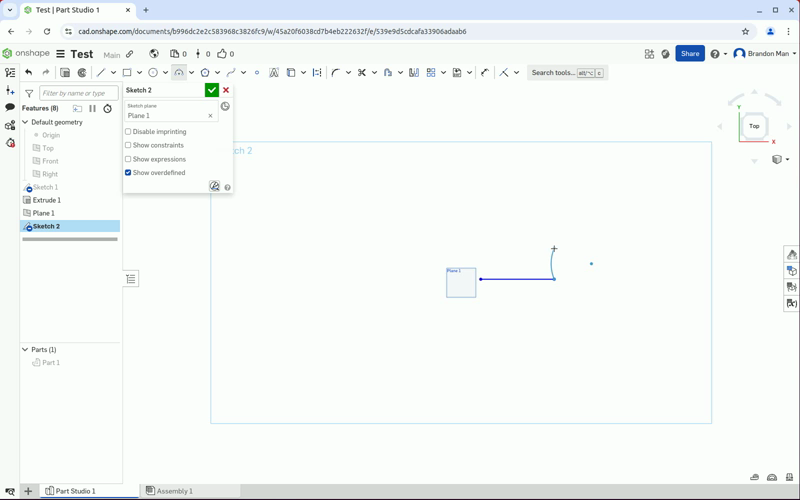
click(554, 248)
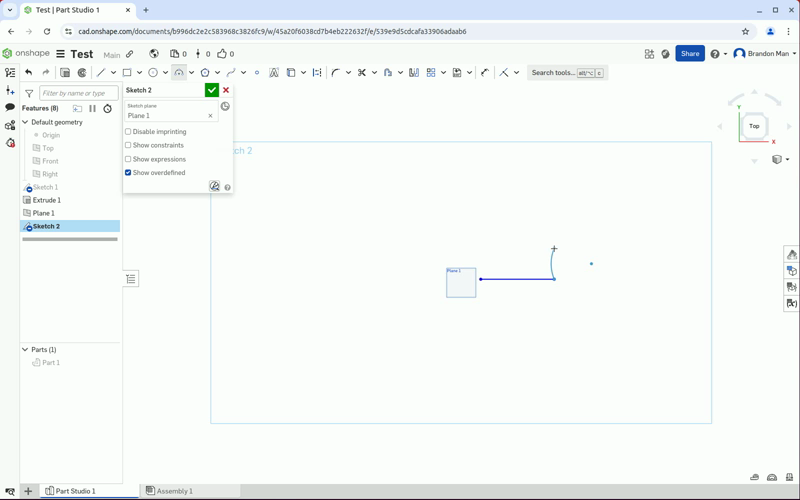
mouse_move(569, 264)
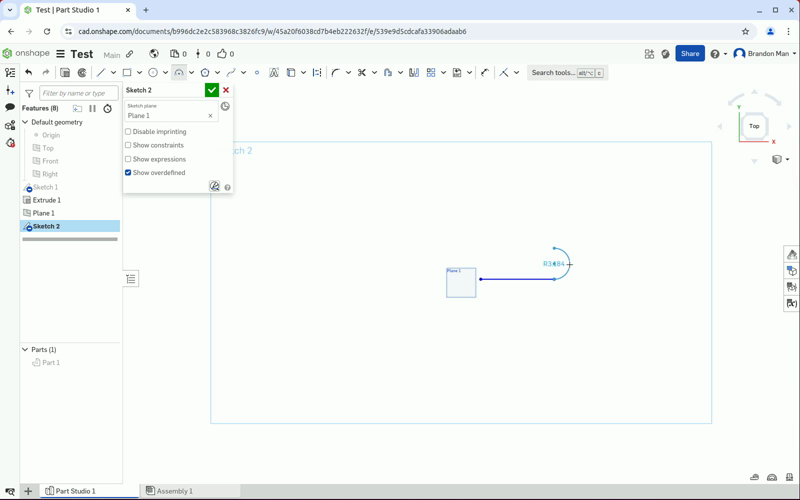
click(569, 264)
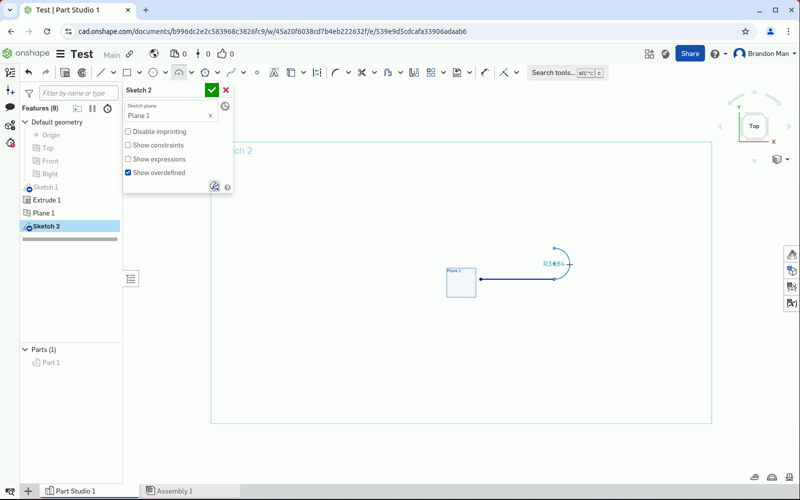
key_up(shift)
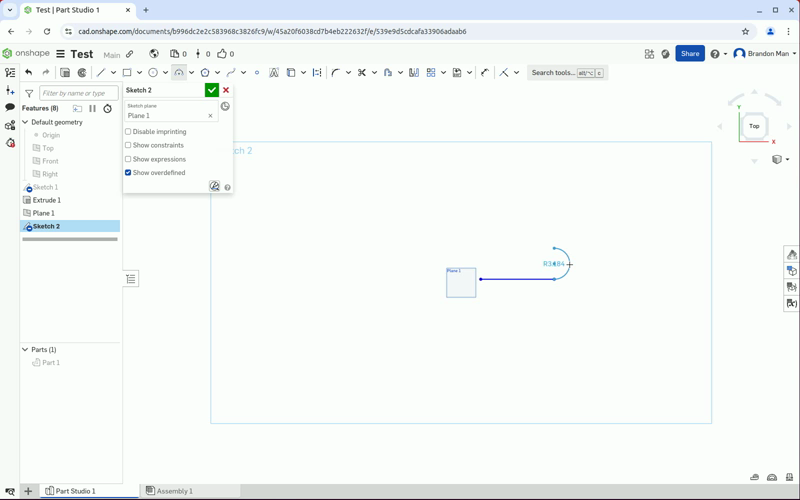
key(esc)
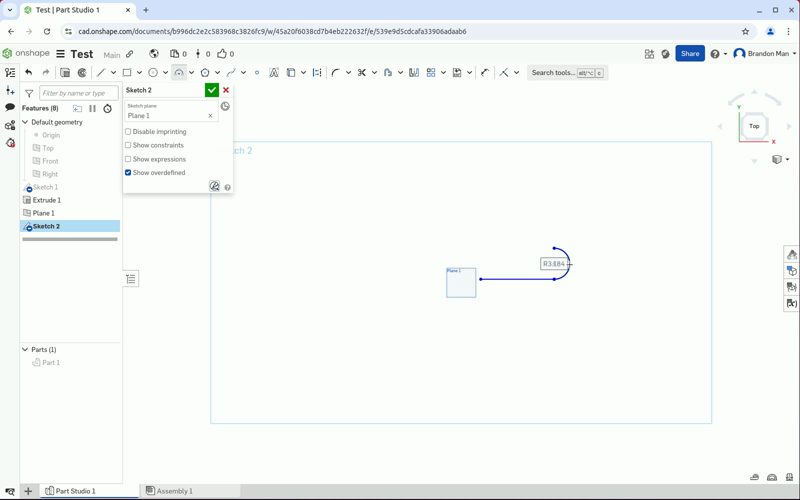
key(l)
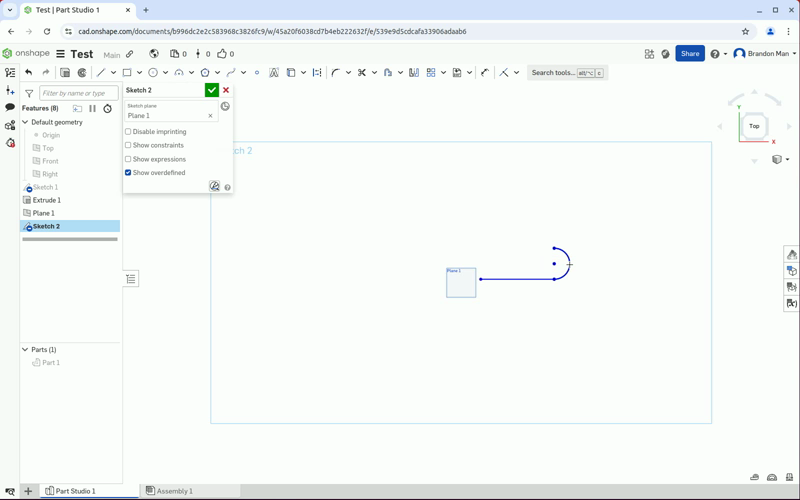
mouse_move(554, 248)
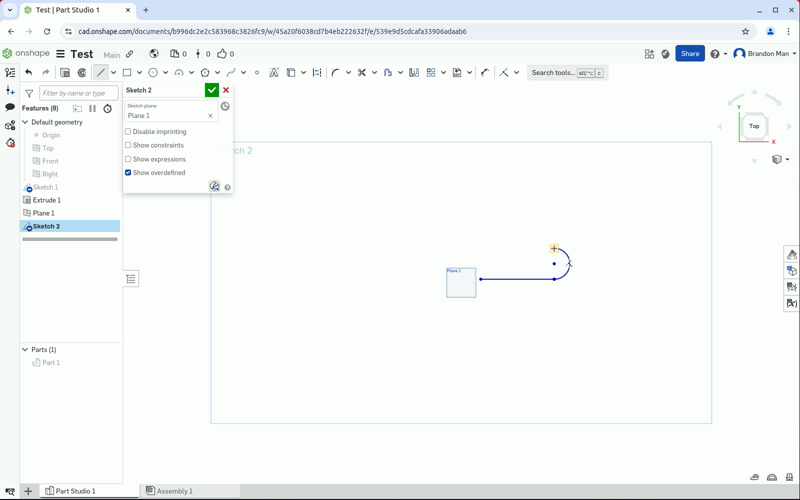
click(554, 248)
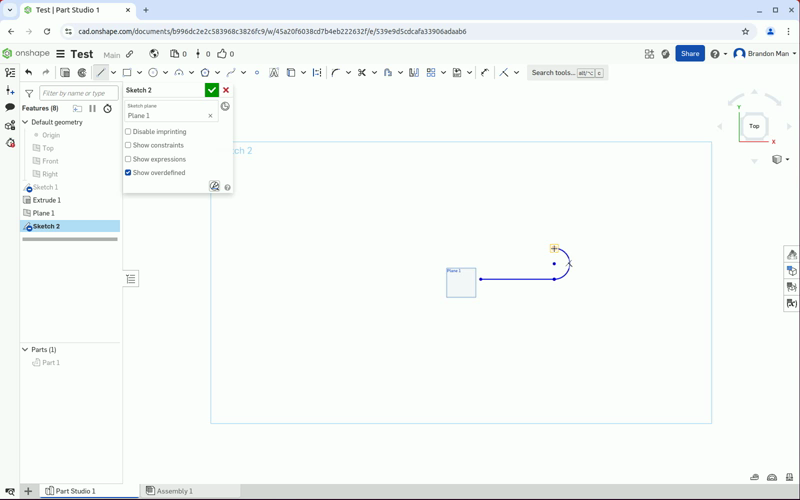
key_down(shift)
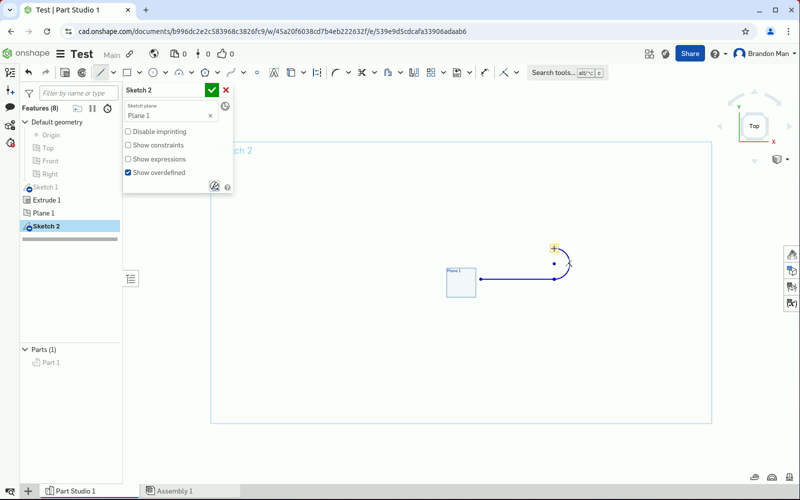
mouse_move(480, 248)
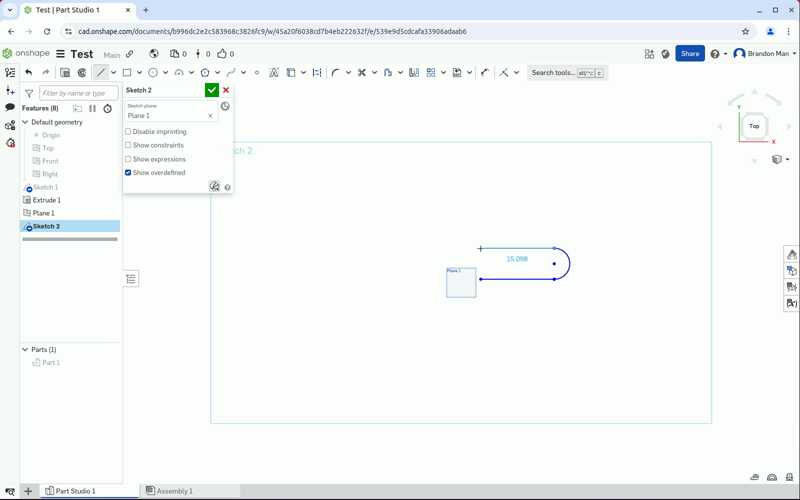
click(480, 248)
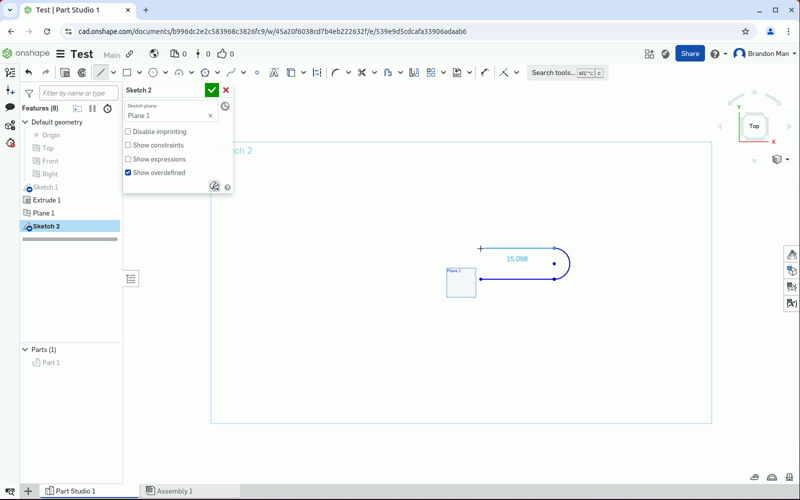
key_up(shift)
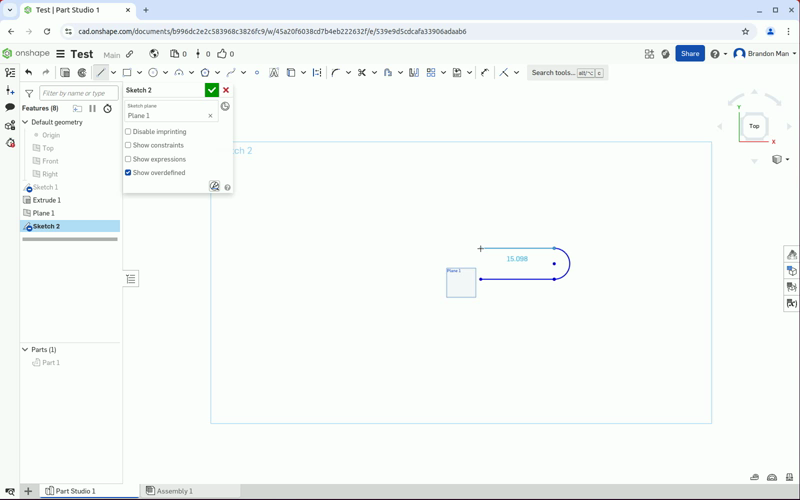
key(esc)
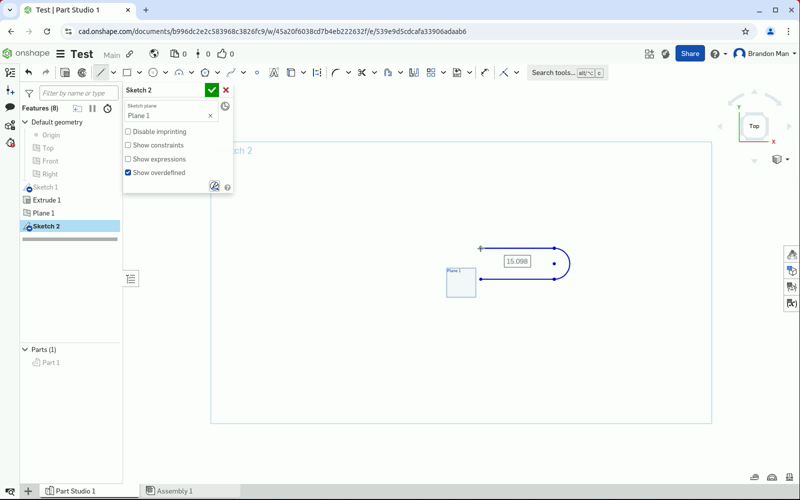
key(a)
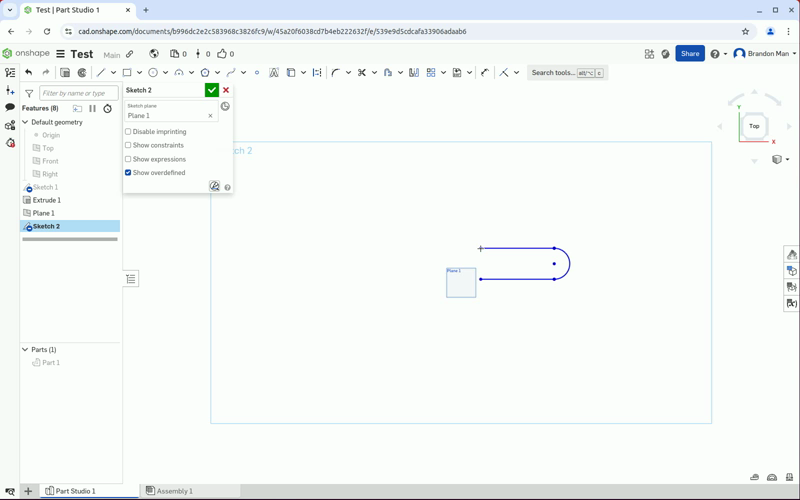
mouse_move(480, 248)
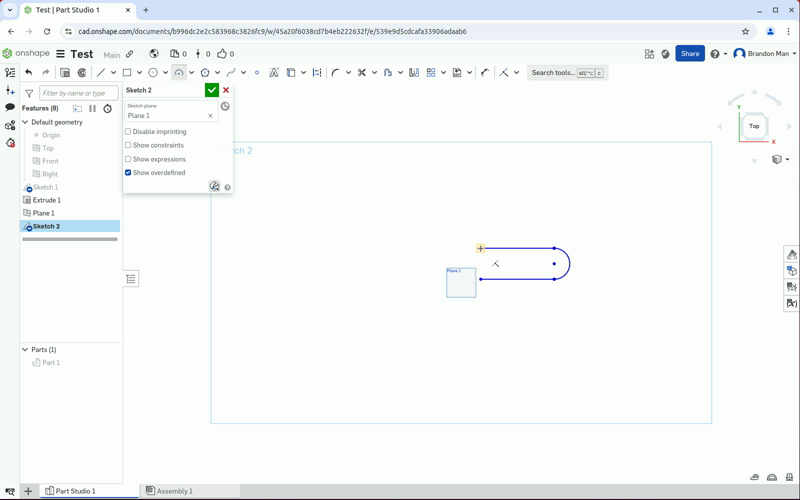
click(480, 248)
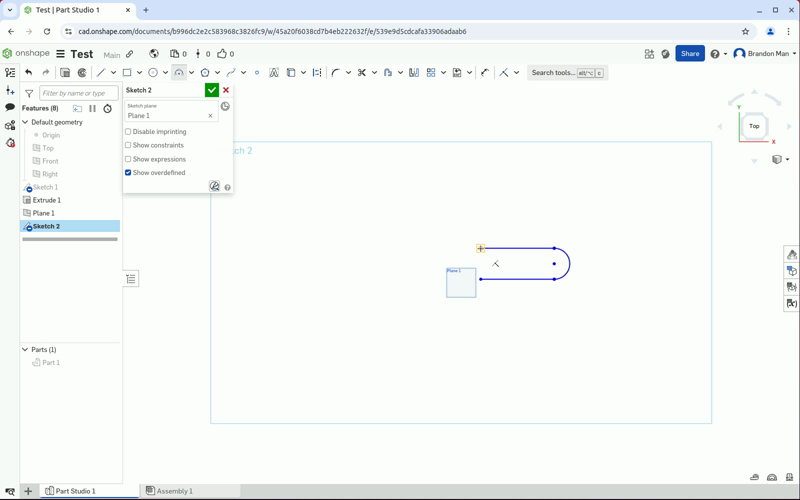
mouse_move(480, 279)
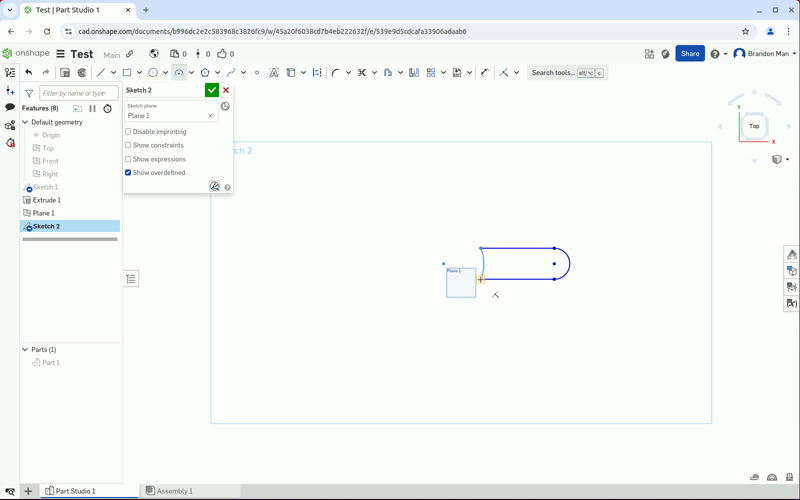
click(480, 279)
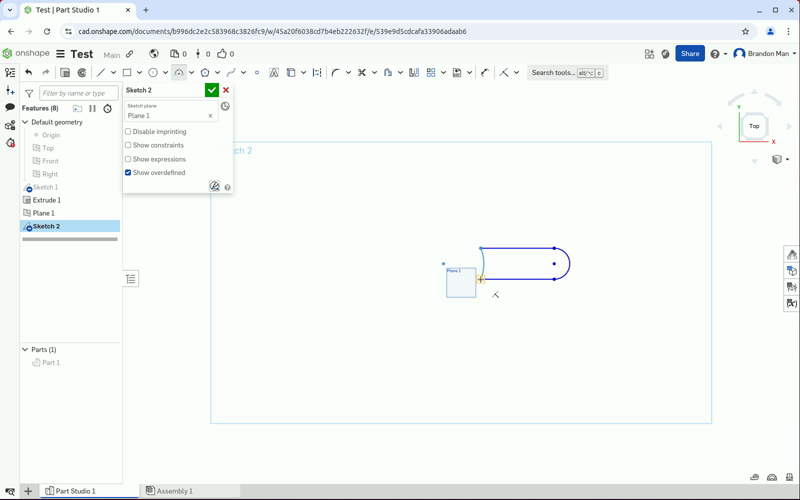
key_down(shift)
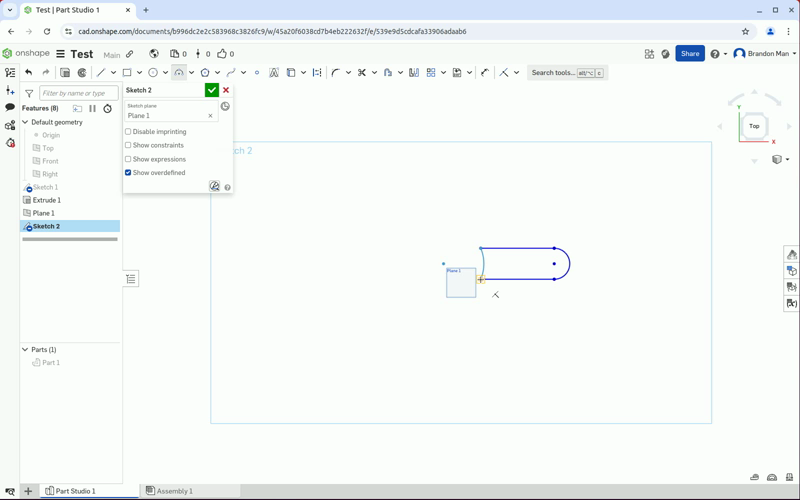
mouse_move(465, 264)
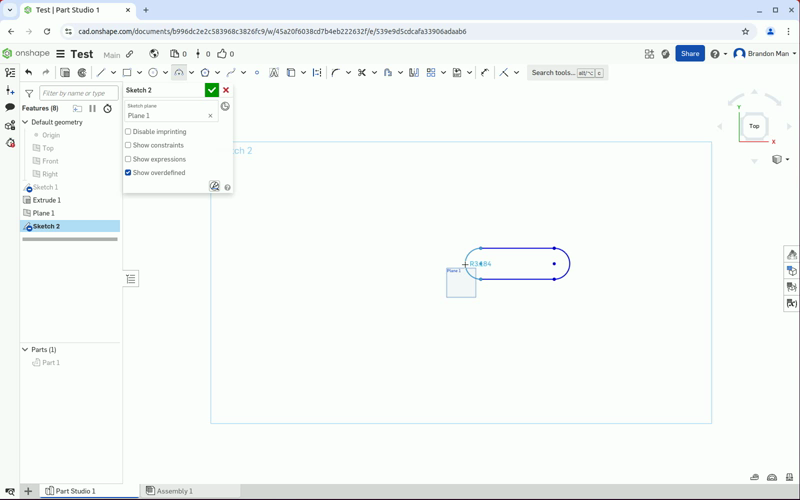
click(465, 264)
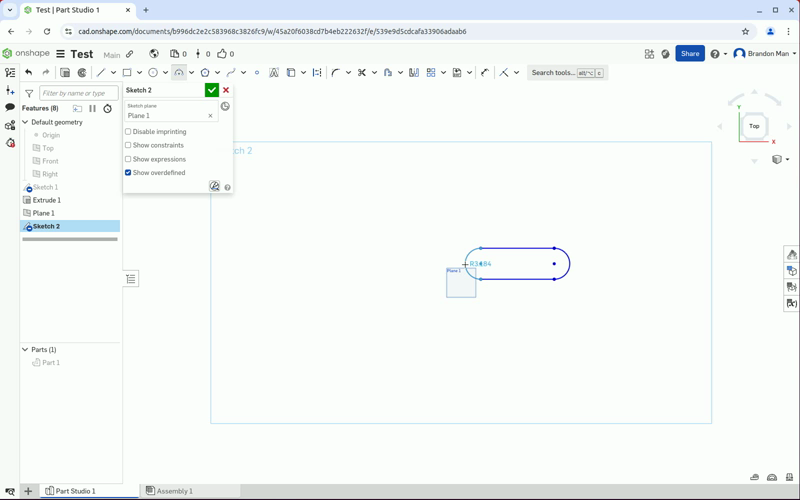
key_up(shift)
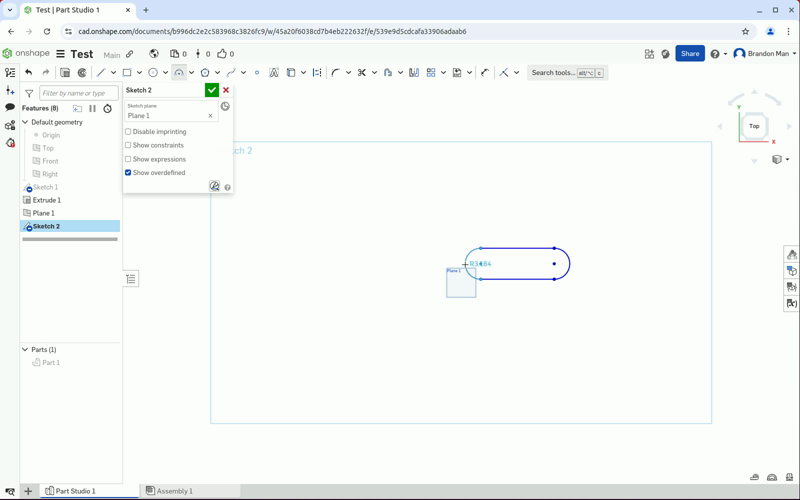
key(esc)
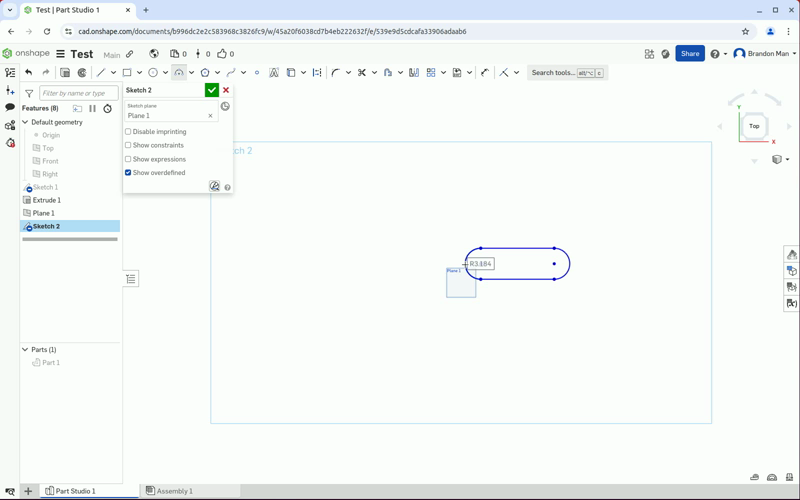
mouse_move(532, 269)
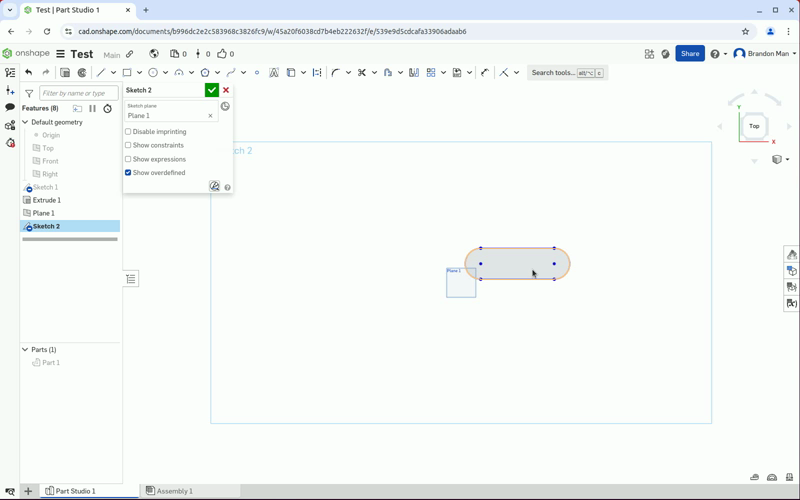
click(532, 269)
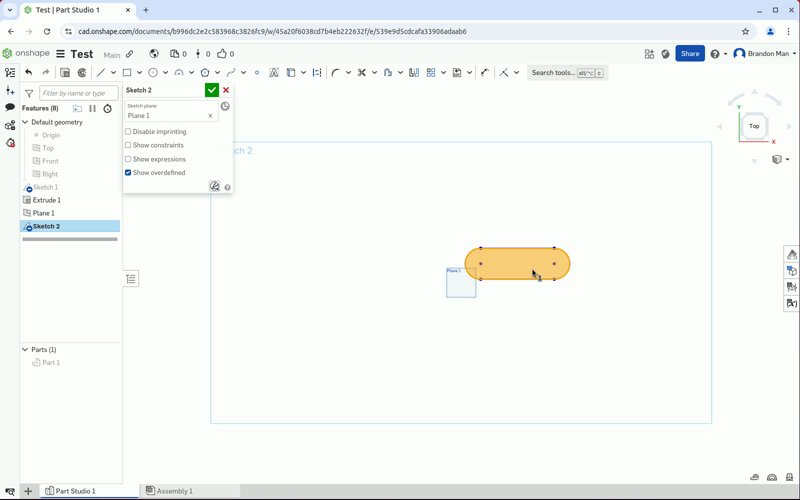
mouse_move(73, 352)
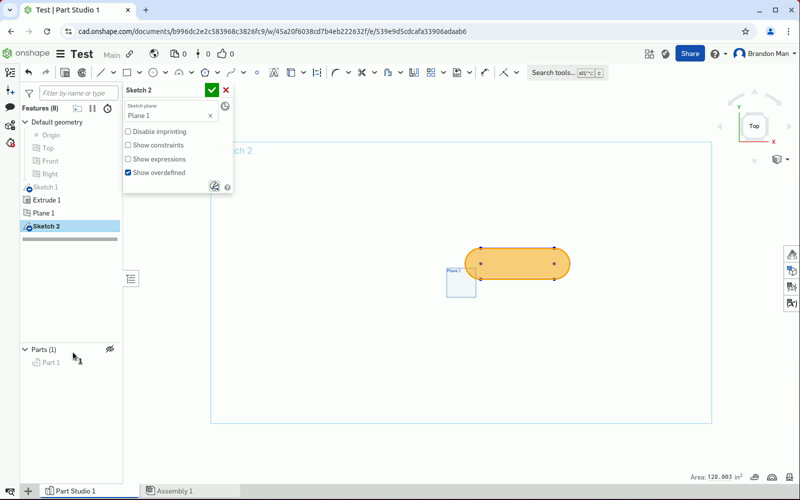
key(shift+y)
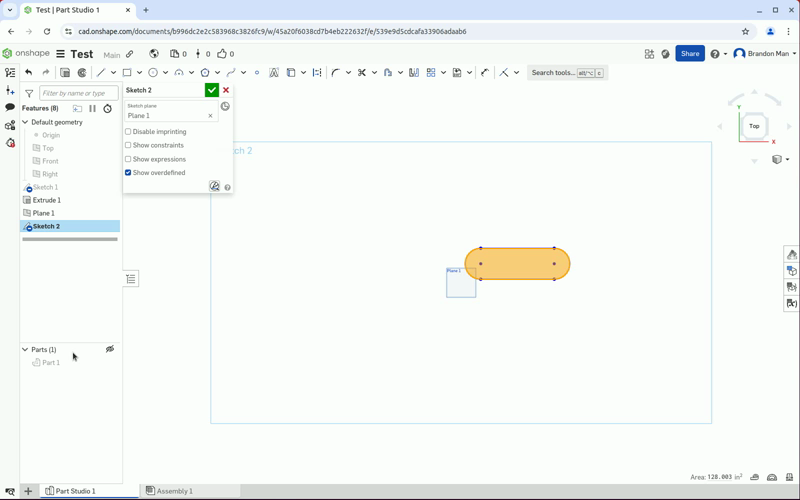
key(shift+e)
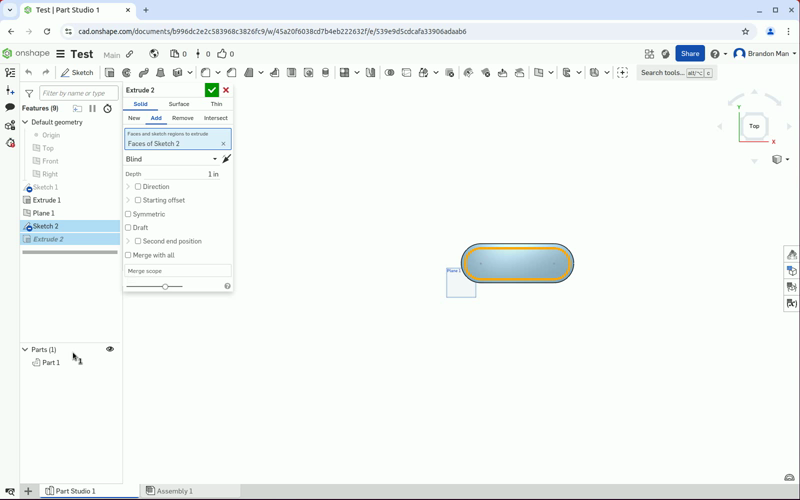
mouse_move(143, 106)
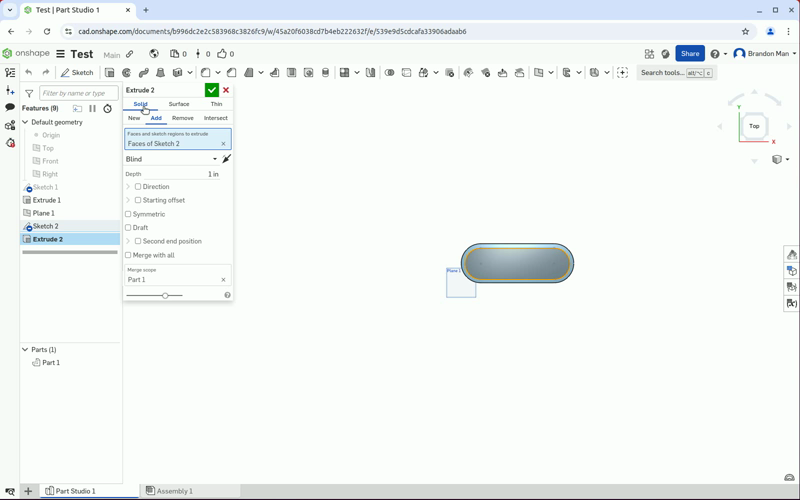
click(143, 106)
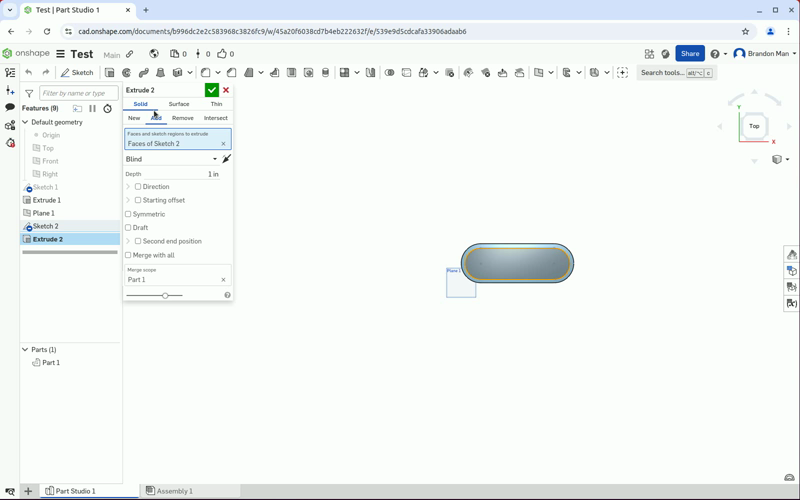
mouse_move(186, 120)
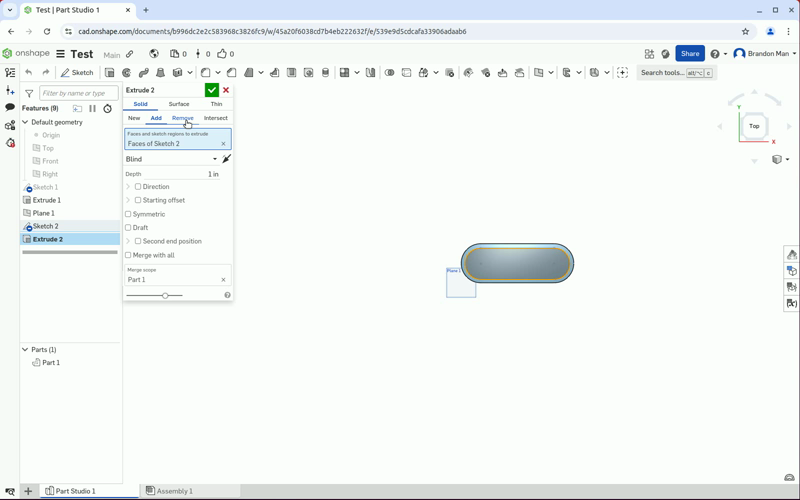
click(186, 120)
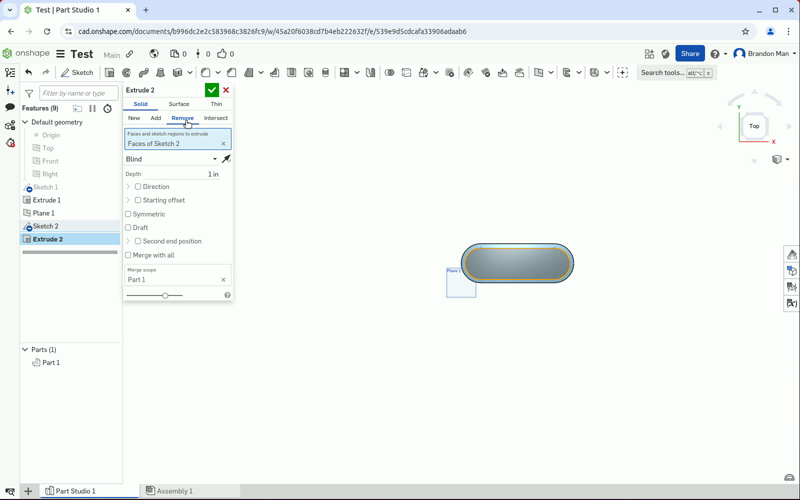
key(tab, 4)
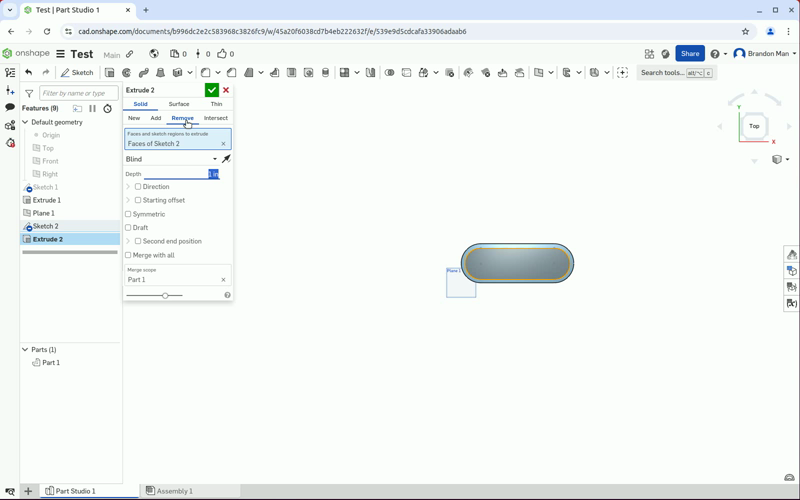
text(0.481)
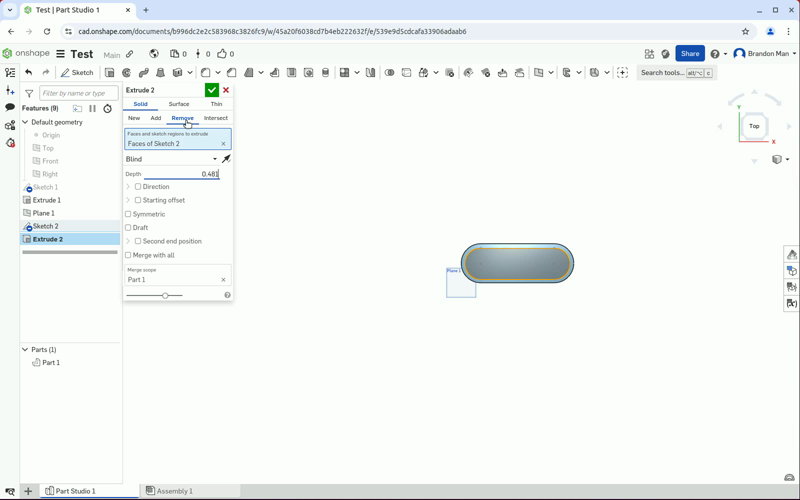
key(tab, 6)
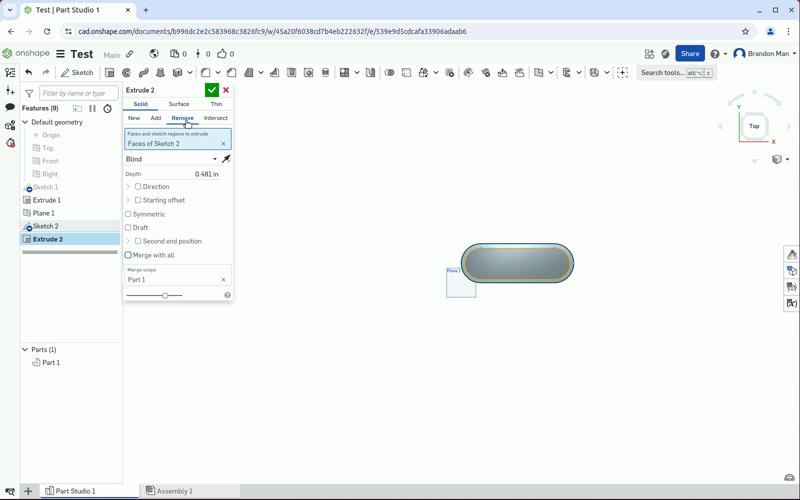
key(space)
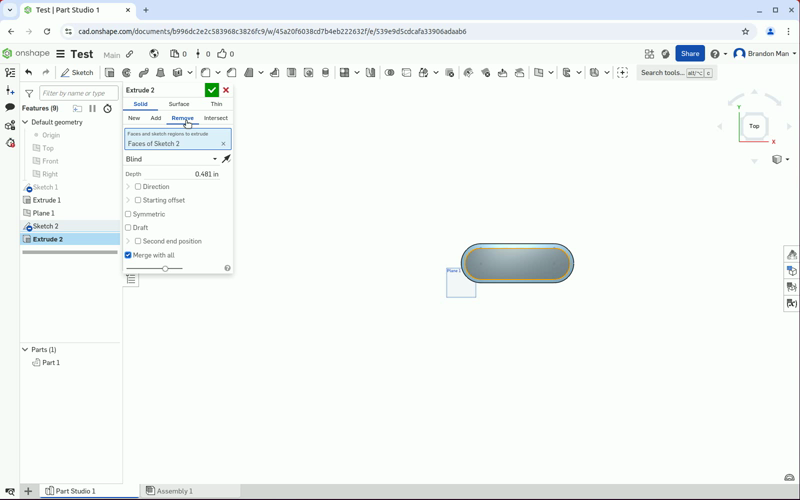
key(enter)
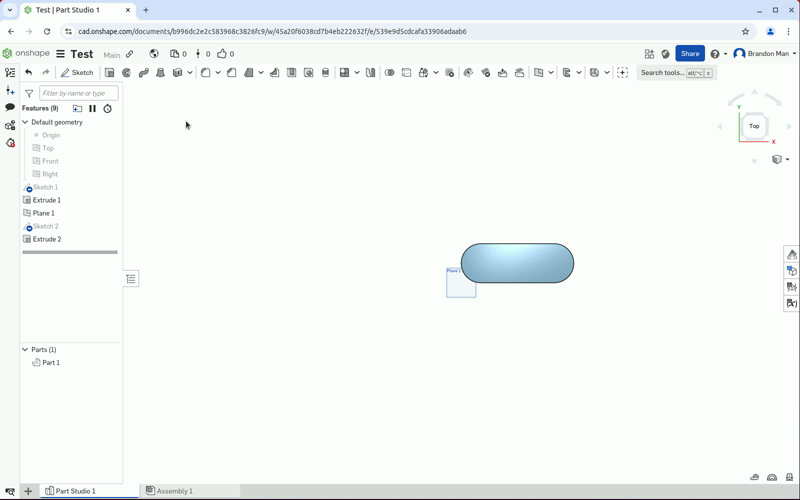
key(shift+h)
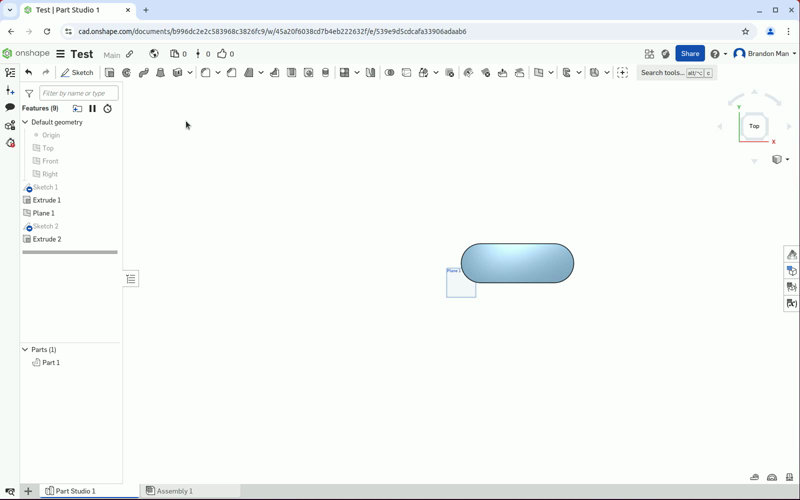
key(shift+h)
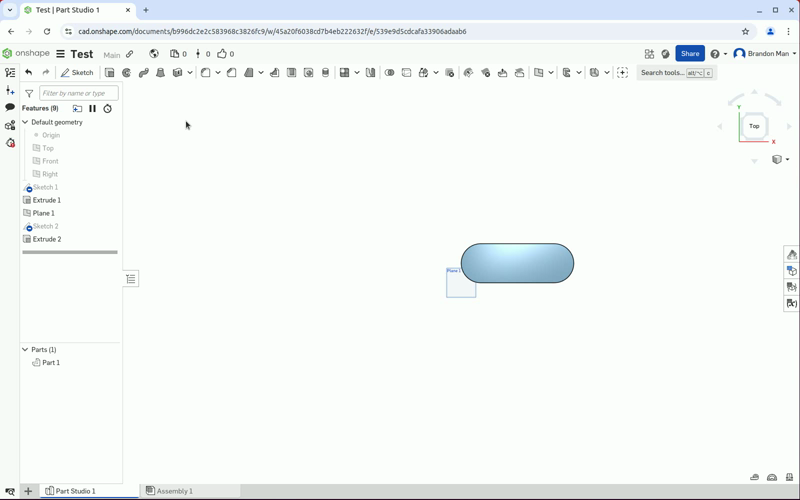
mouse_move(73, 189)
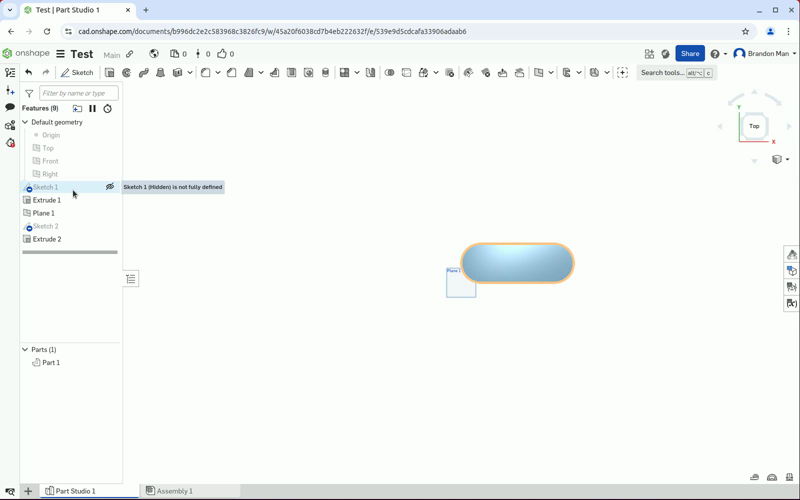
click(73, 189)
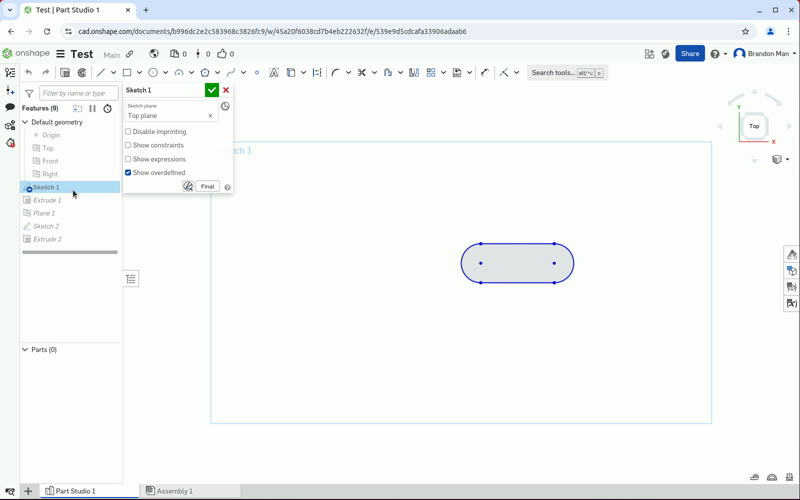
mouse_move(229, 92)
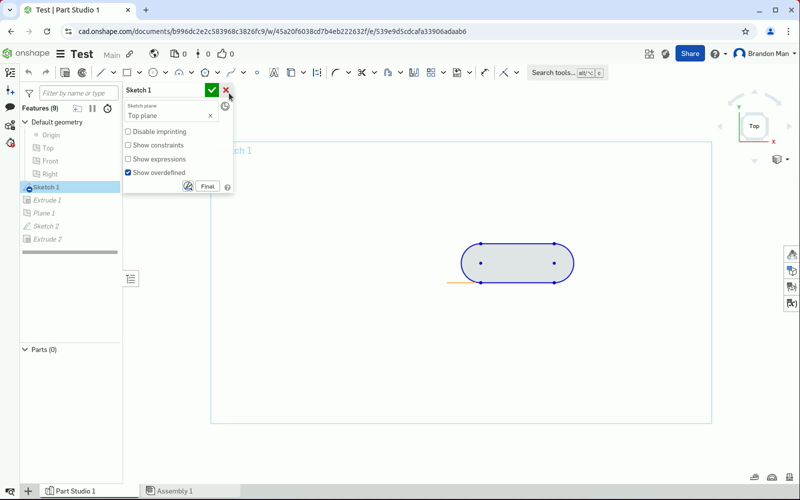
click(229, 92)
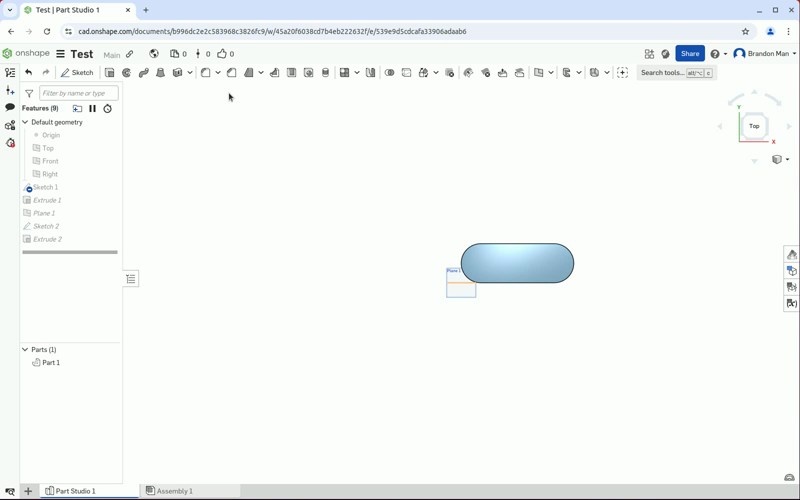
mouse_move(541, 75)
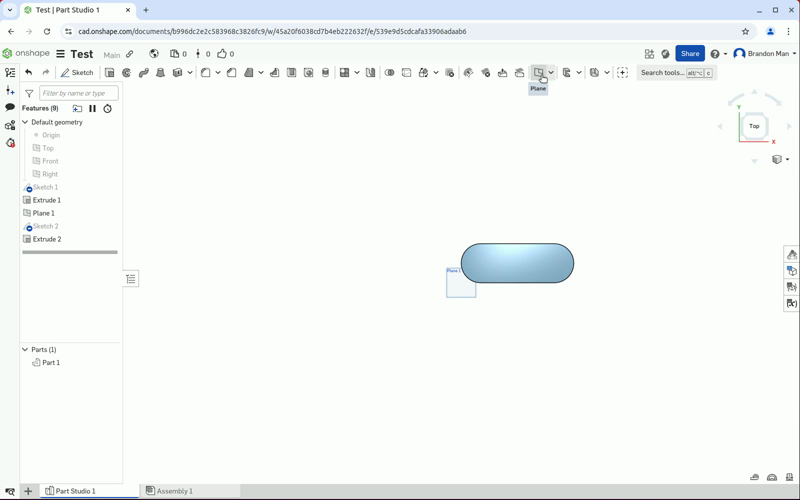
click(541, 75)
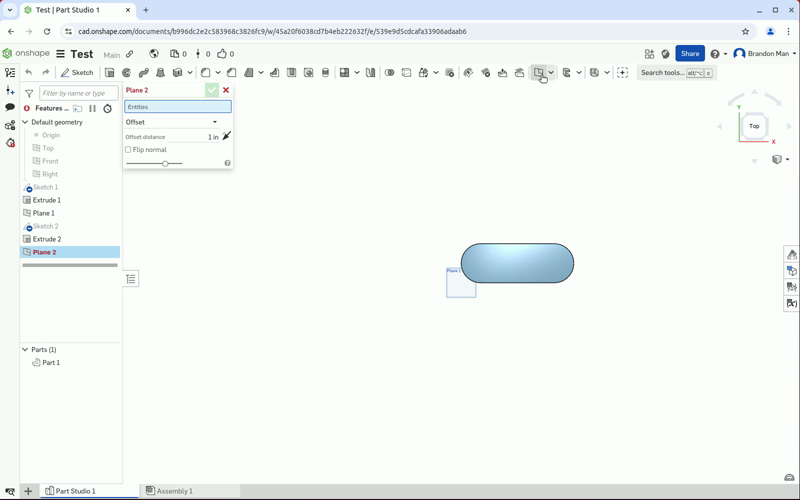
mouse_move(73, 150)
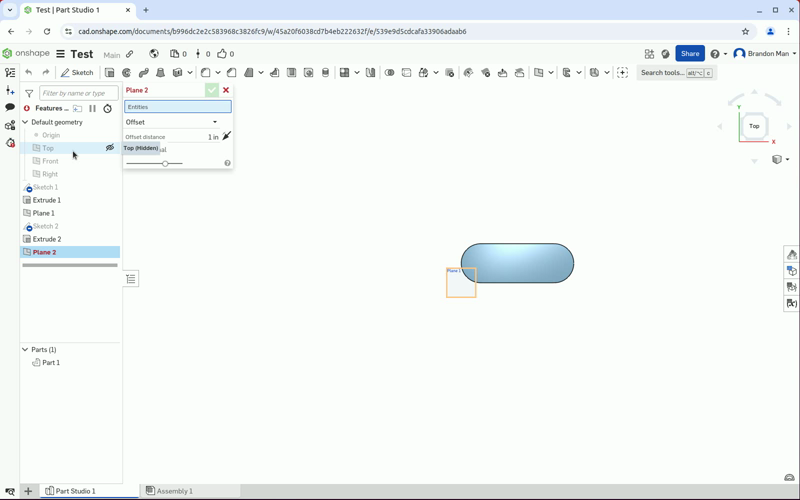
click(73, 150)
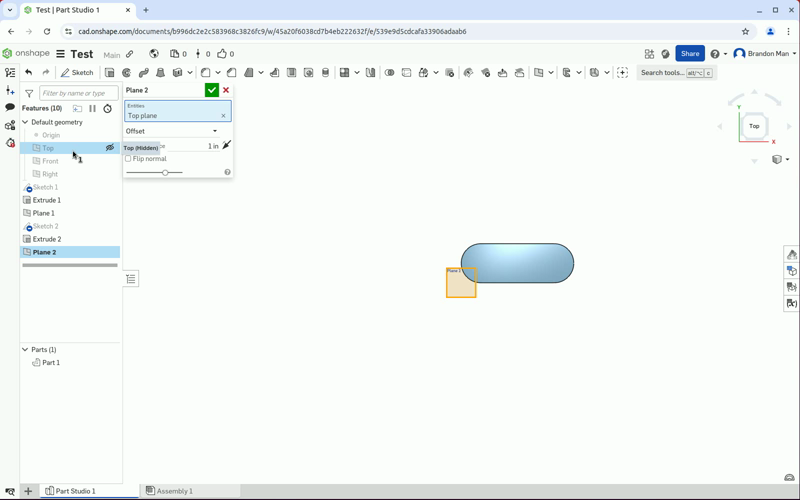
key(tab, 2)
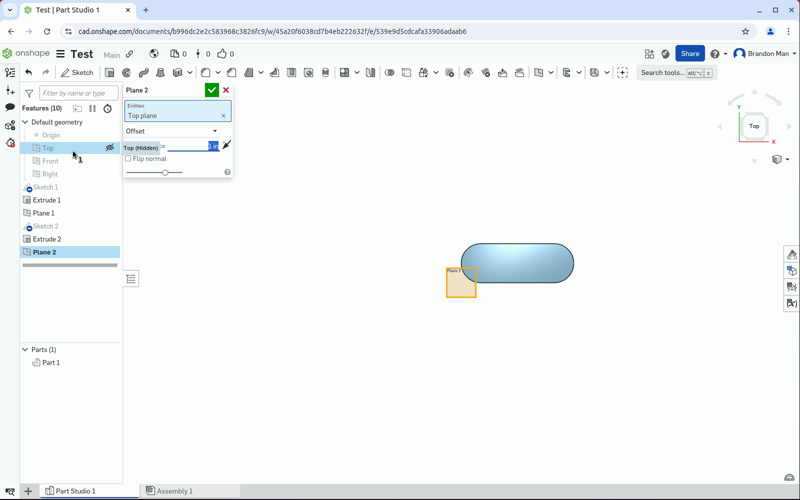
text(0.709)
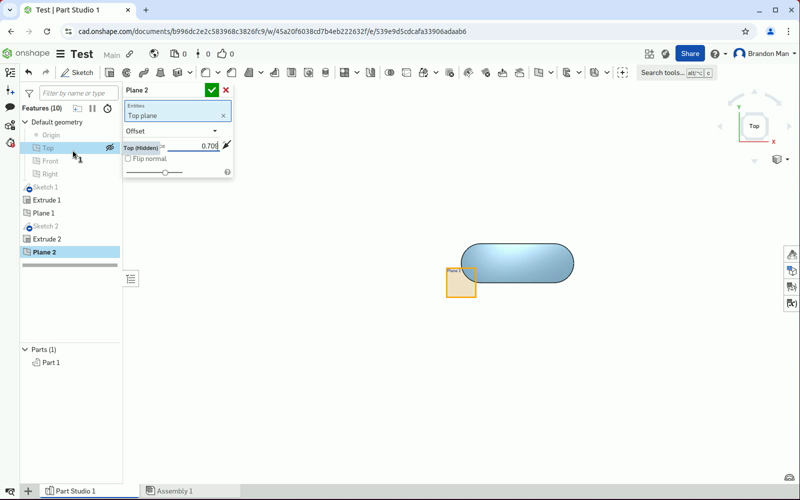
key(enter, 2)
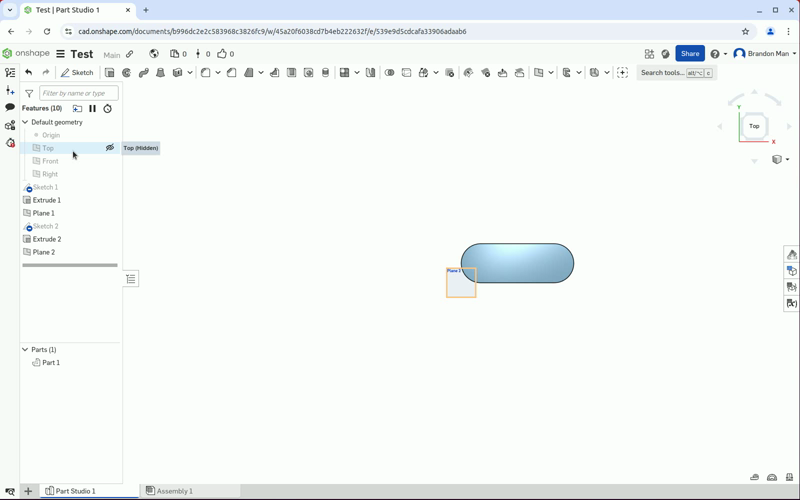
key(shift+s)
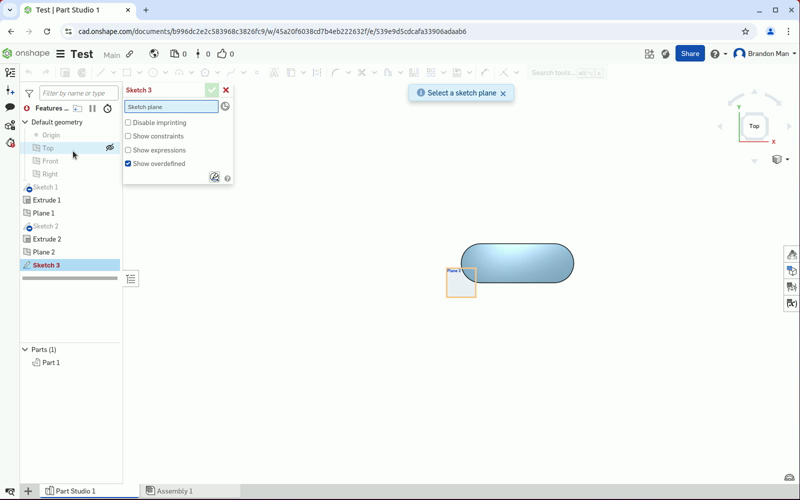
mouse_move(73, 254)
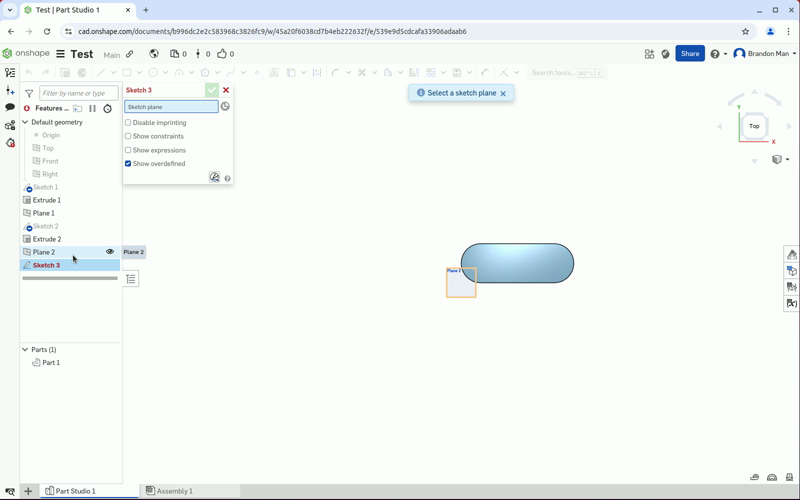
click(73, 254)
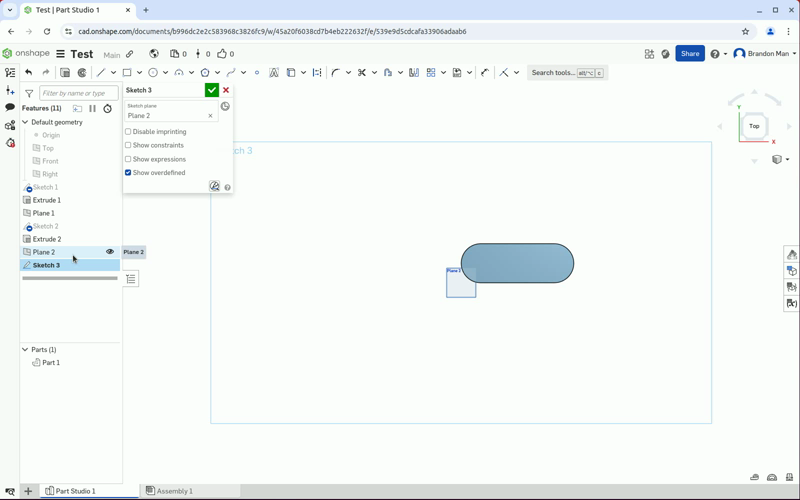
mouse_move(73, 352)
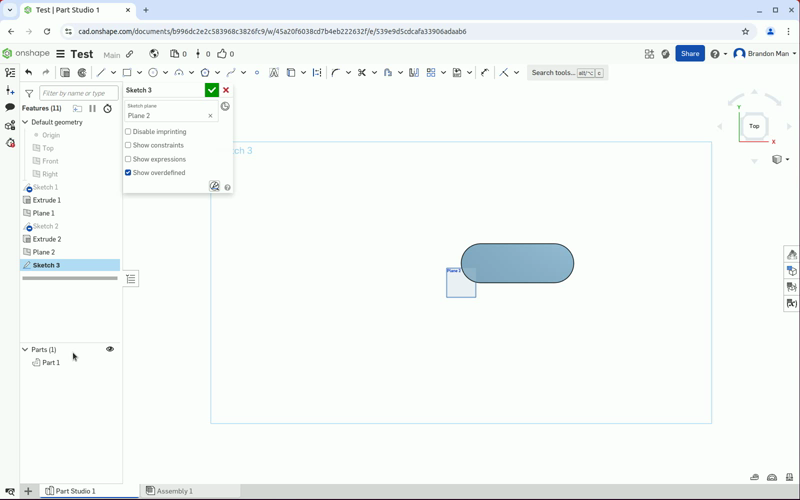
key(y)
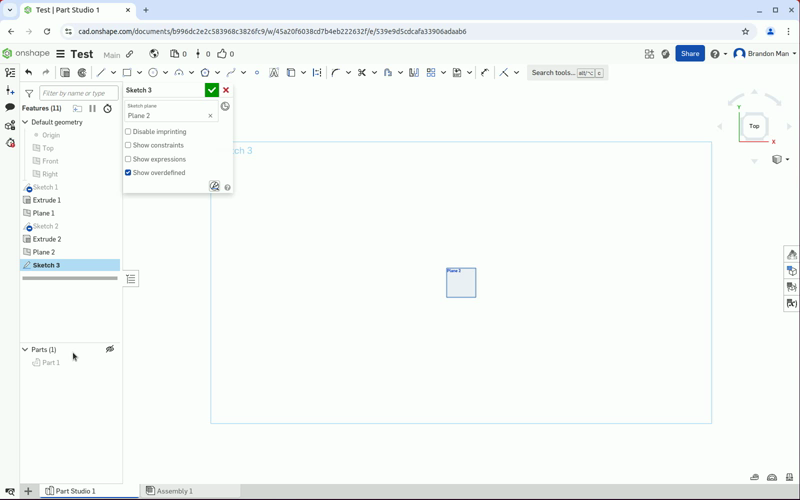
key(a)
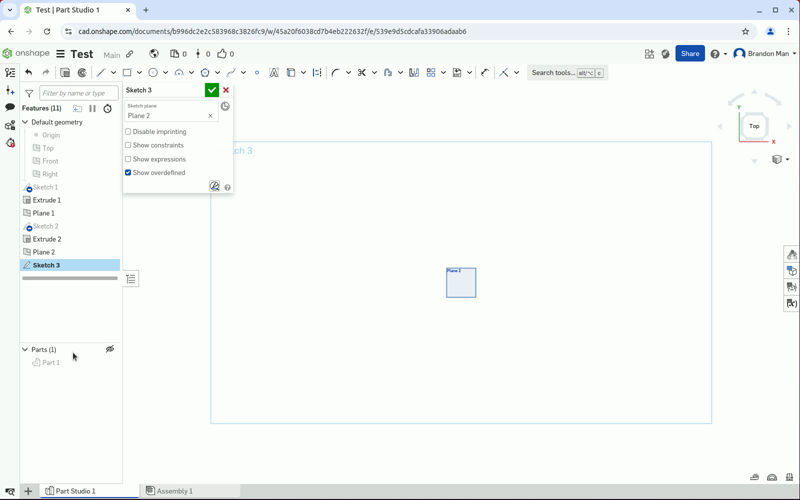
key_down(shift)
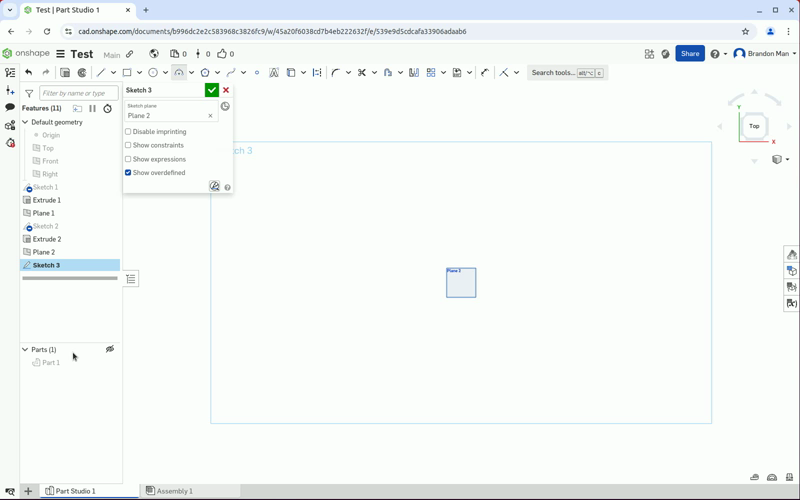
mouse_move(466, 270)
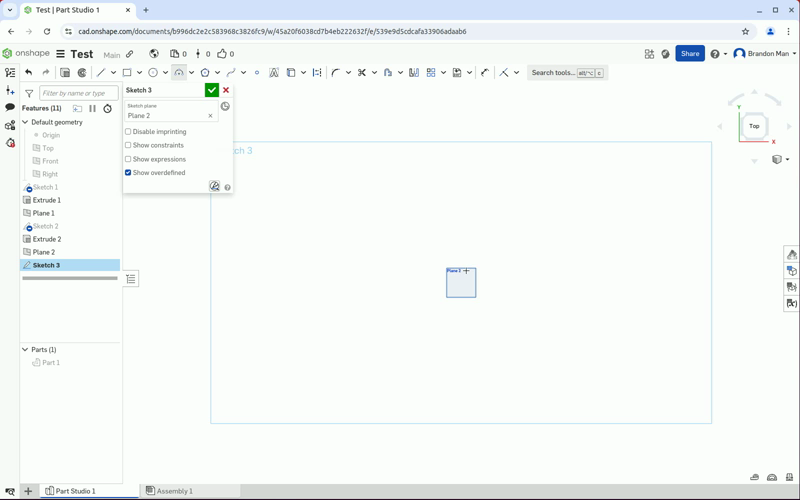
click(466, 270)
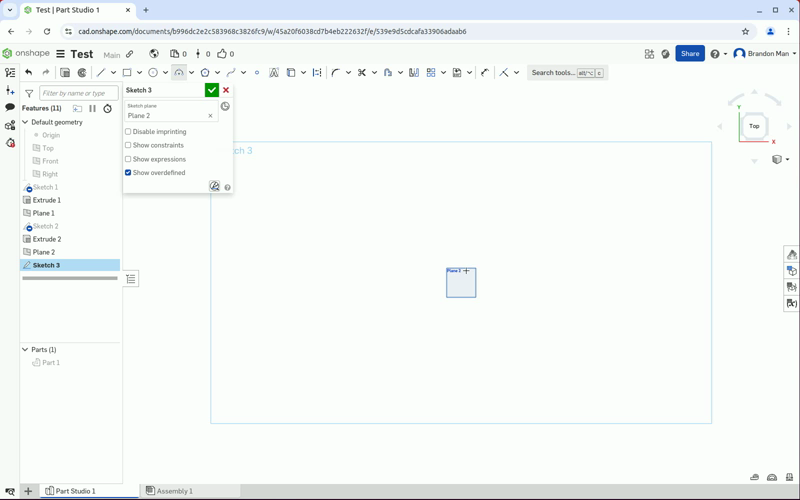
key_up(shift)
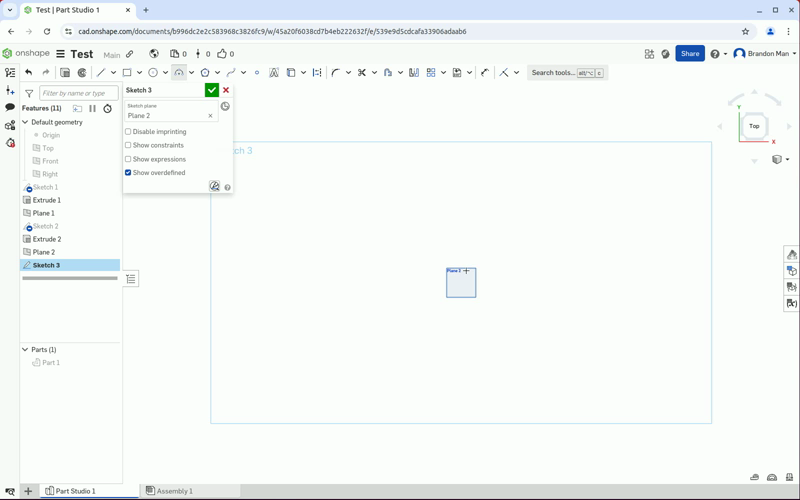
key_down(shift)
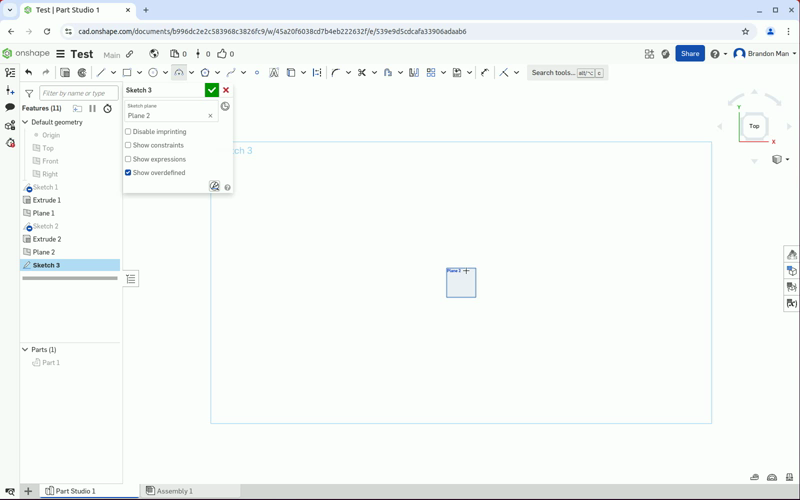
mouse_move(466, 255)
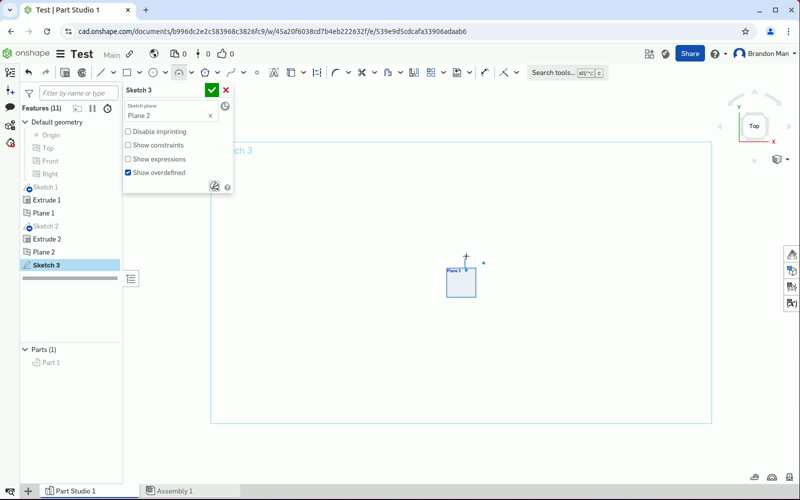
click(466, 255)
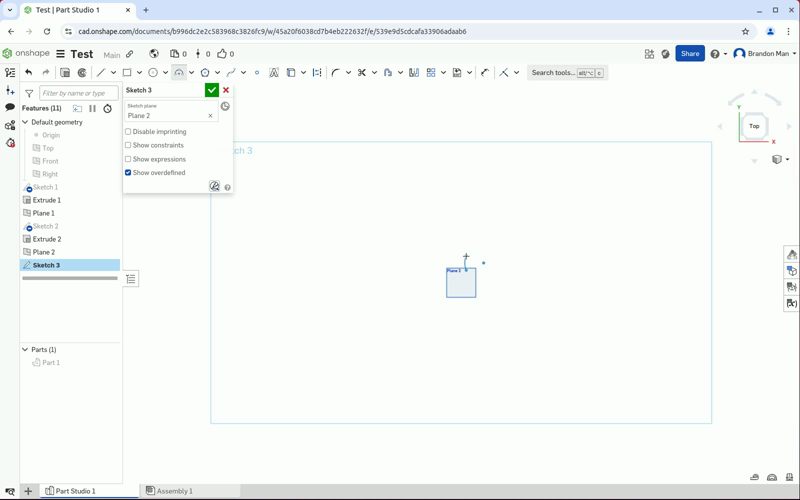
mouse_move(478, 263)
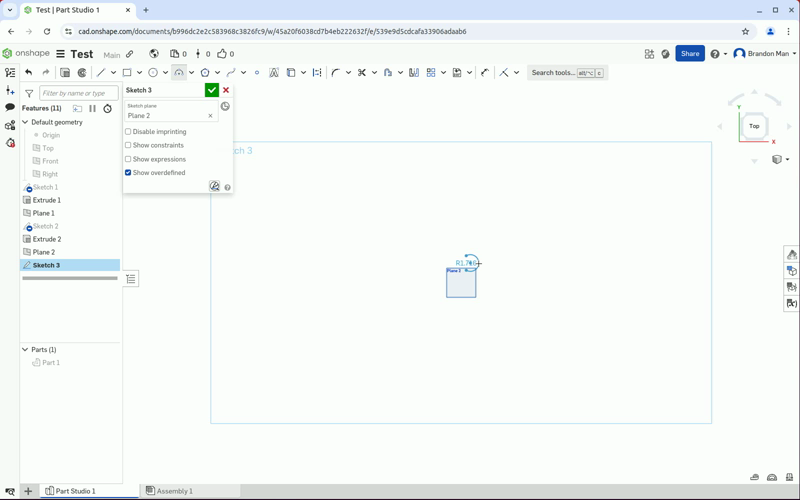
click(478, 263)
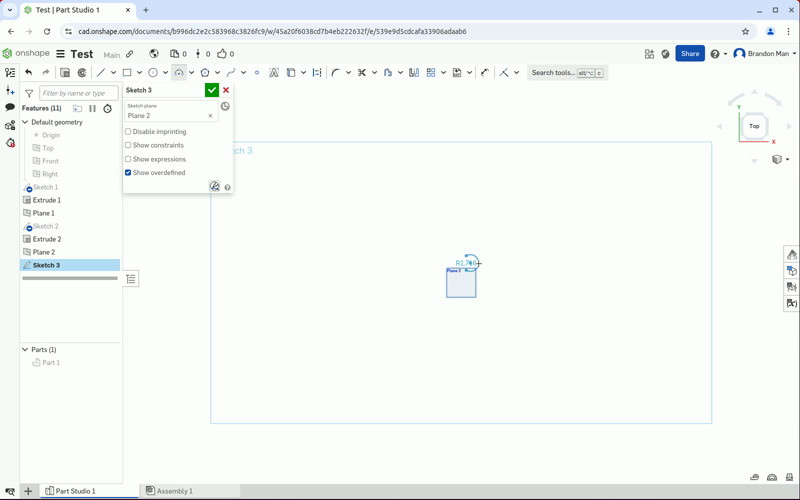
key_up(shift)
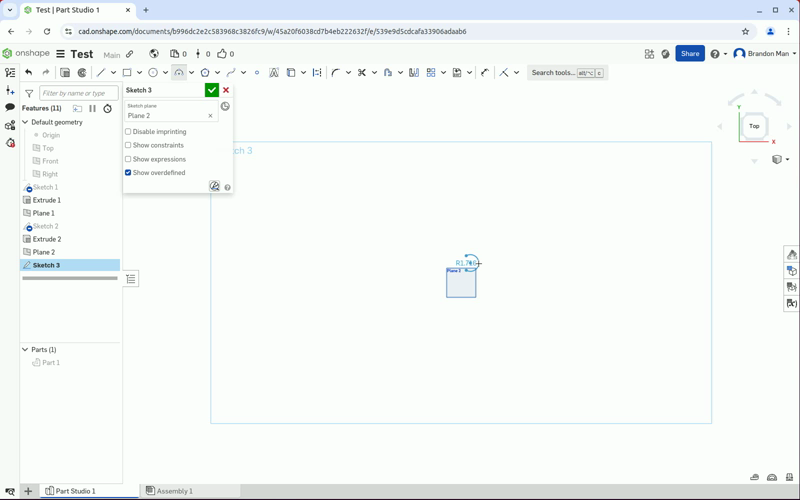
mouse_move(466, 255)
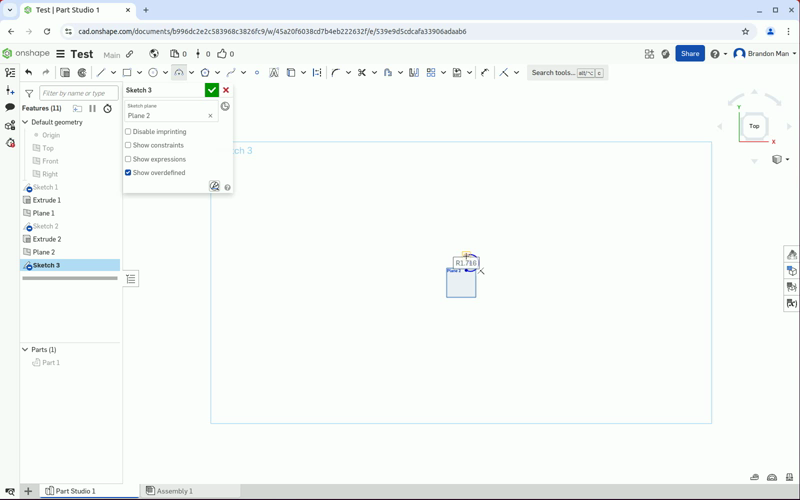
click(466, 255)
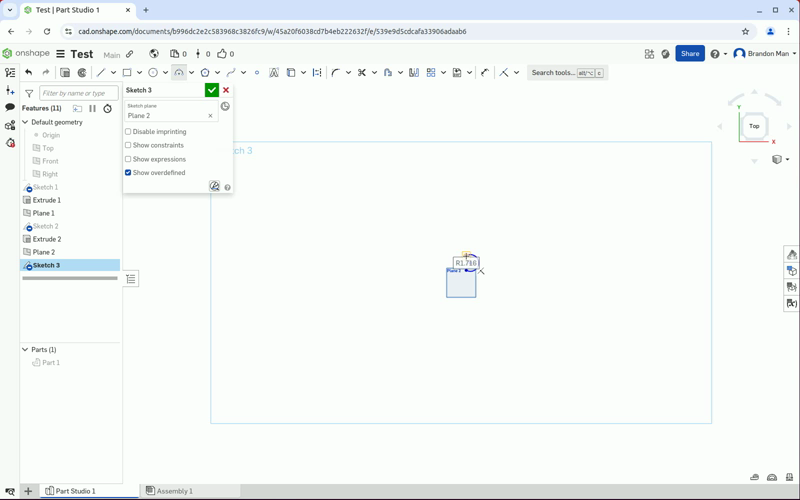
mouse_move(466, 270)
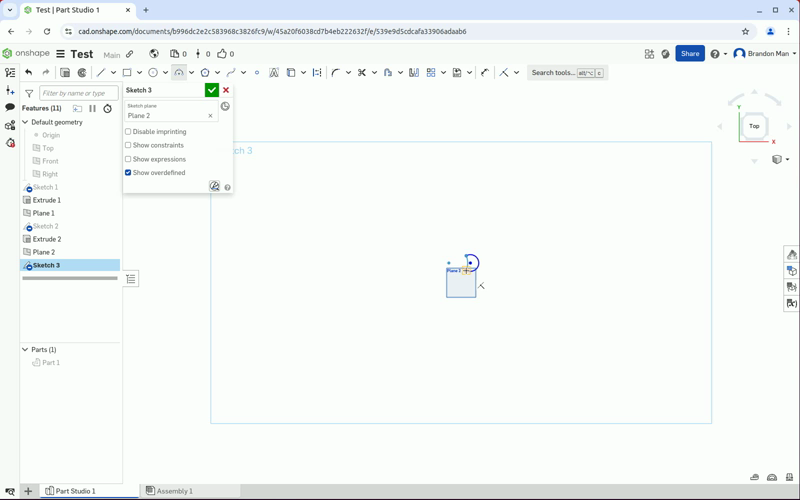
click(466, 270)
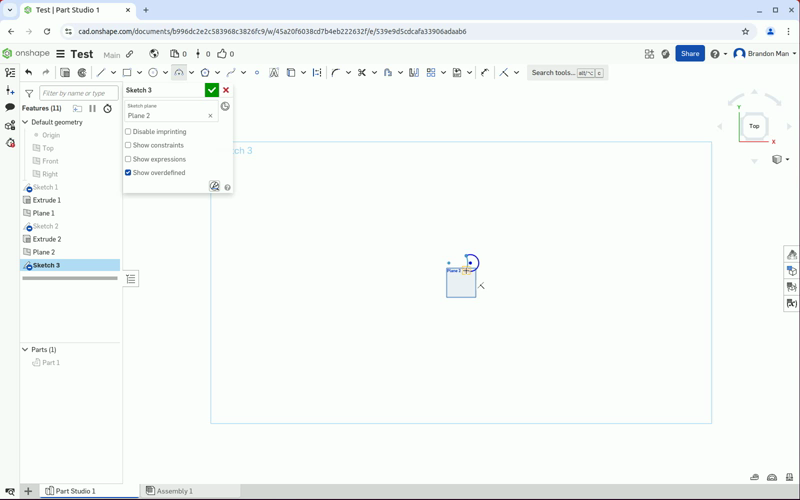
key_down(shift)
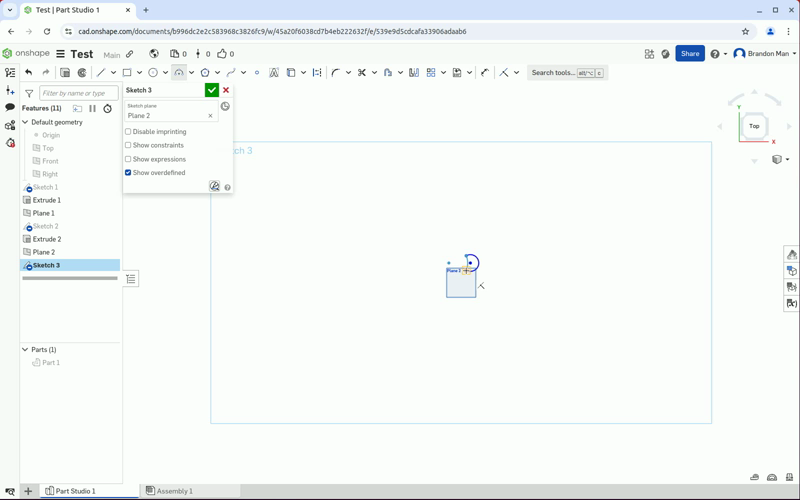
mouse_move(464, 263)
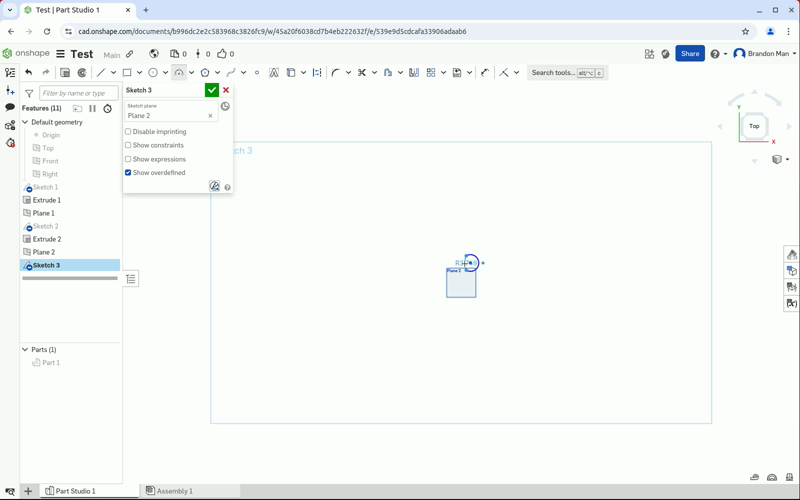
click(464, 263)
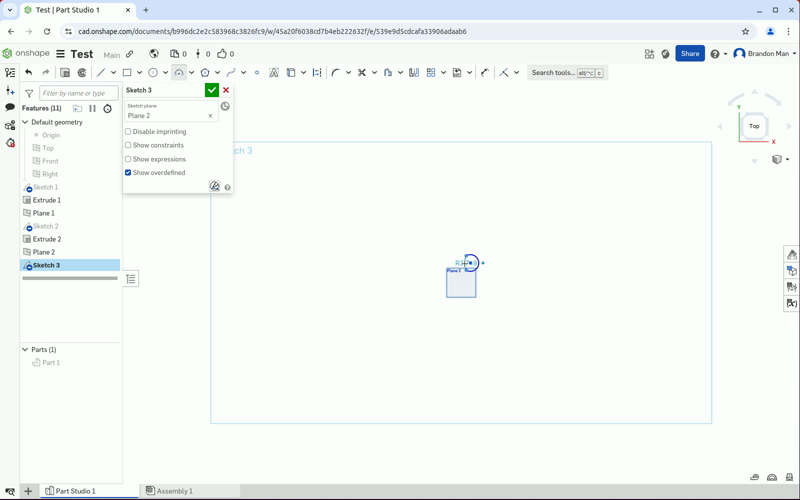
key_up(shift)
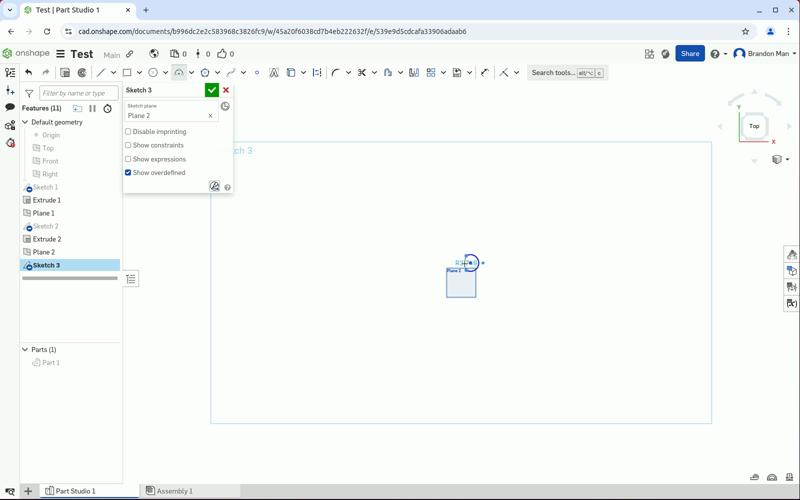
key(esc)
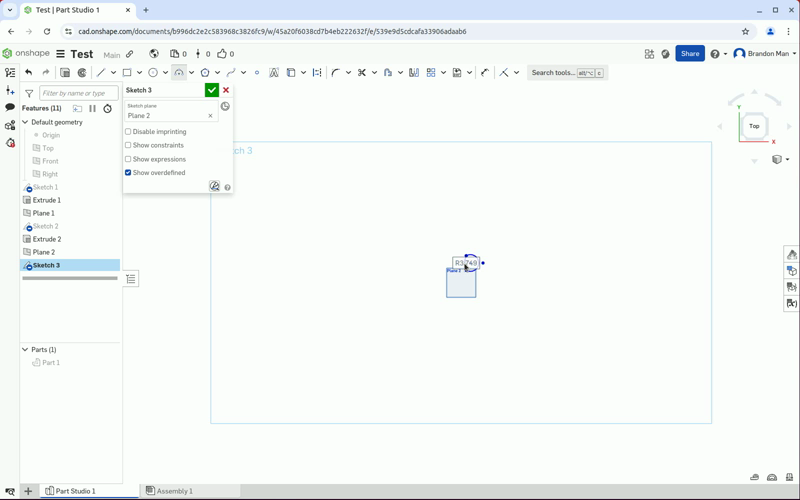
mouse_move(470, 259)
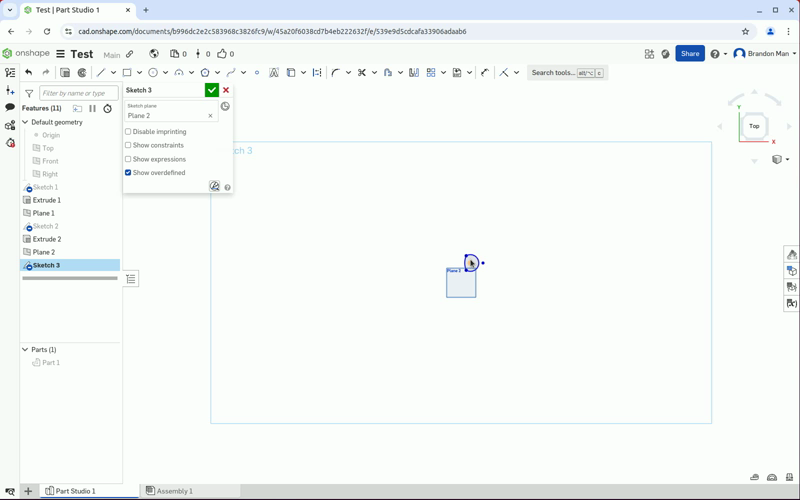
scroll(6)
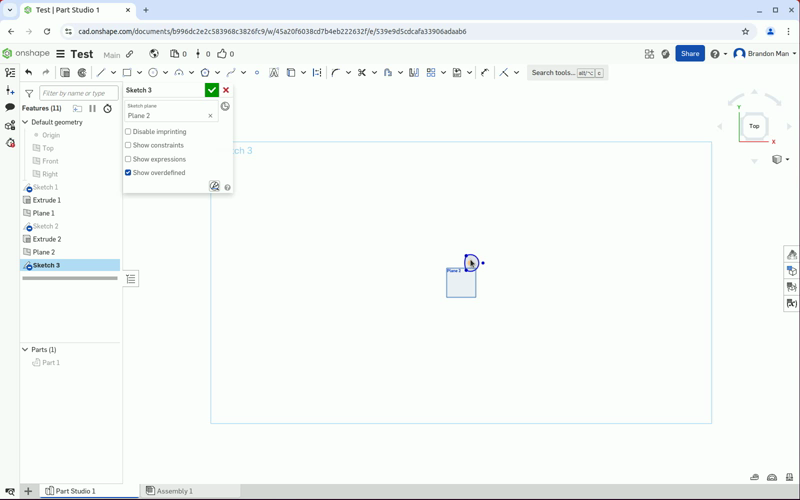
scroll(6)
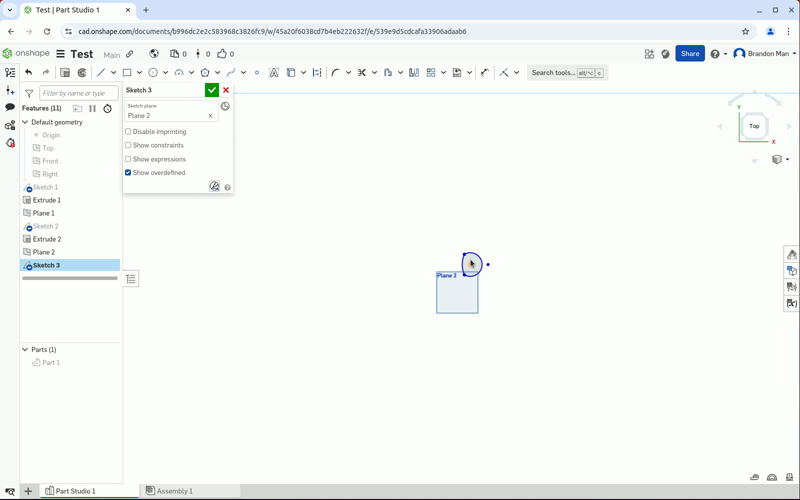
scroll(6)
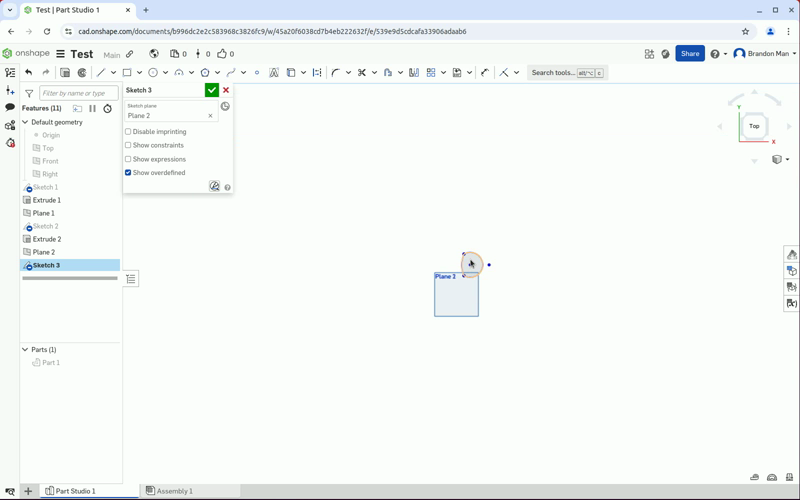
scroll(6)
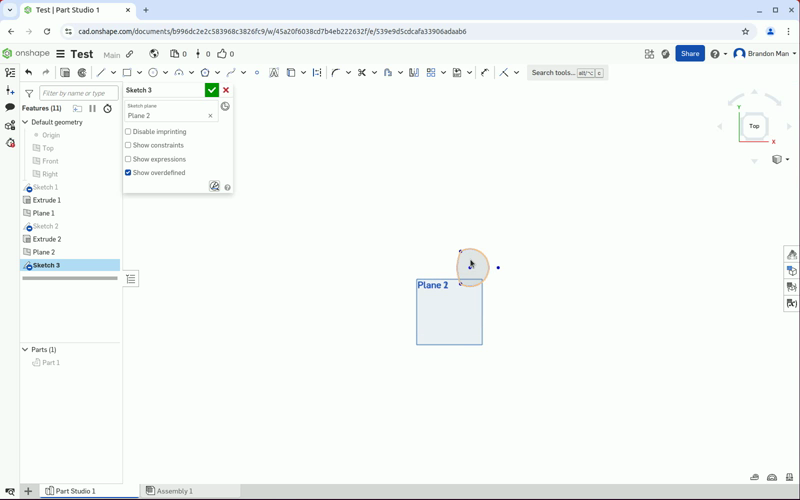
scroll(6)
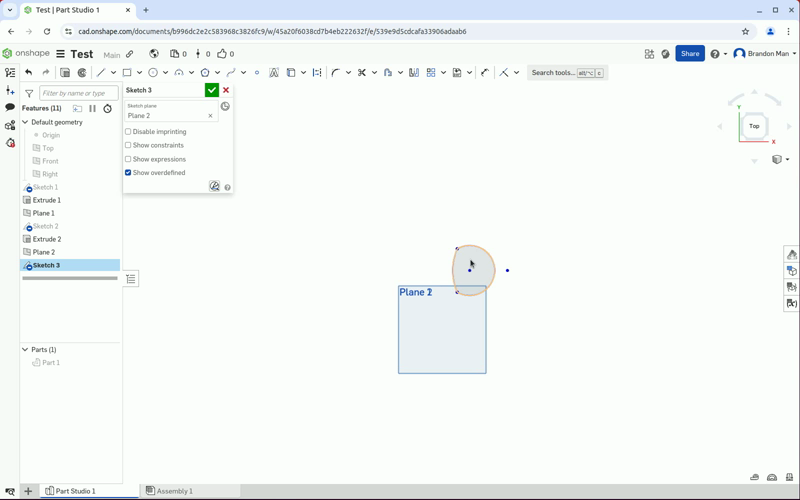
scroll(6)
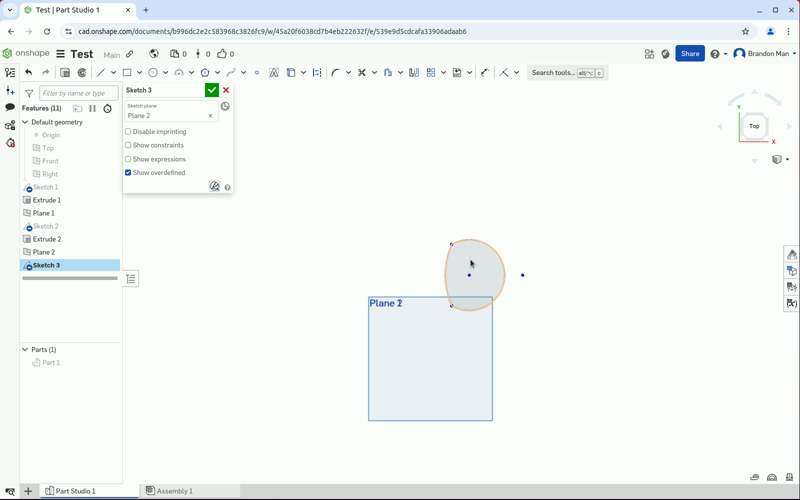
scroll(6)
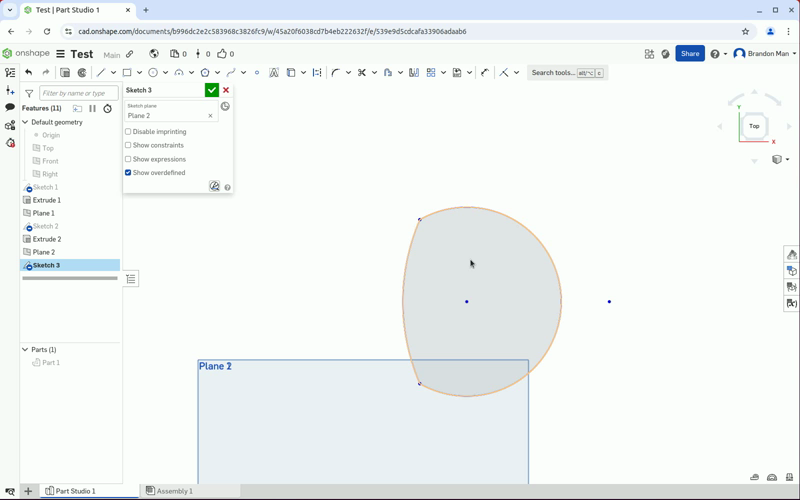
click(470, 259)
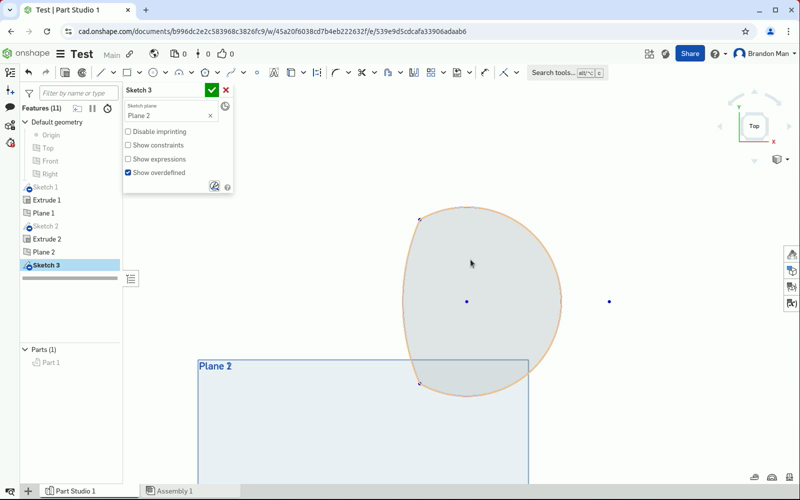
scroll(-6)
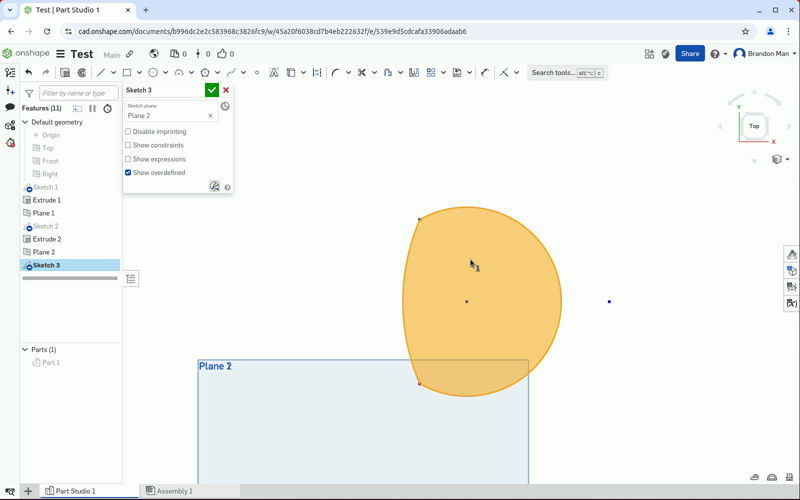
scroll(-6)
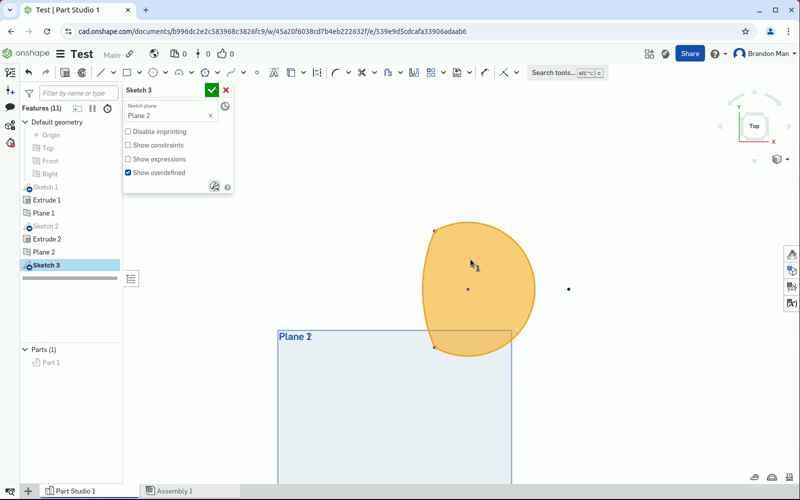
scroll(-6)
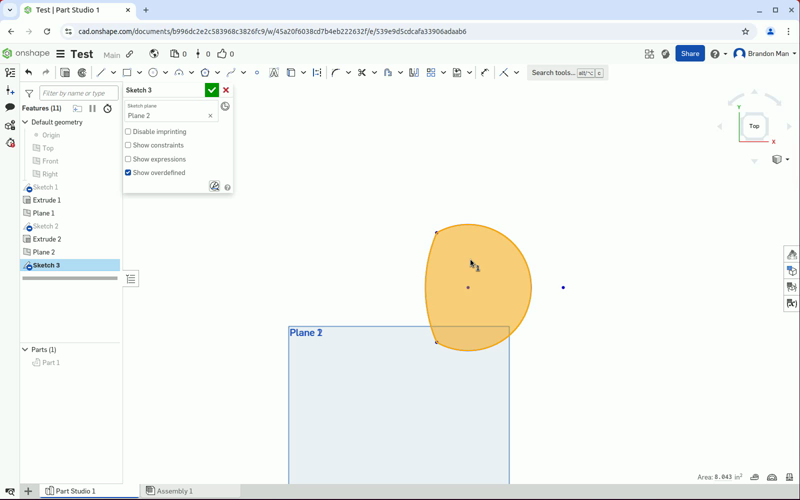
scroll(-6)
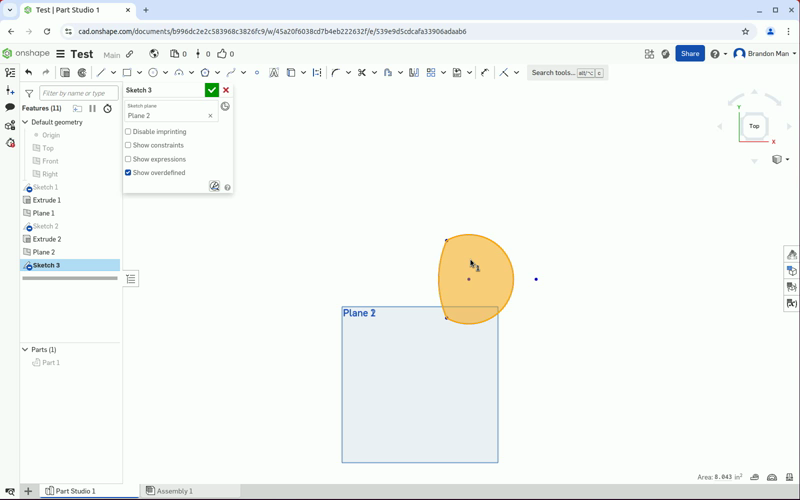
scroll(-6)
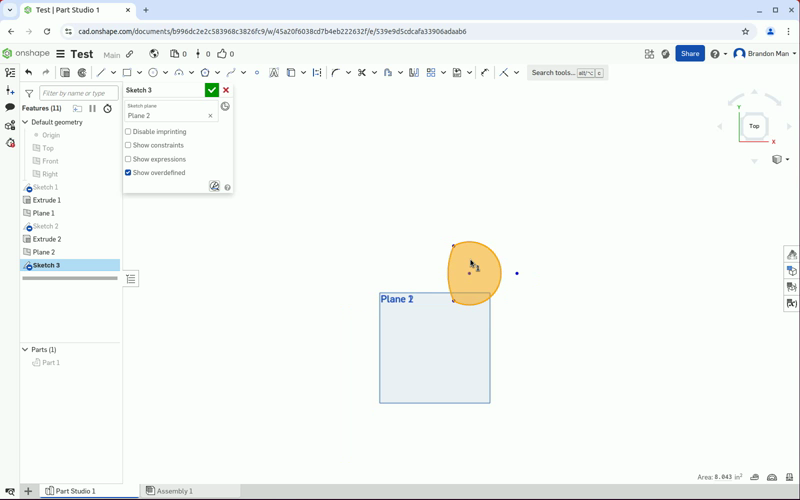
scroll(-6)
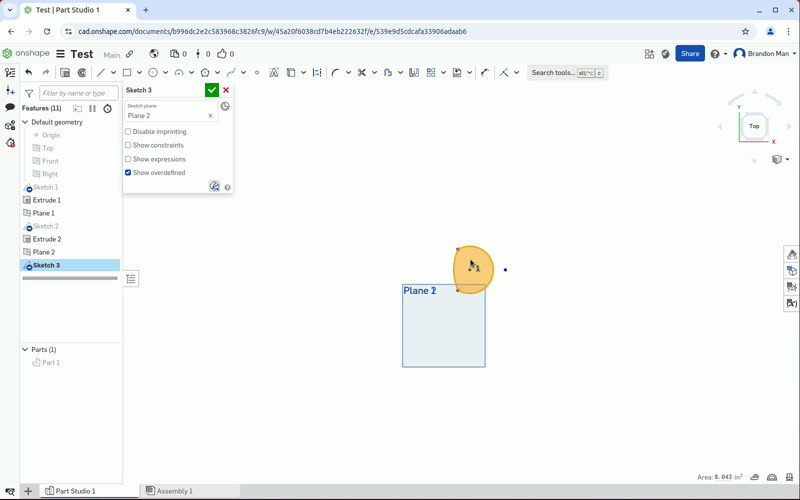
scroll(-6)
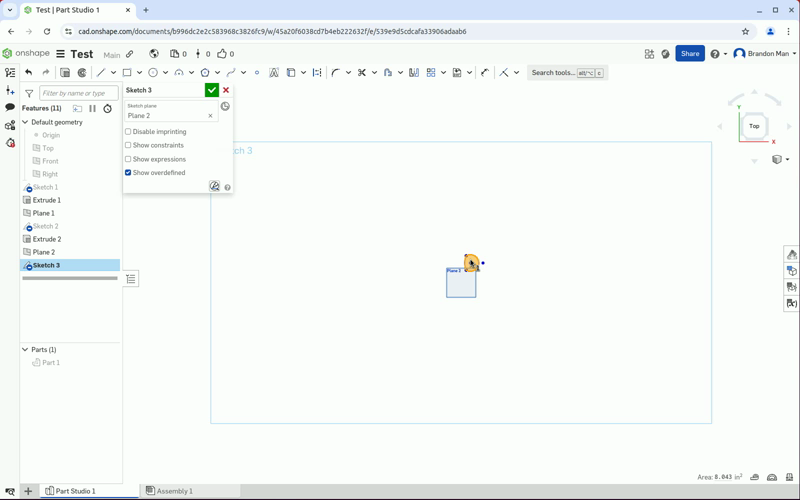
mouse_move(73, 352)
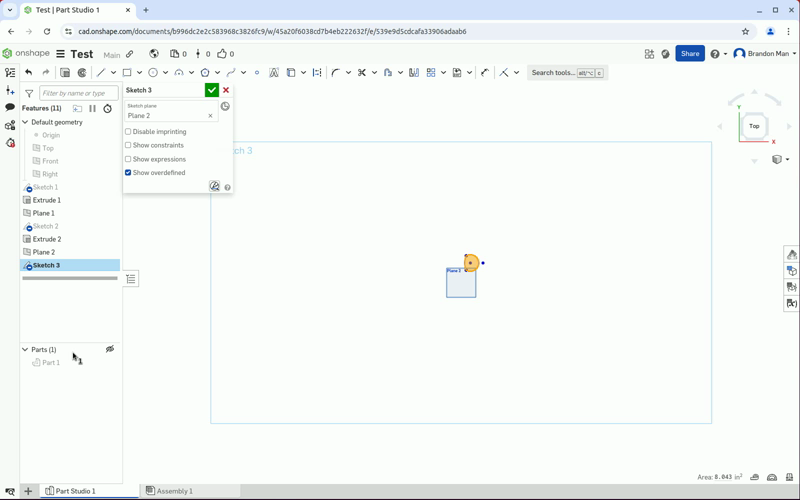
key(shift+y)
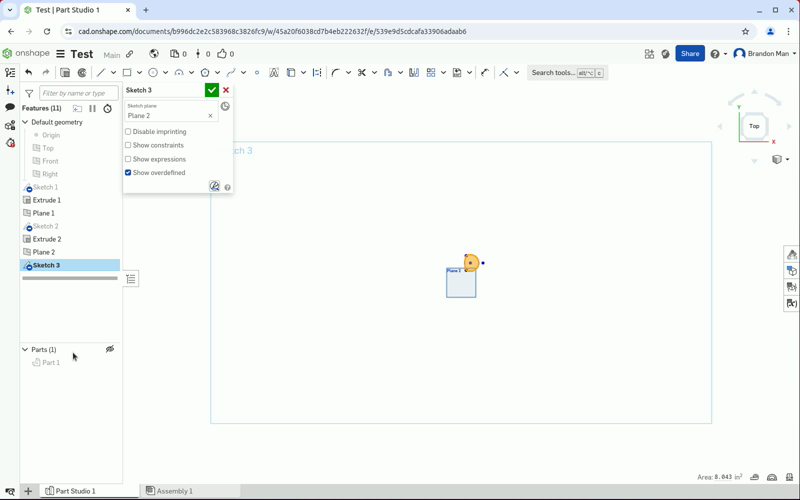
key(shift+e)
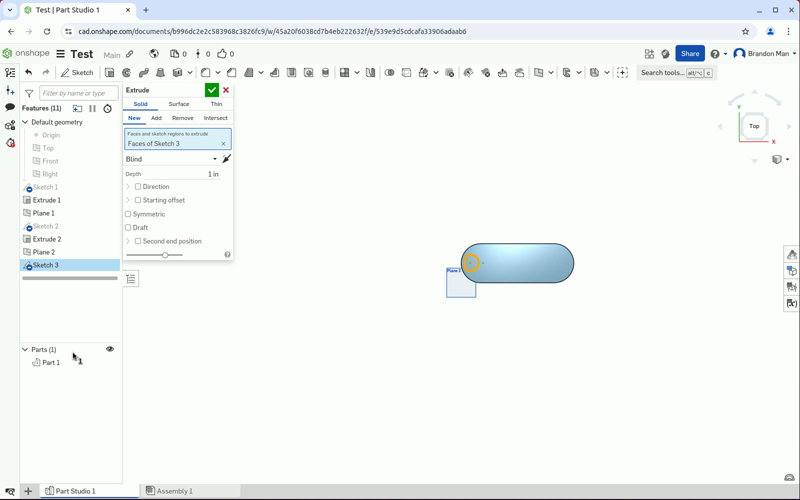
mouse_move(143, 106)
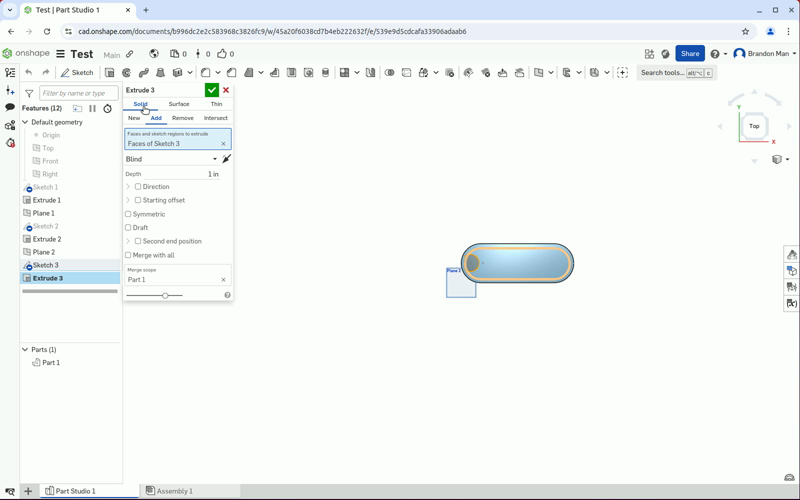
click(143, 106)
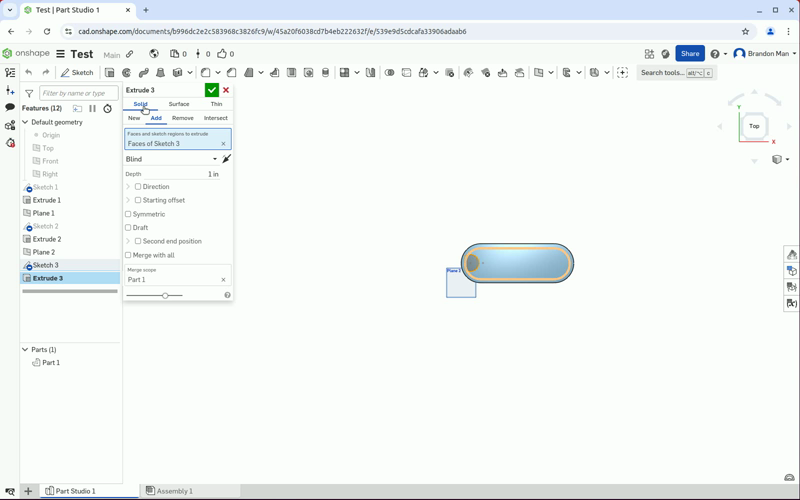
mouse_move(137, 120)
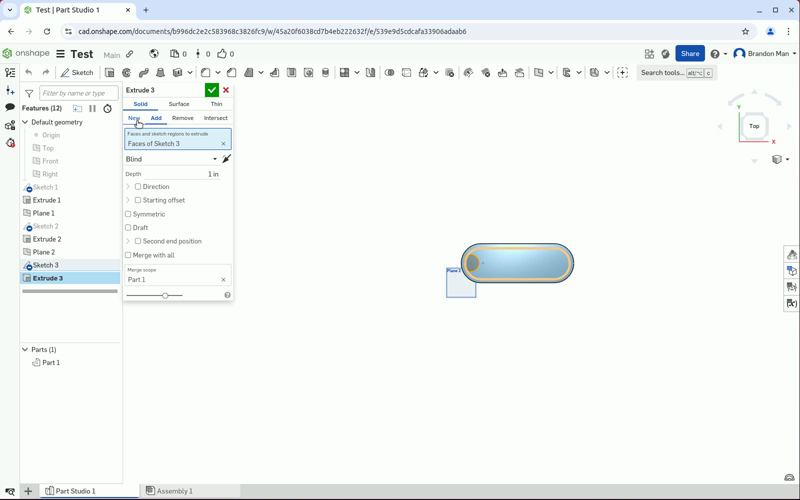
click(137, 120)
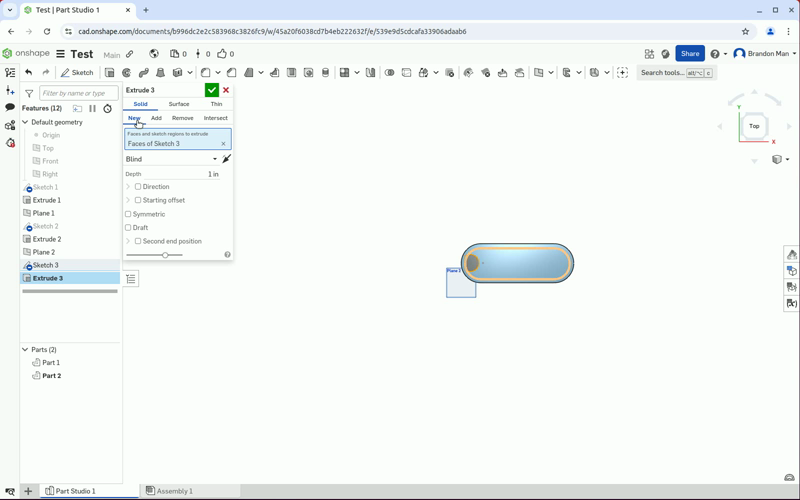
key(tab, 4)
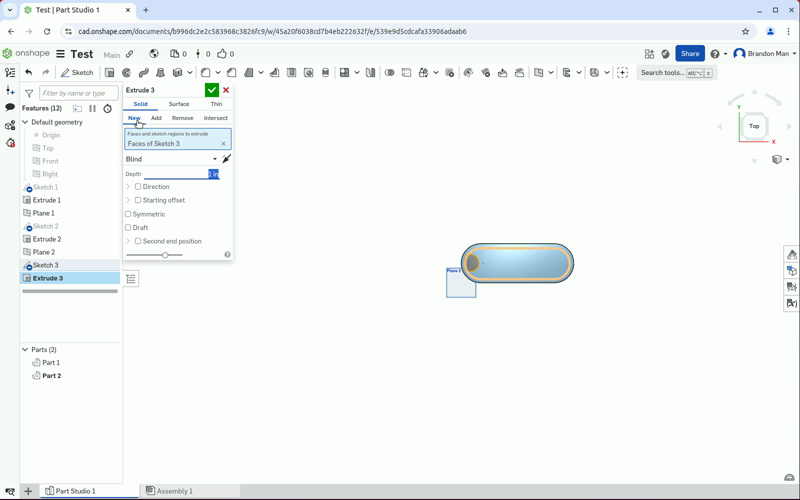
text(0.481)
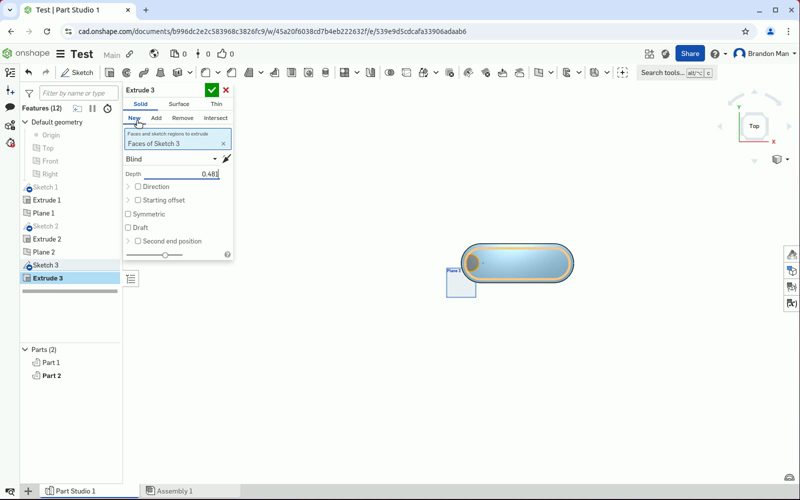
key(enter)
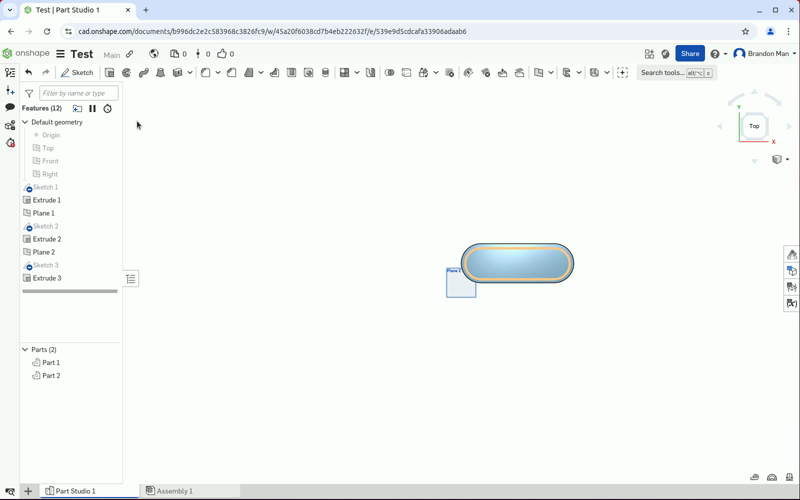
key(shift+h)
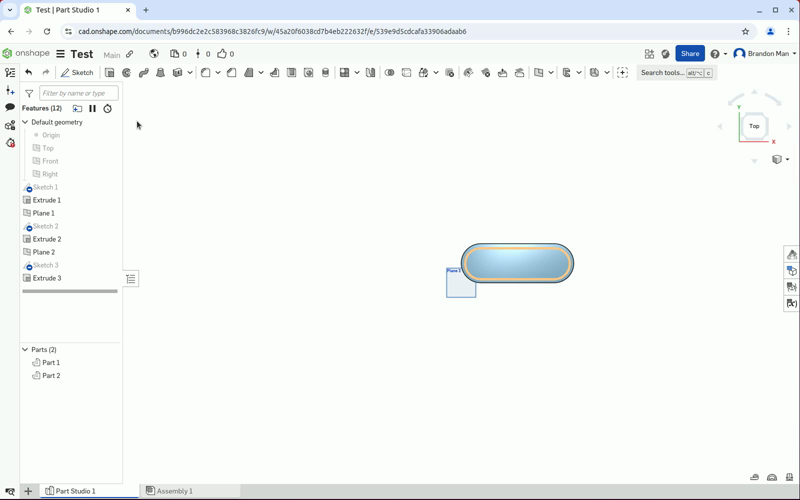
key(shift+h)
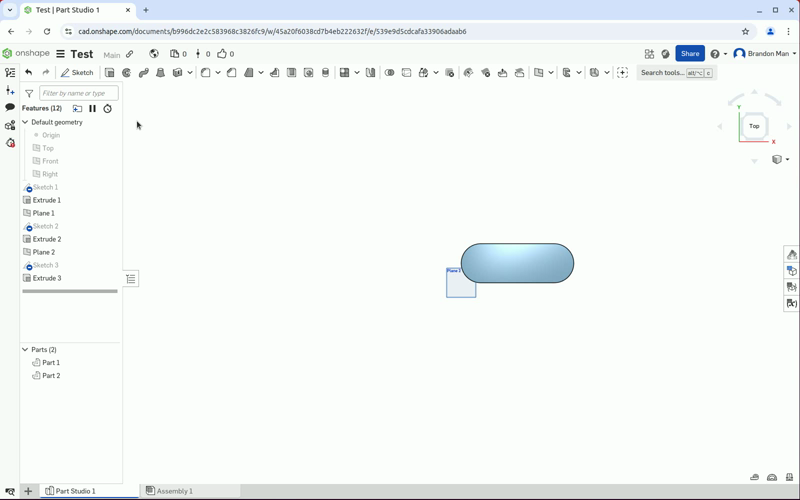
mouse_move(73, 189)
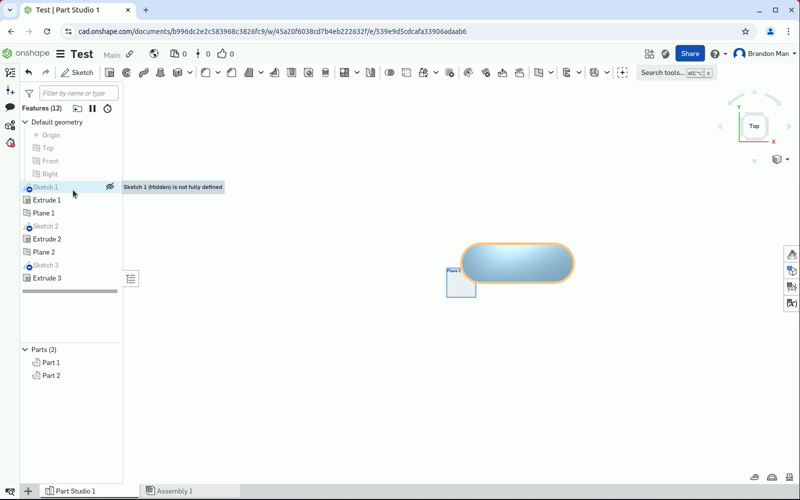
click(73, 189)
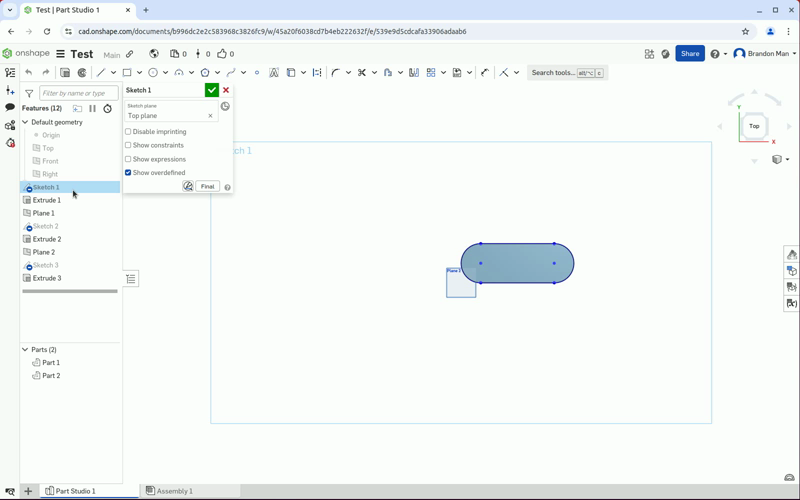
mouse_move(229, 92)
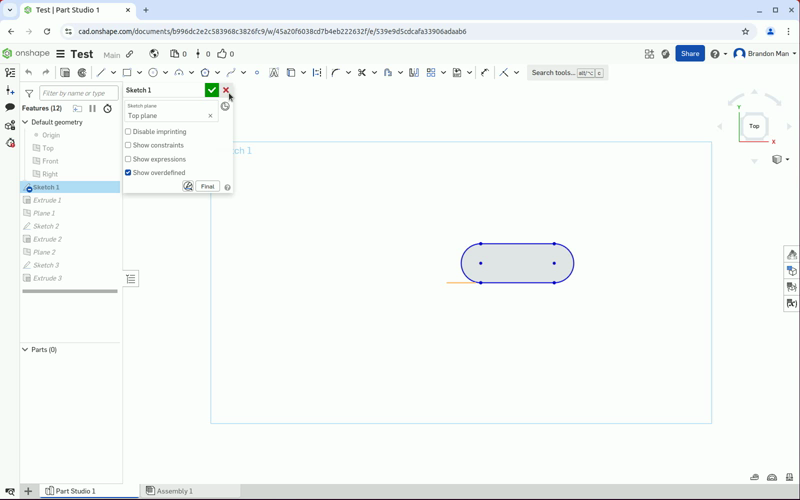
click(229, 92)
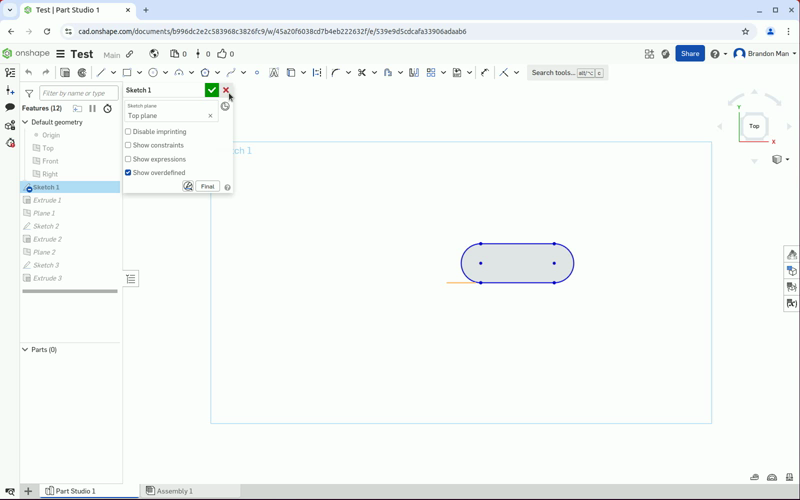
key(shift+s)
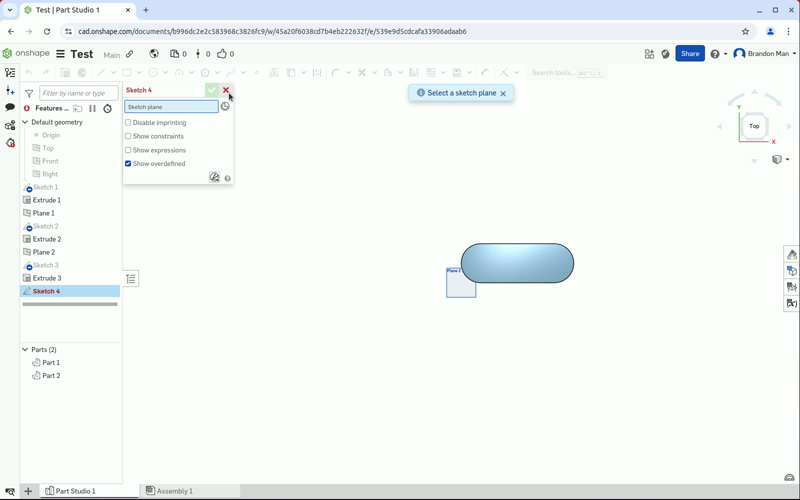
mouse_move(73, 215)
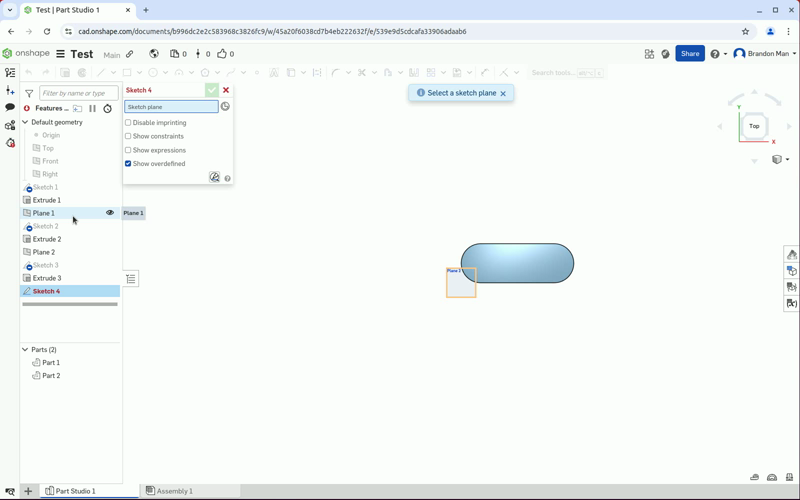
click(73, 215)
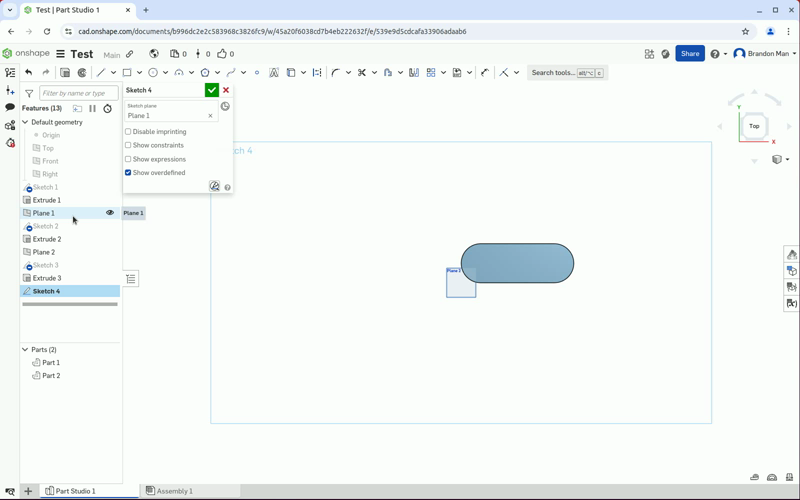
mouse_move(73, 352)
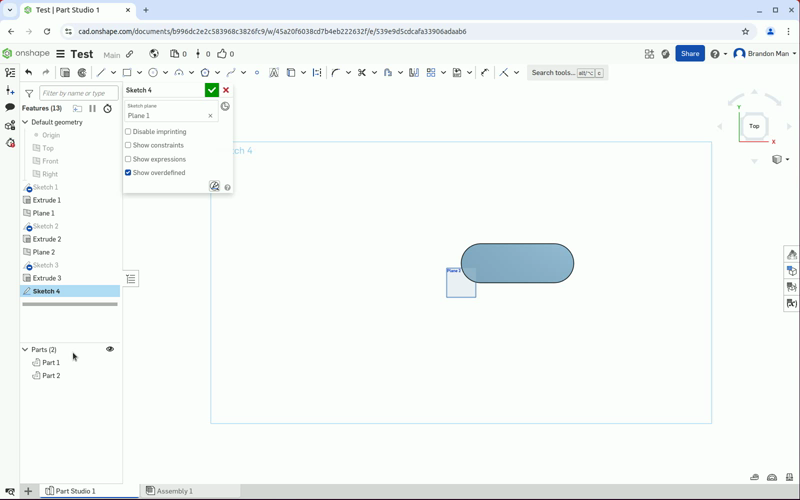
key(y)
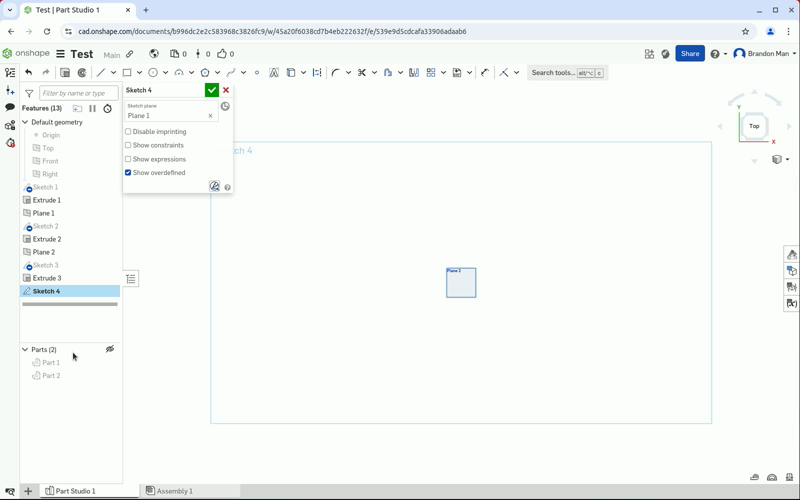
key(c)
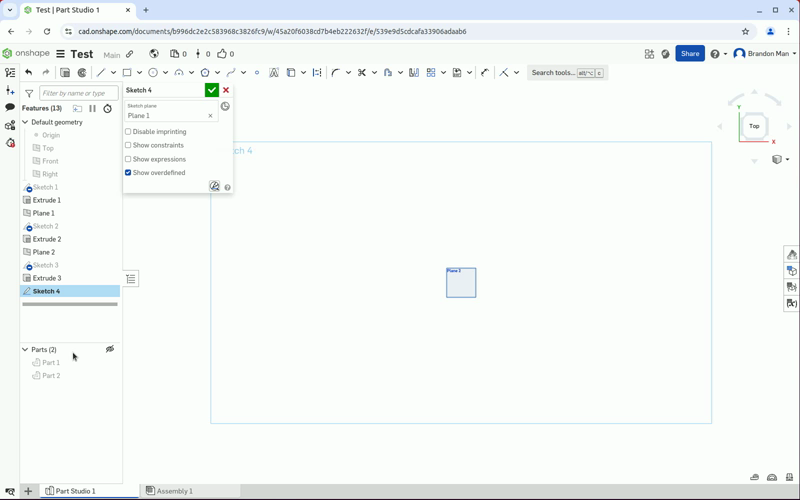
key_down(shift)
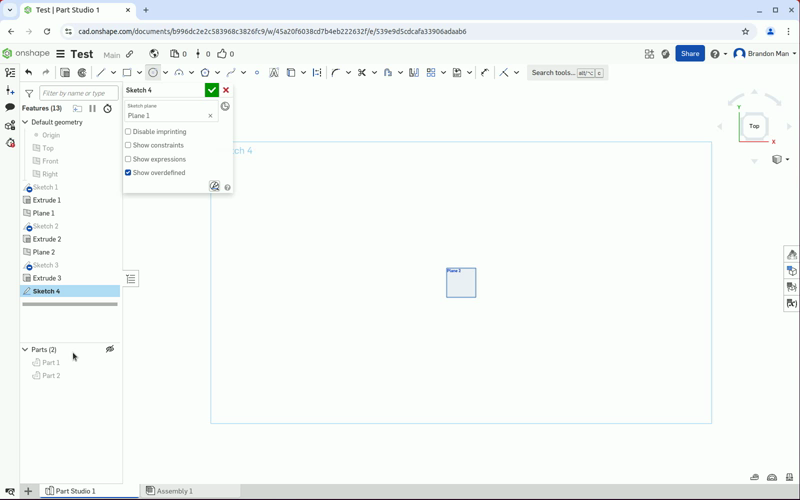
mouse_move(471, 262)
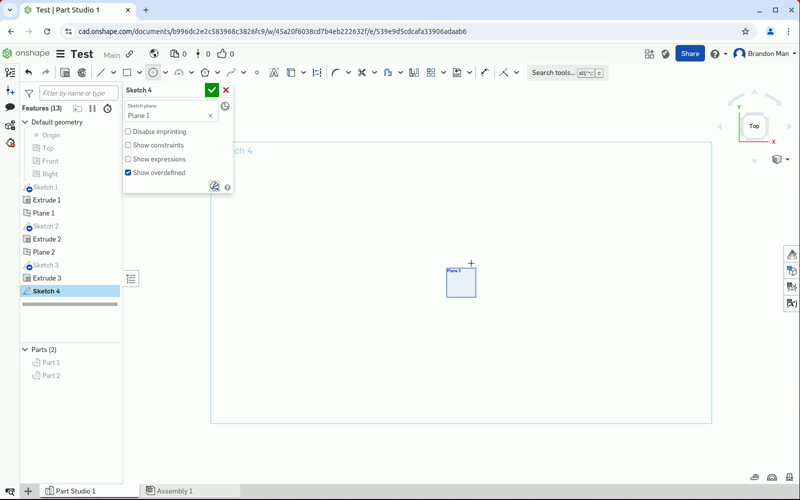
click(471, 262)
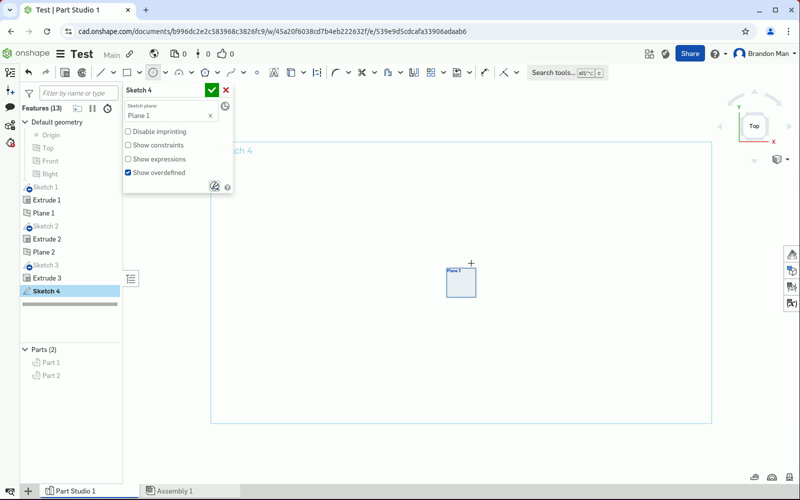
key_up(shift)
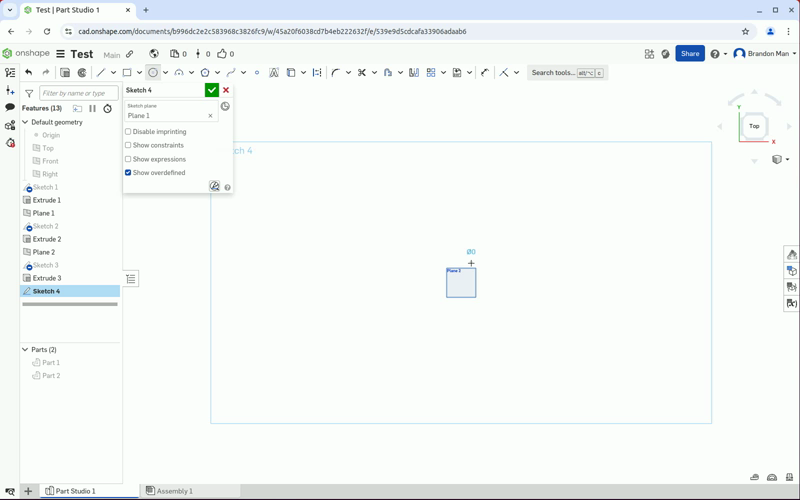
mouse_move(475, 262)
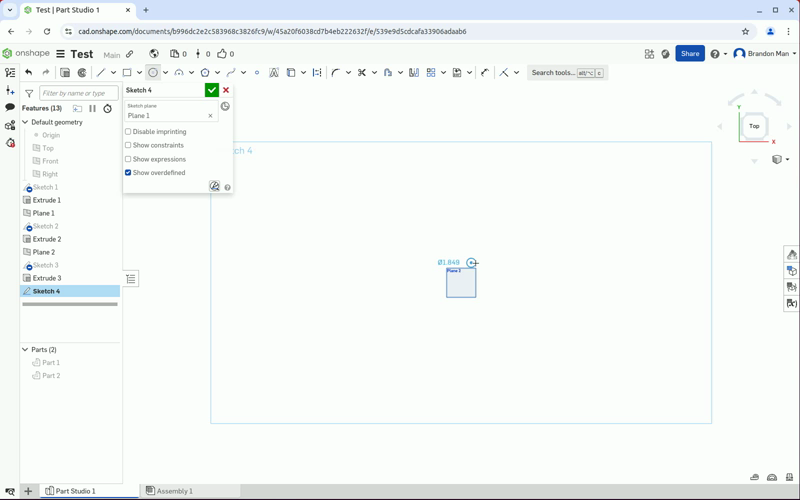
click(475, 262)
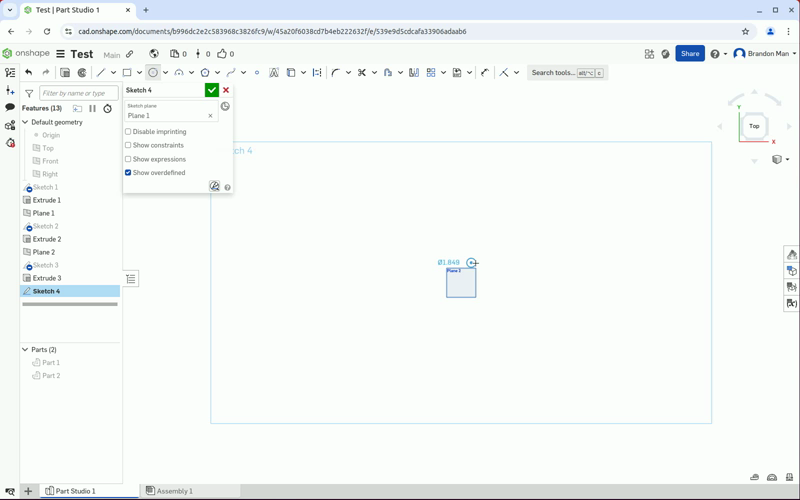
key(esc)
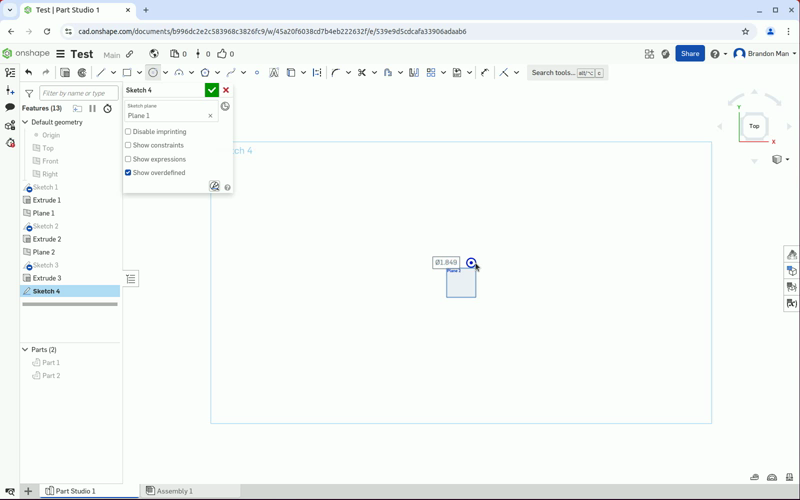
mouse_move(471, 261)
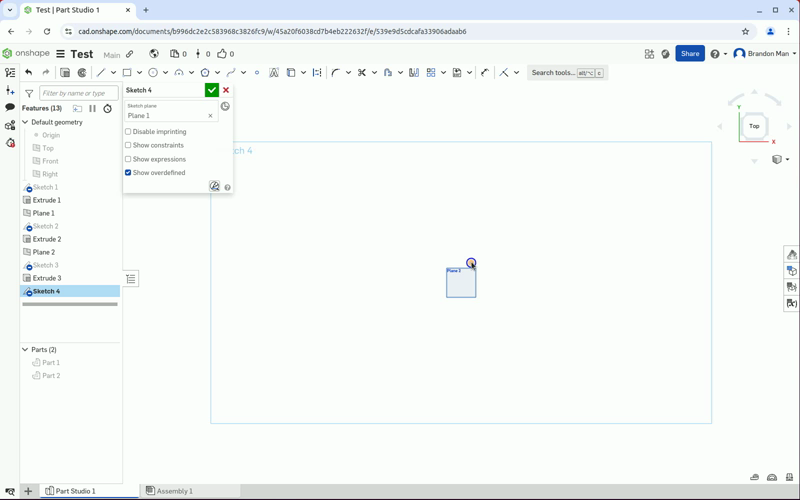
scroll(6)
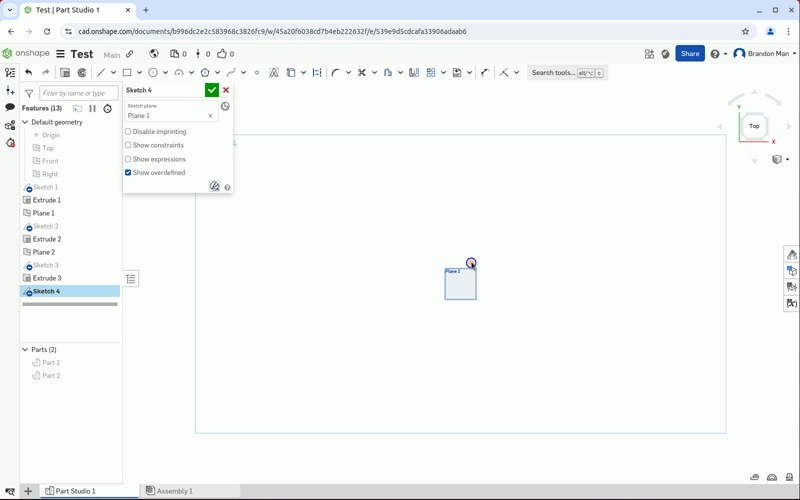
scroll(6)
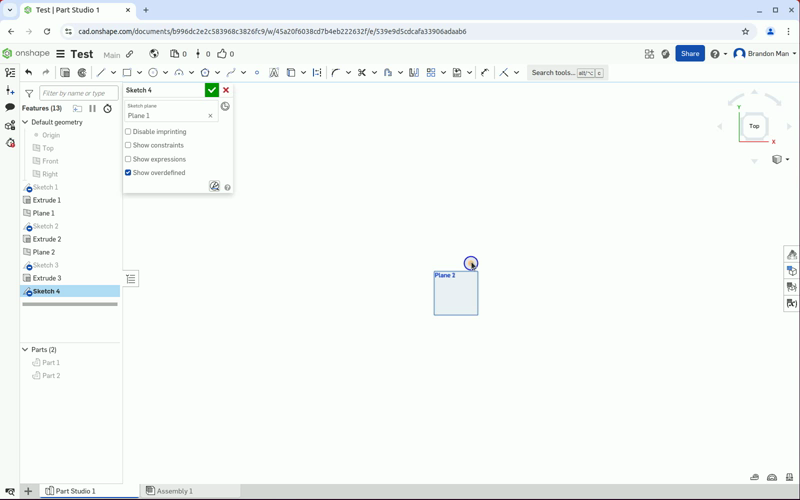
scroll(6)
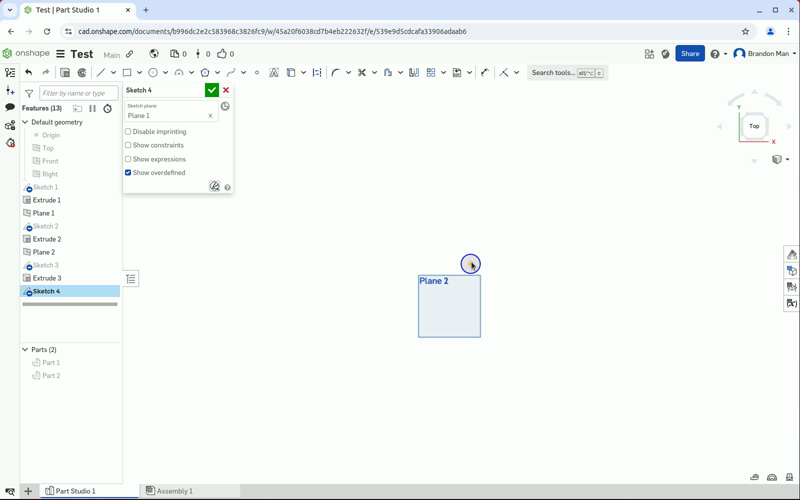
scroll(6)
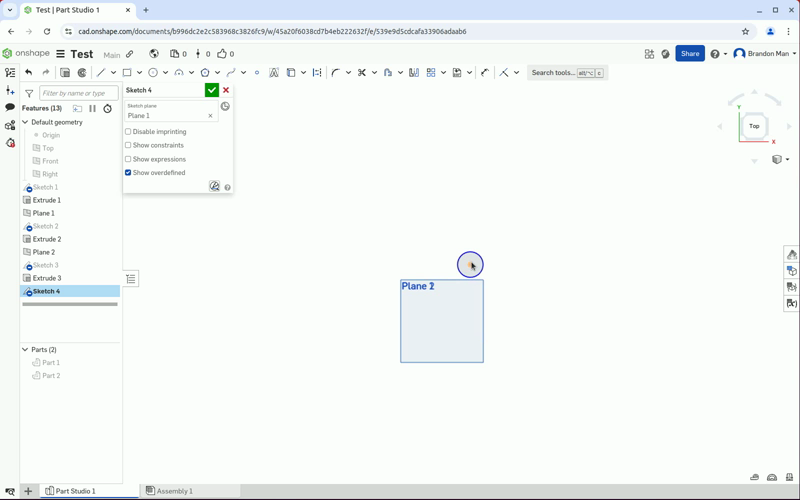
scroll(6)
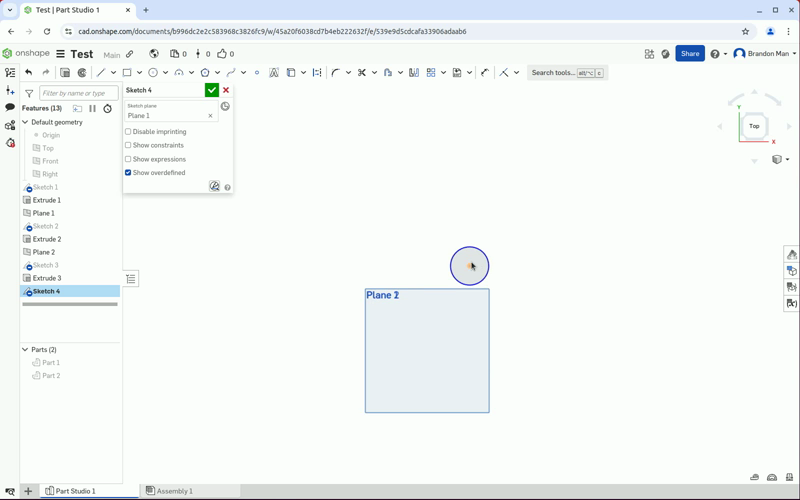
scroll(6)
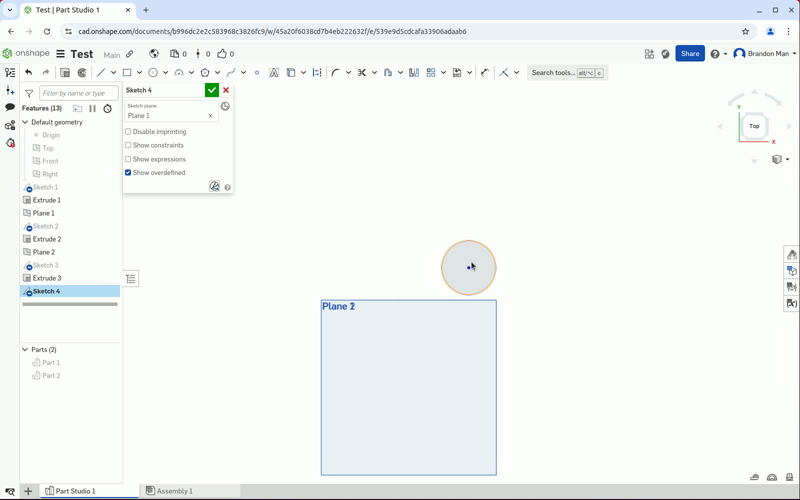
scroll(6)
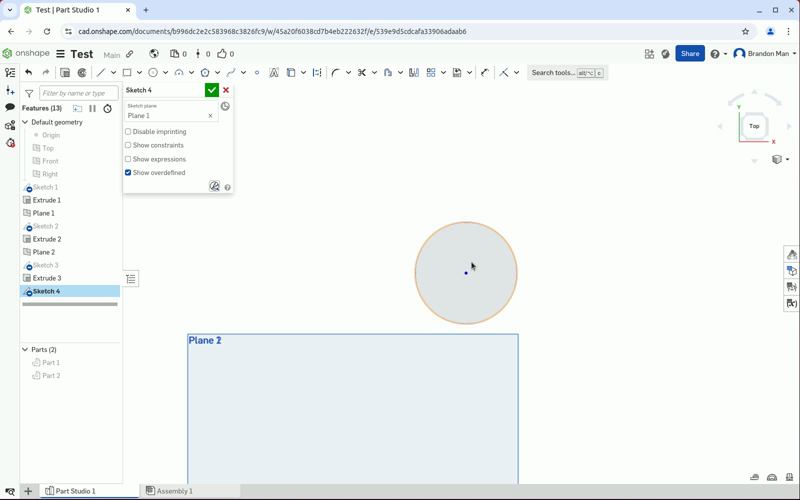
click(471, 261)
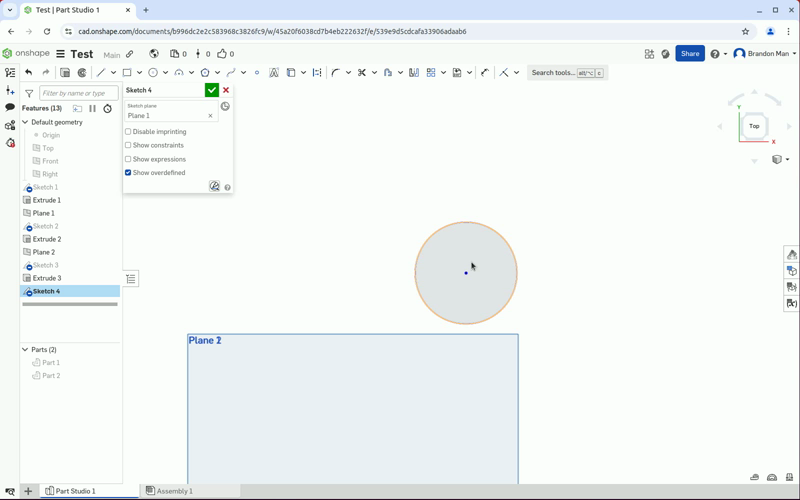
scroll(-6)
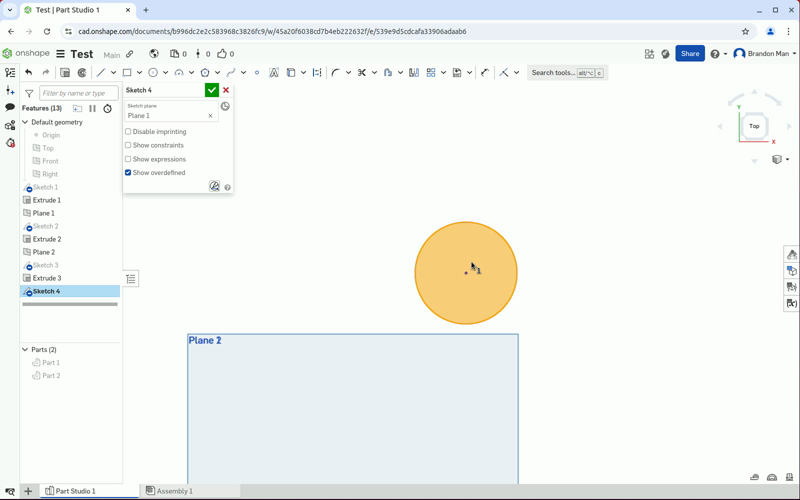
scroll(-6)
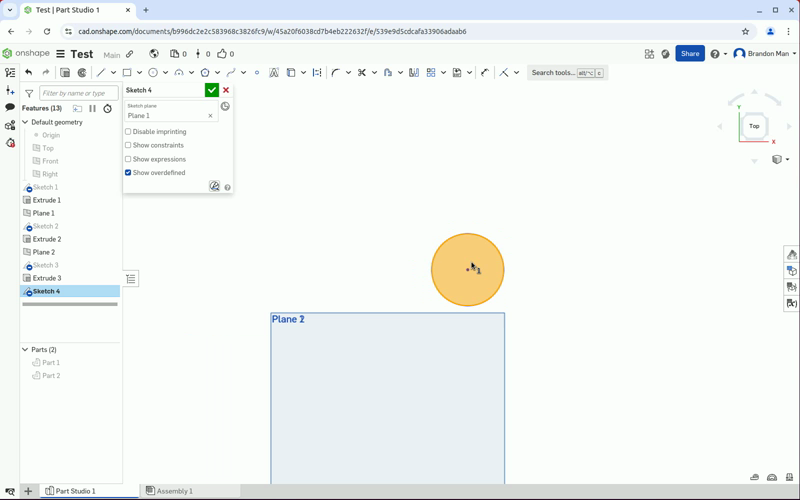
scroll(-6)
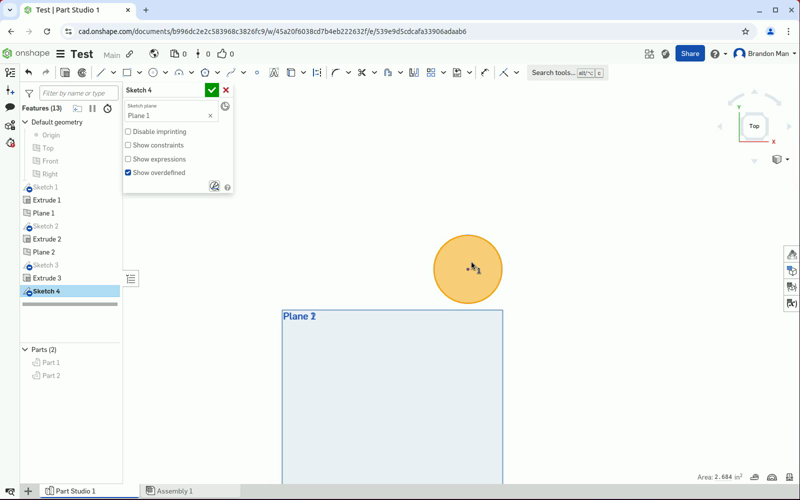
scroll(-6)
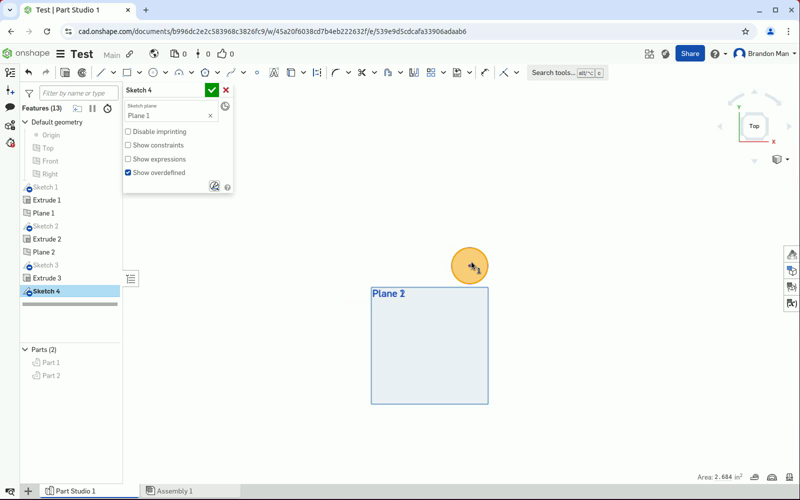
scroll(-6)
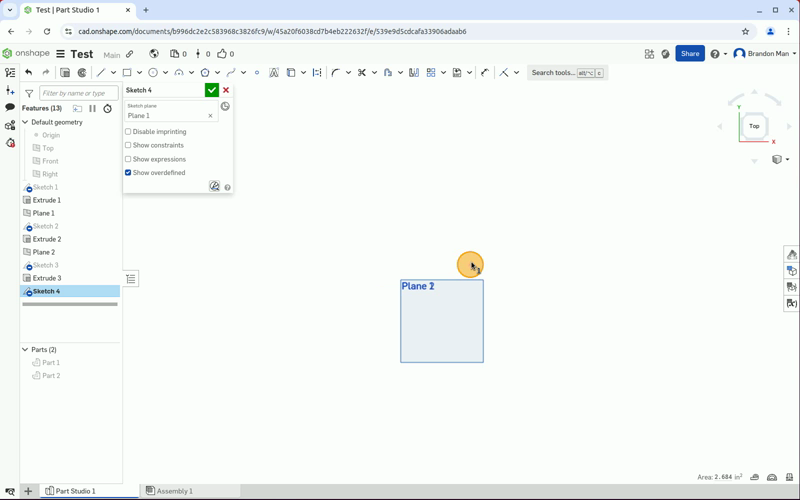
scroll(-6)
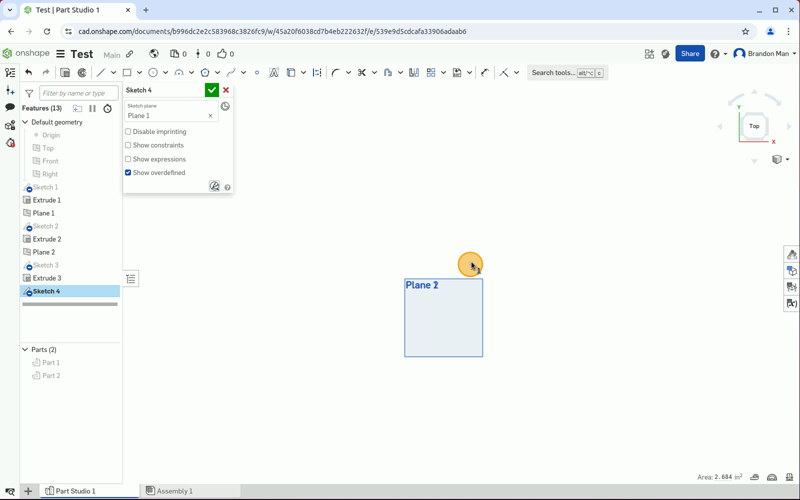
scroll(-6)
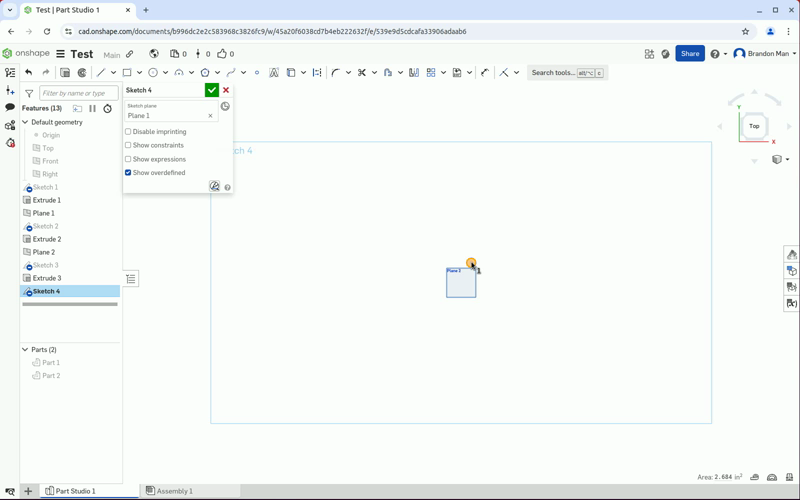
mouse_move(73, 352)
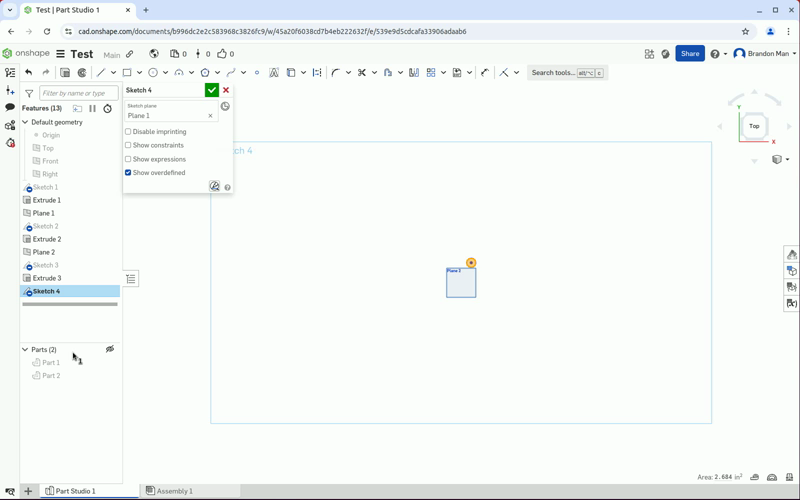
key(shift+y)
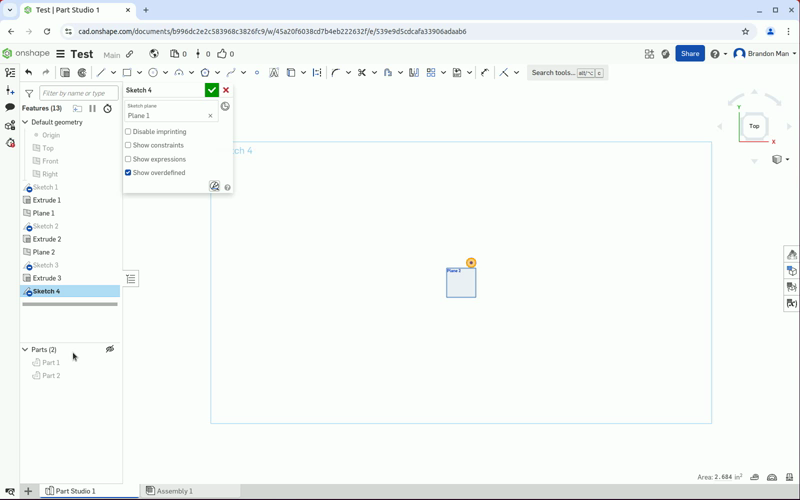
key(shift+e)
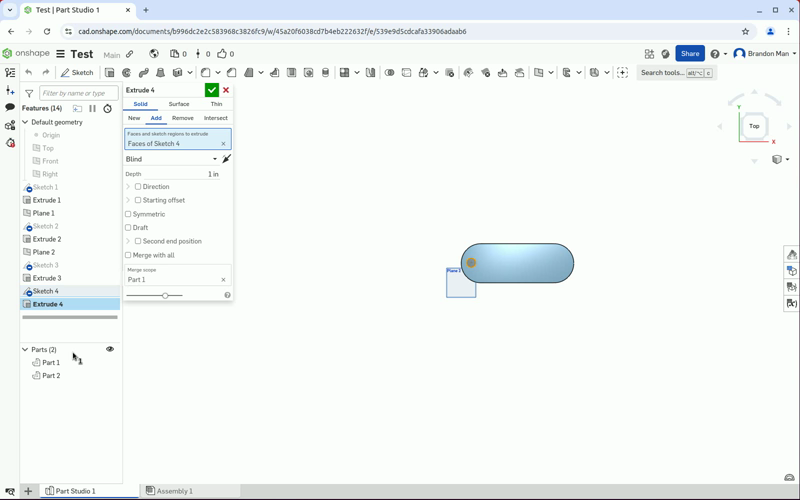
mouse_move(143, 106)
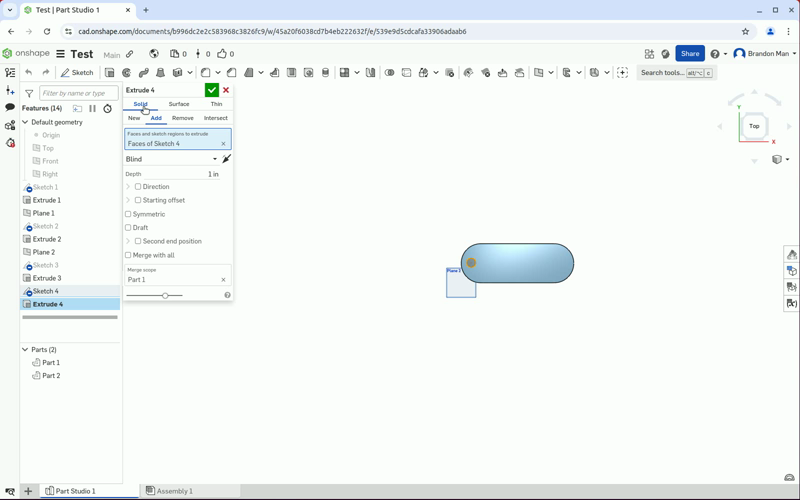
click(143, 106)
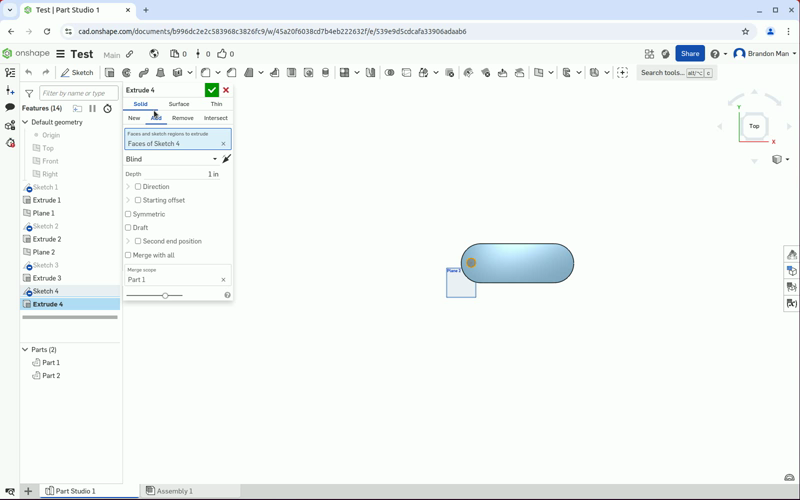
mouse_move(186, 120)
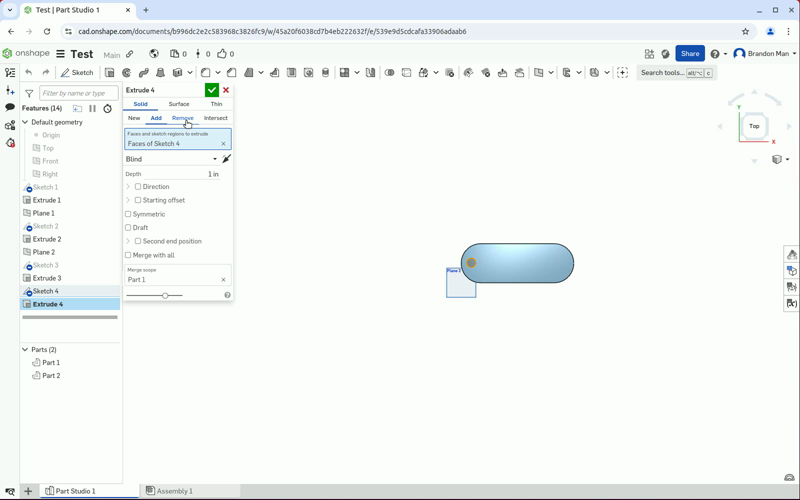
click(186, 120)
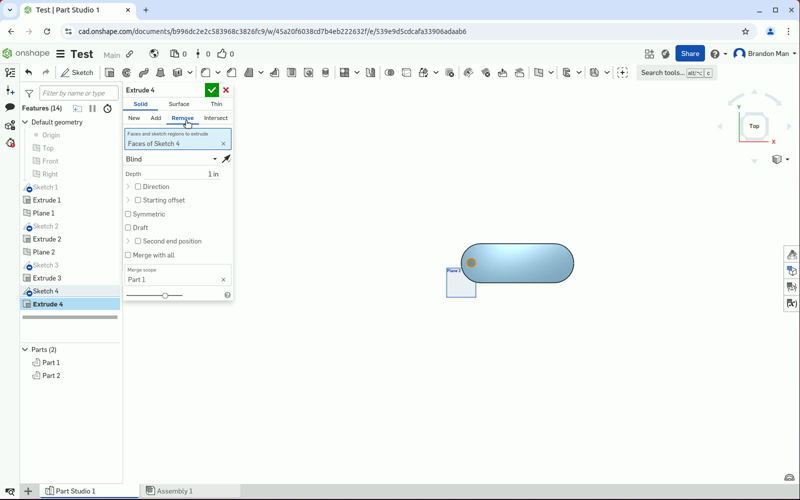
key(tab, 4)
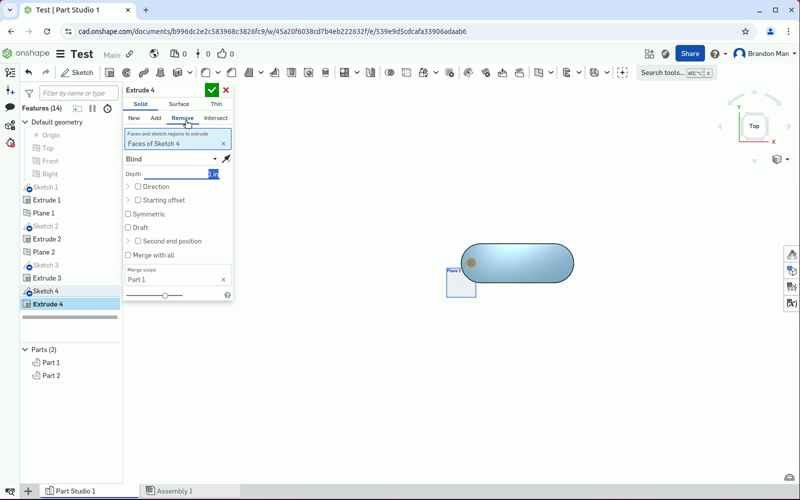
text(7.943)
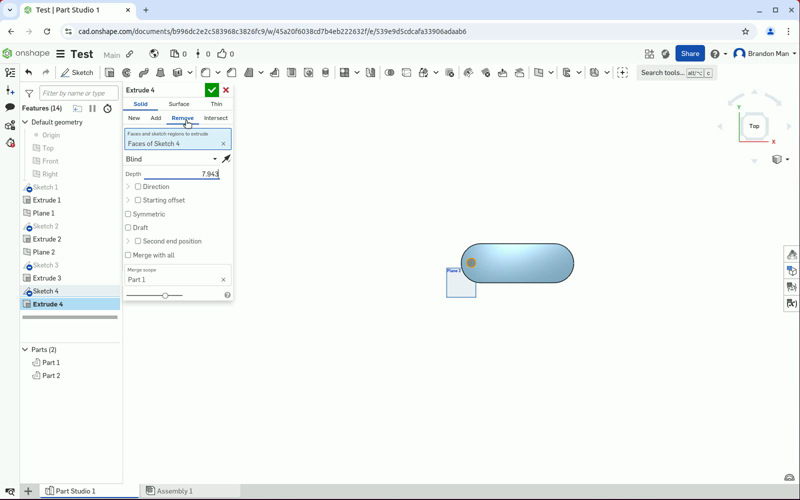
key(tab, 6)
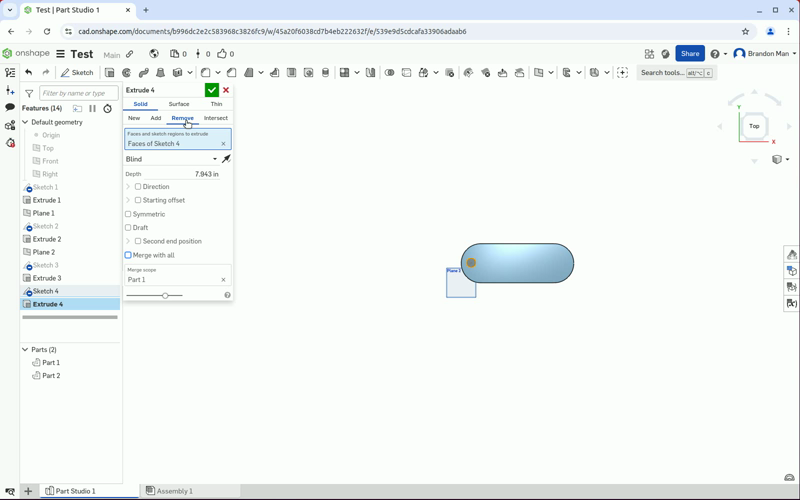
key(space)
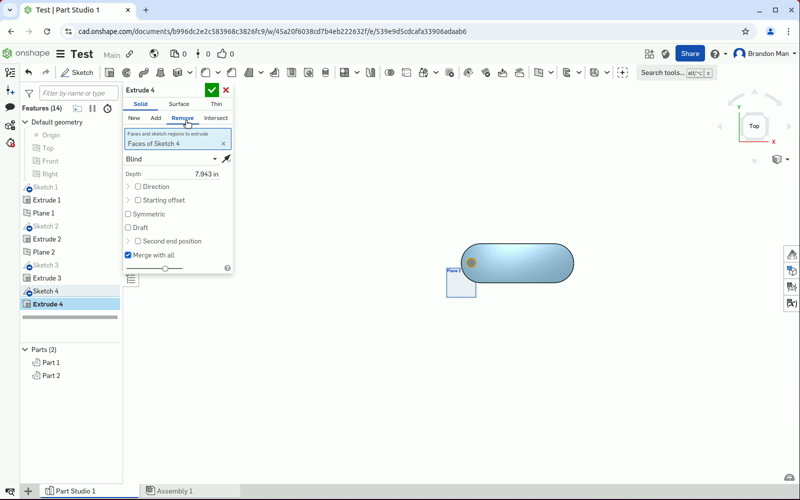
key(enter)
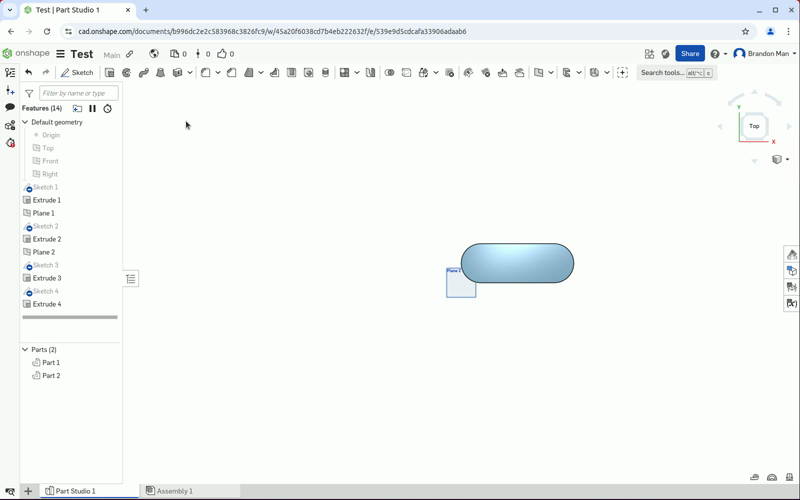
key(shift+h)
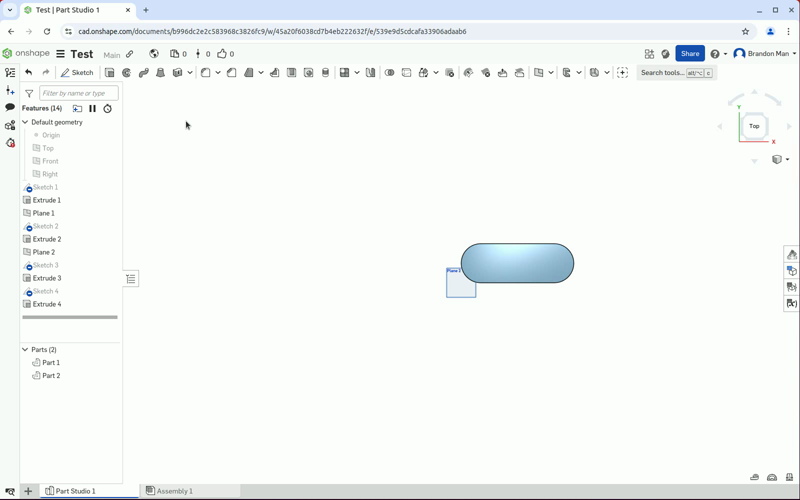
key(shift+h)
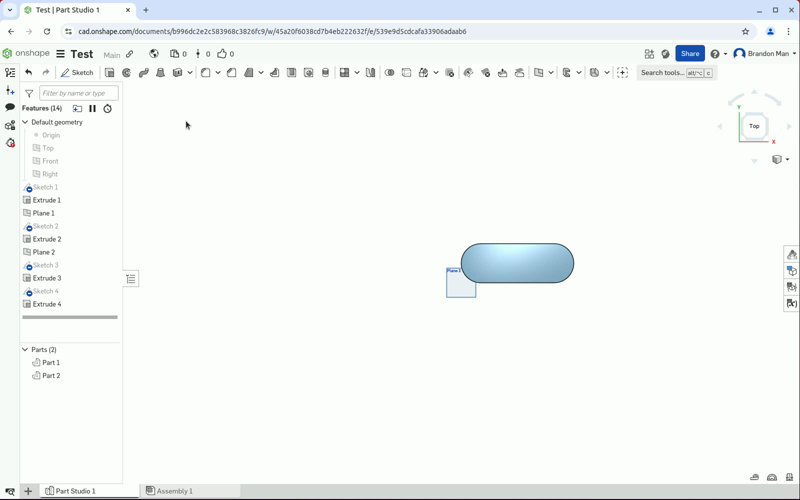
key(shift+7)
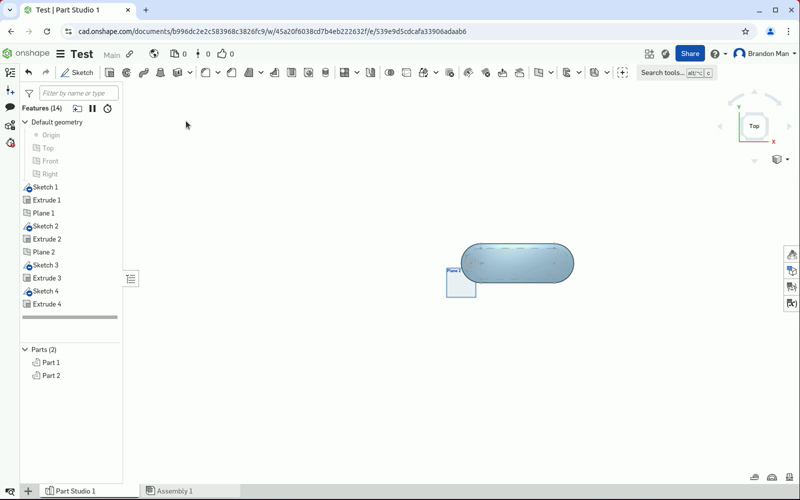
key(up, 3)
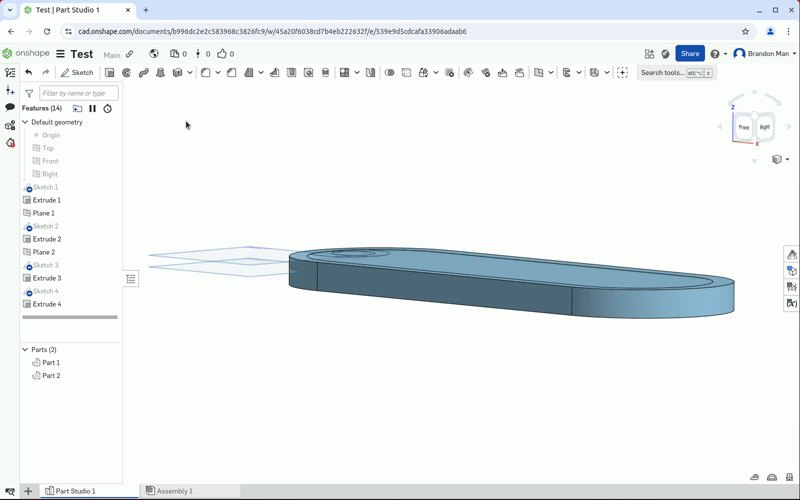
key(left, 3)
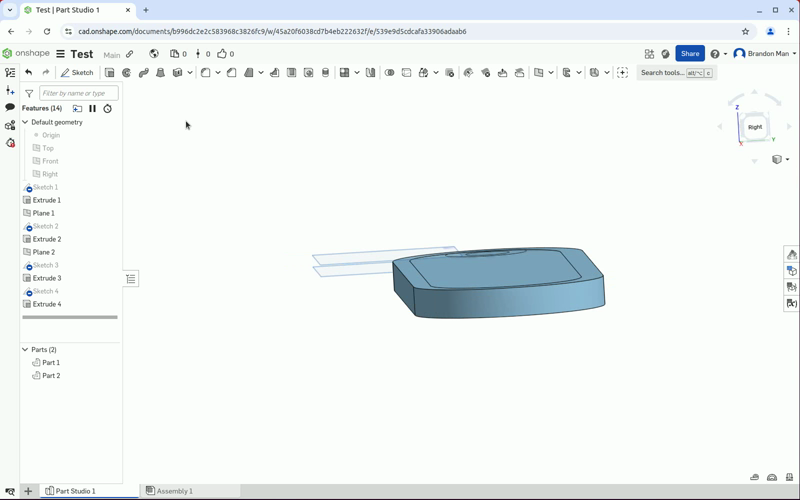
key(right, 3)
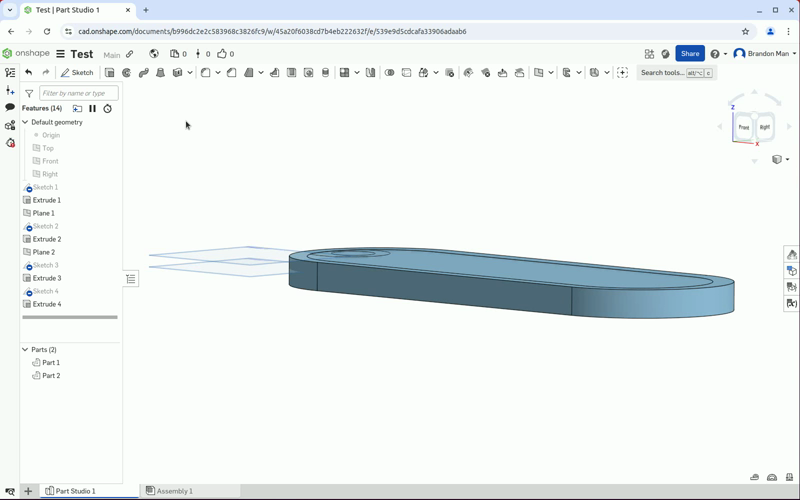
key(down, 3)
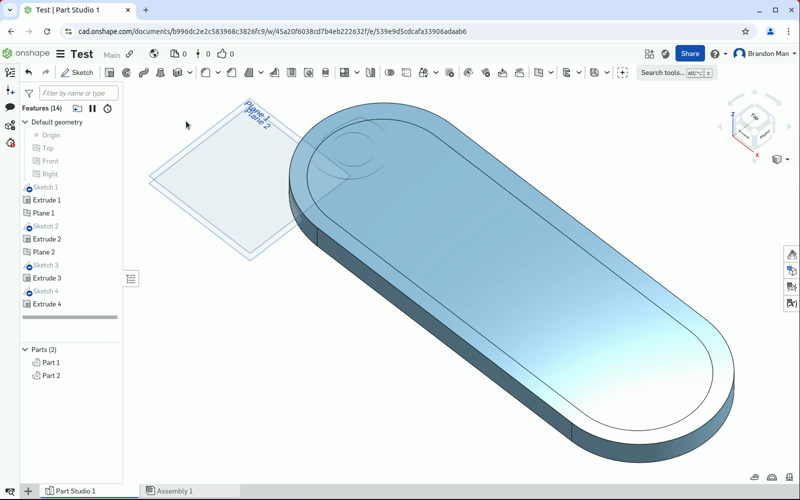
mouse_move(73, 189)
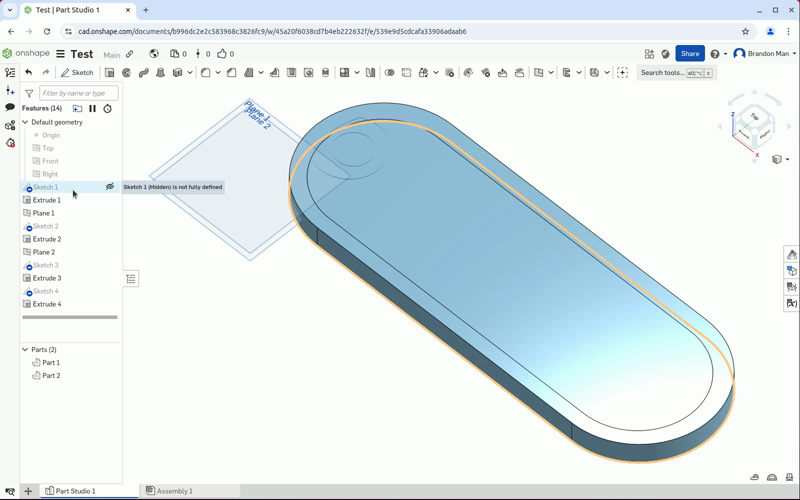
click(73, 189)